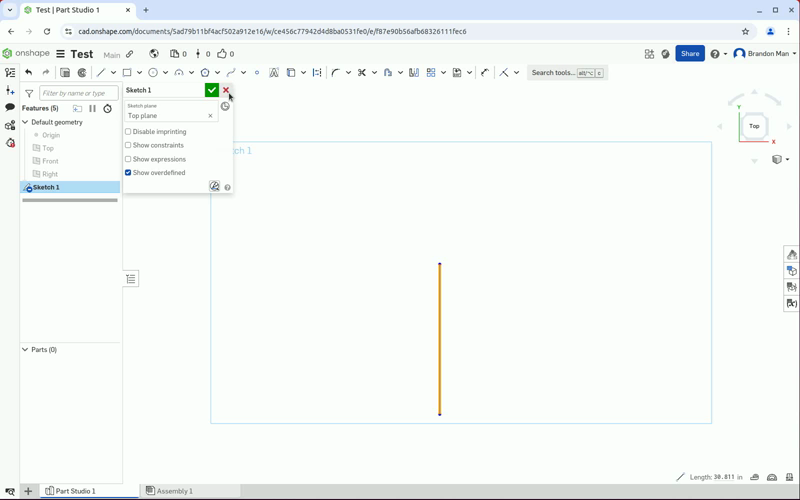
key(shift+h)
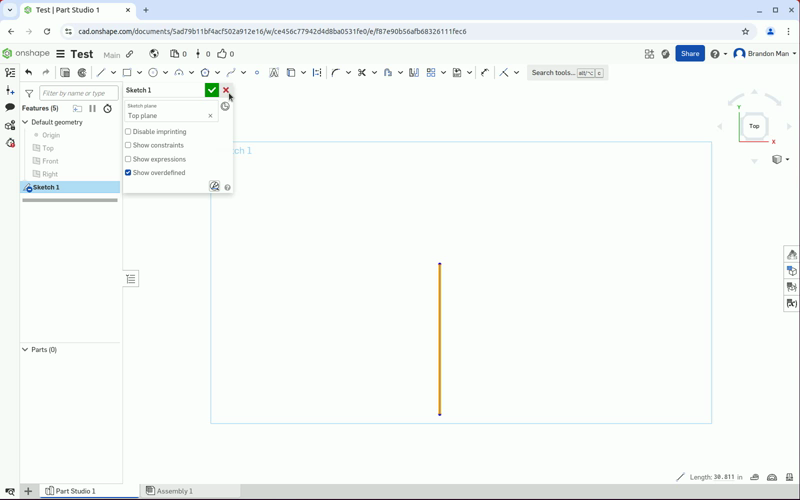
key(shift+s)
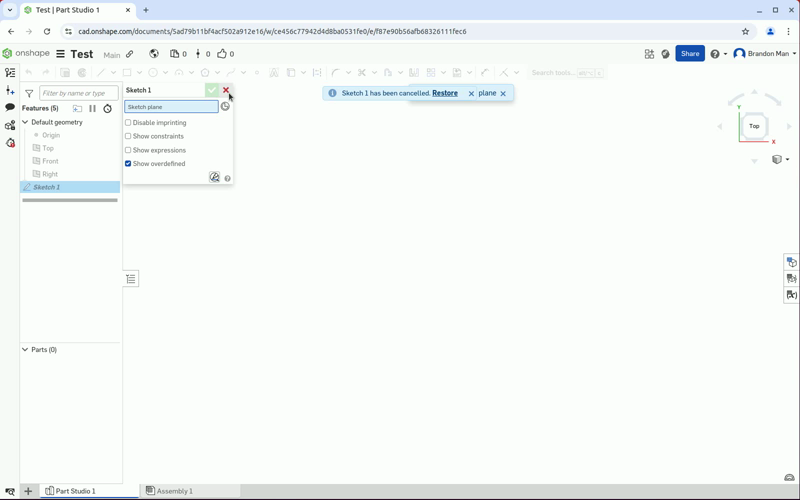
mouse_move(73, 150)
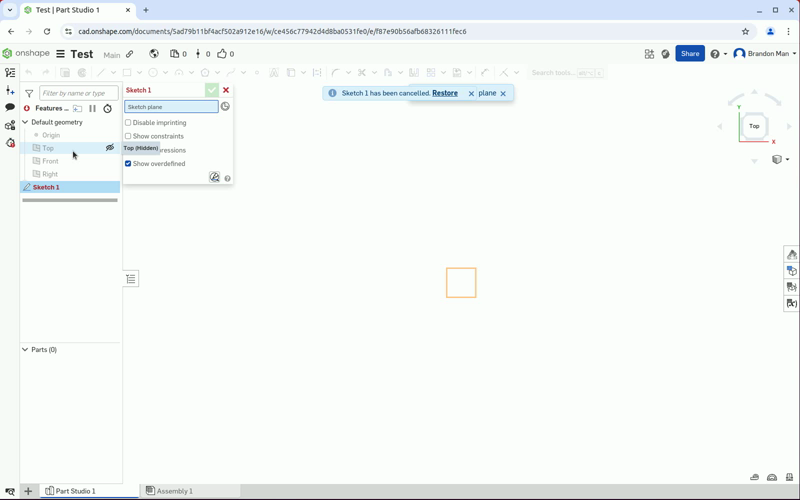
click(73, 150)
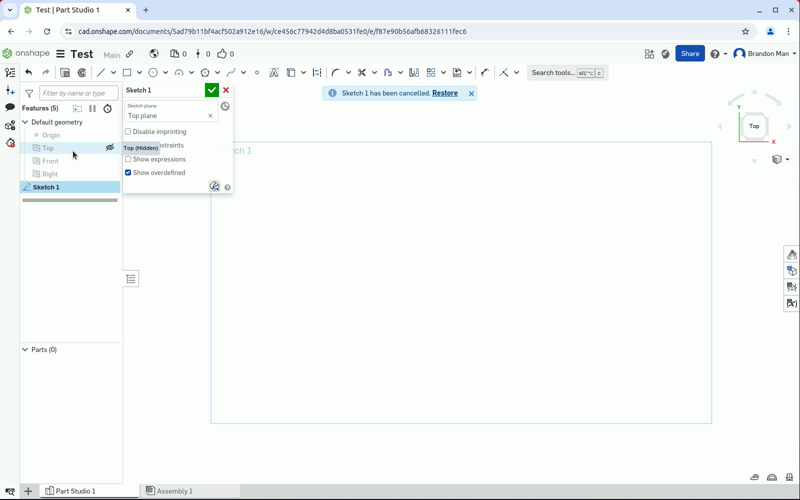
mouse_move(73, 352)
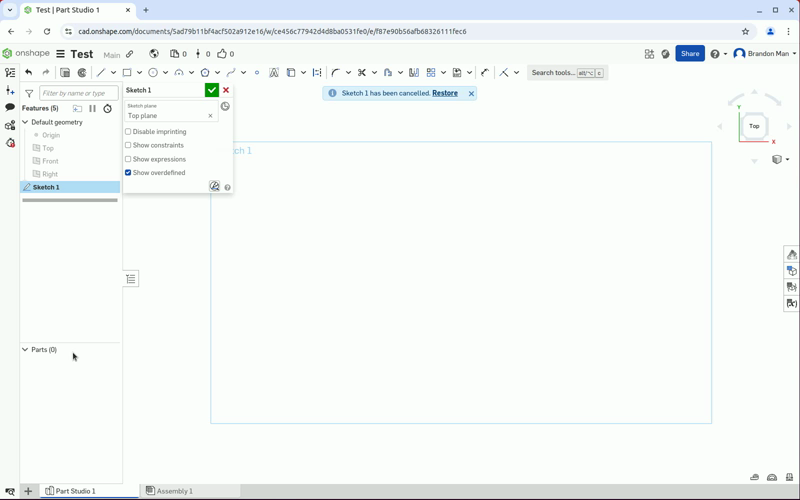
key(y)
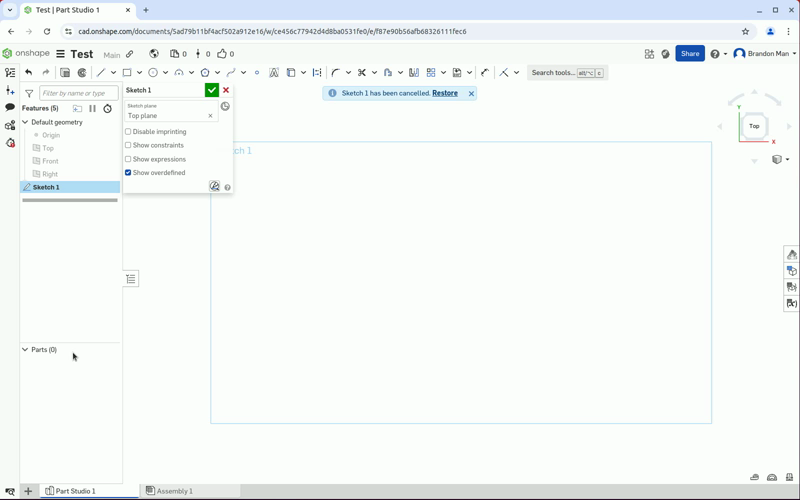
key(l)
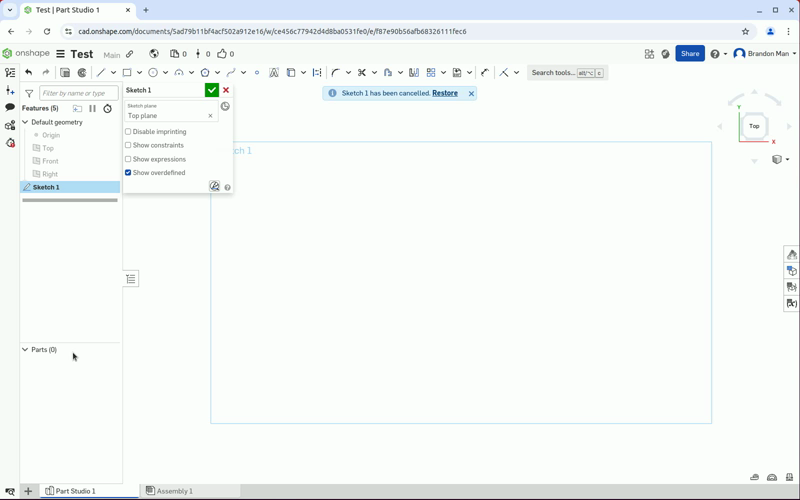
key_down(shift)
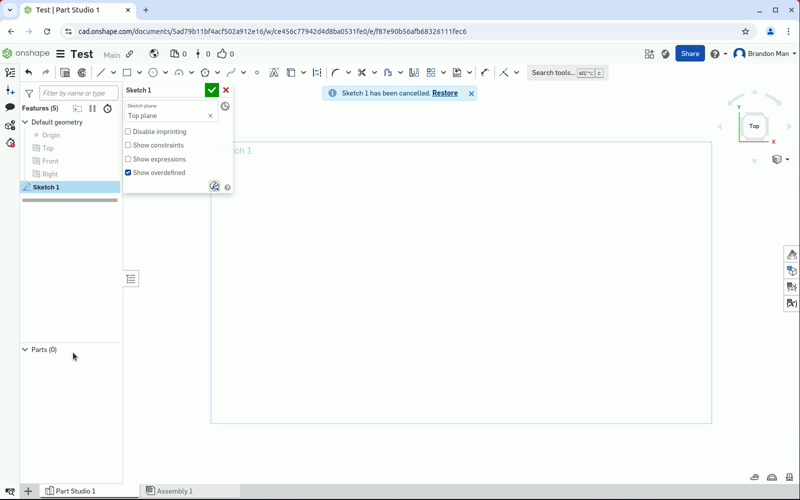
mouse_move(368, 293)
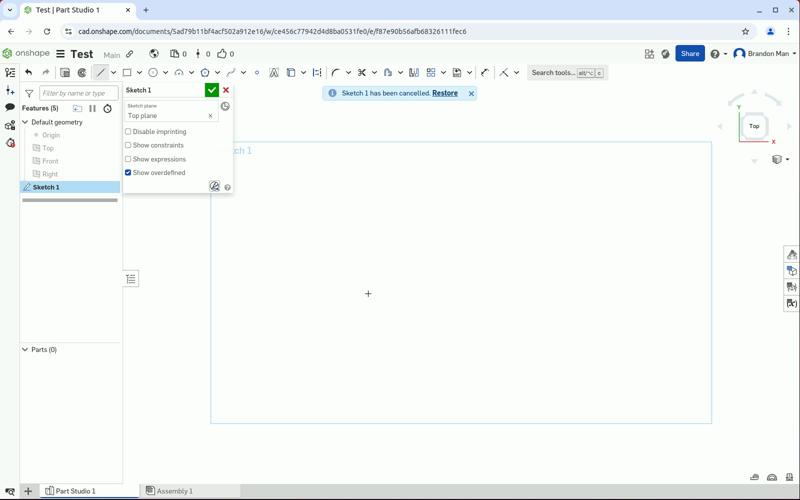
click(368, 293)
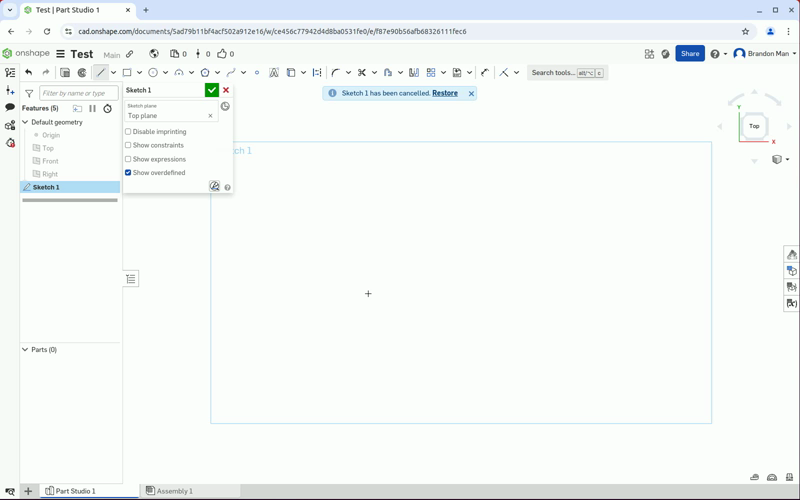
key_up(shift)
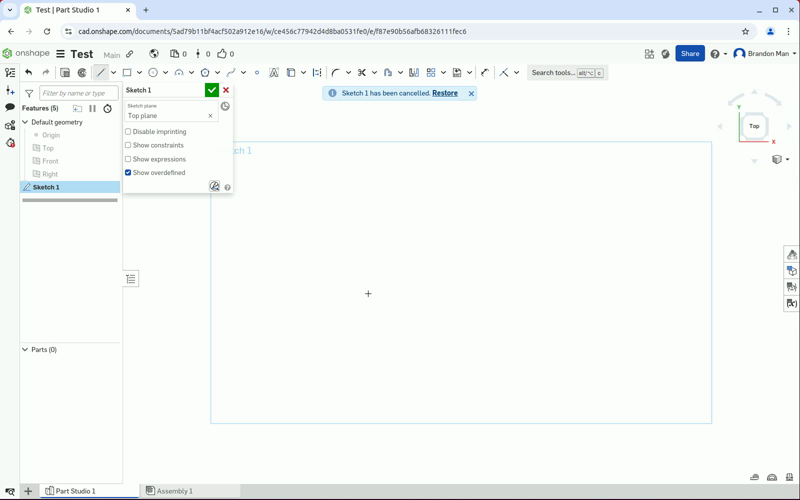
key_down(shift)
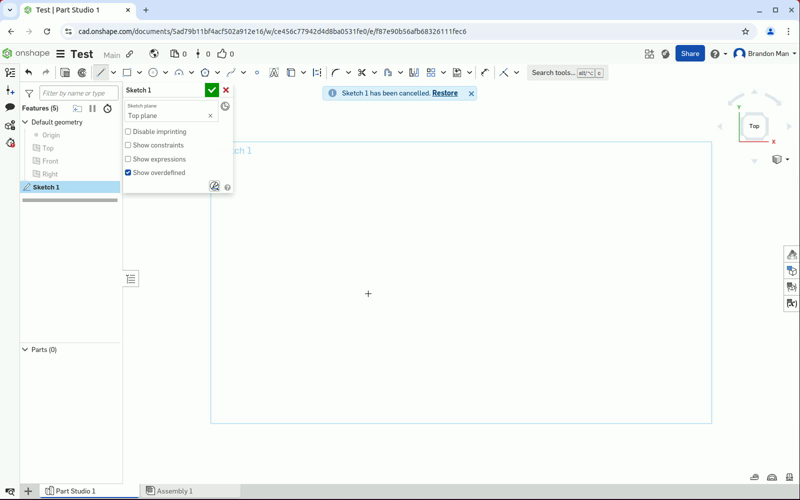
mouse_move(398, 293)
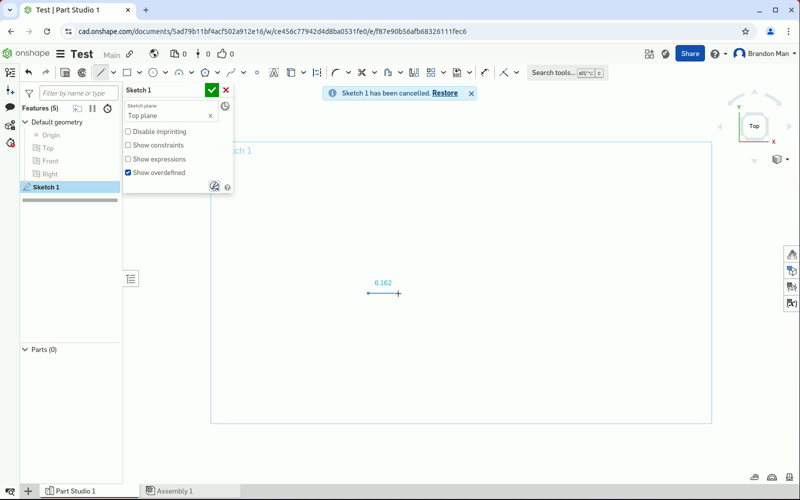
mouse_move(408, 293)
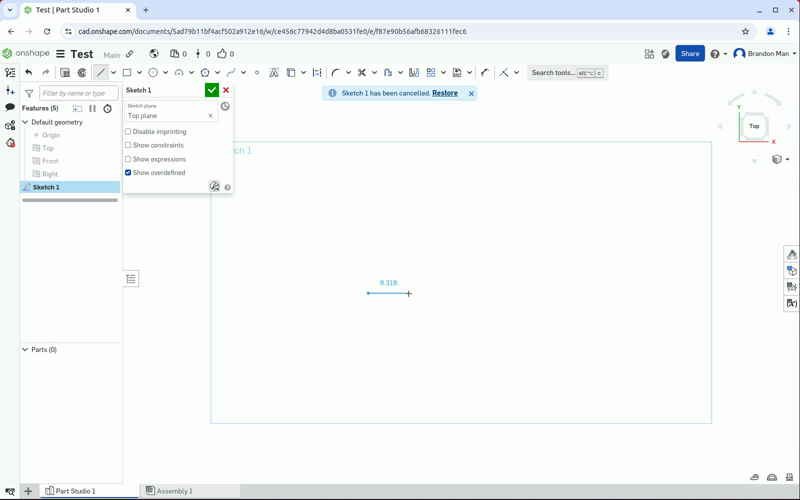
click(408, 293)
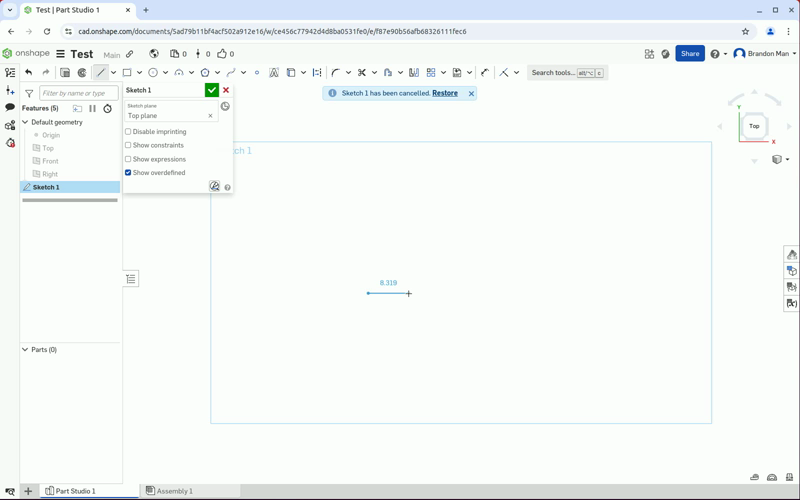
key_up(shift)
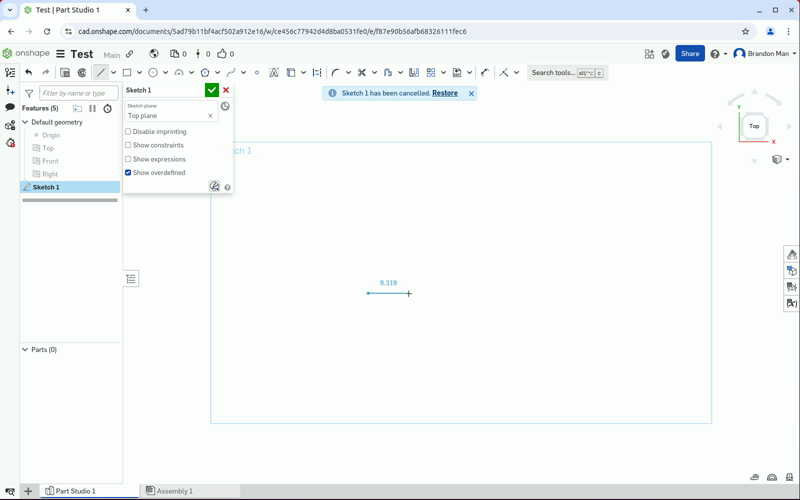
key_down(shift)
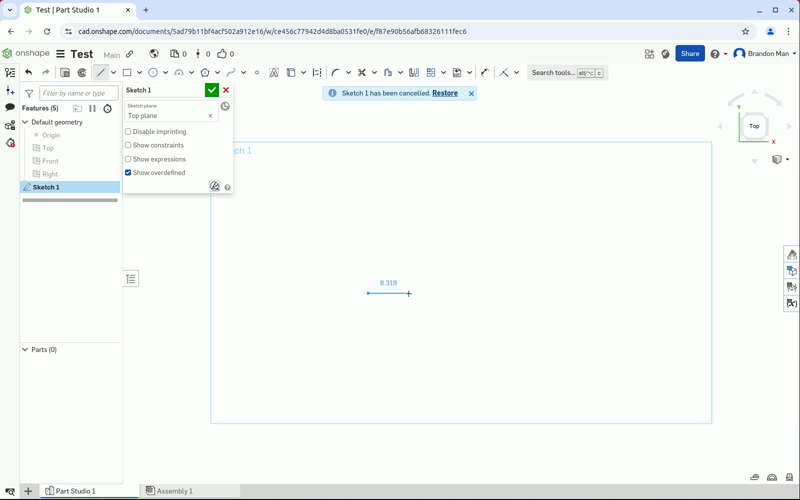
mouse_move(510, 293)
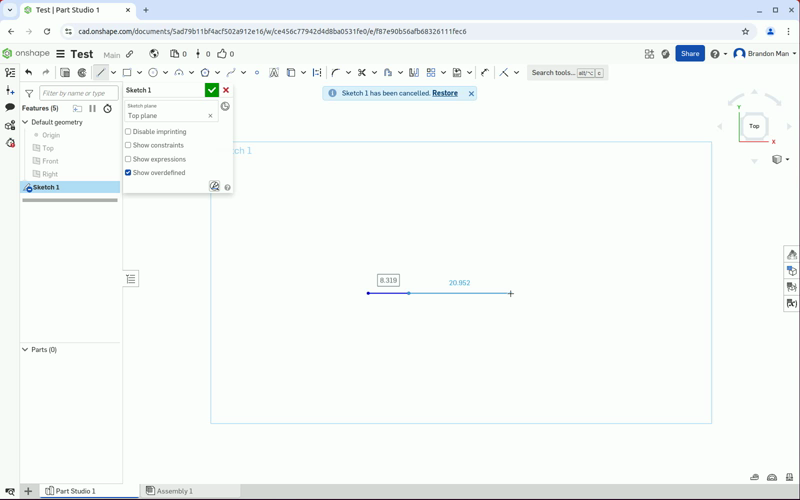
click(510, 293)
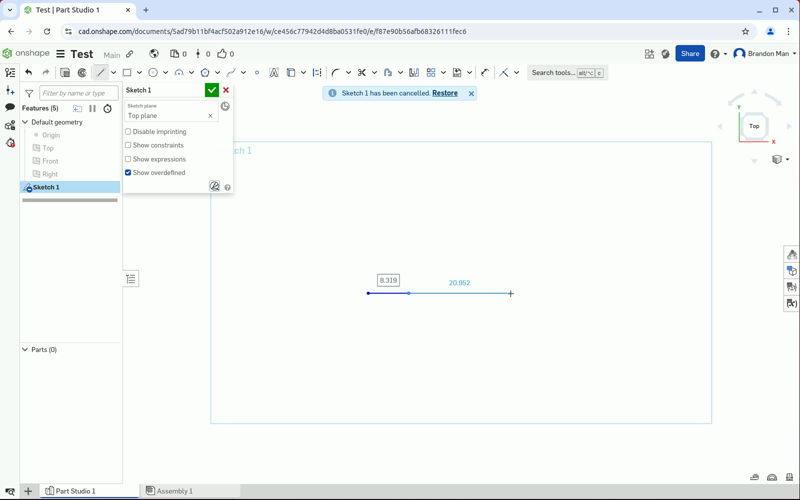
key_up(shift)
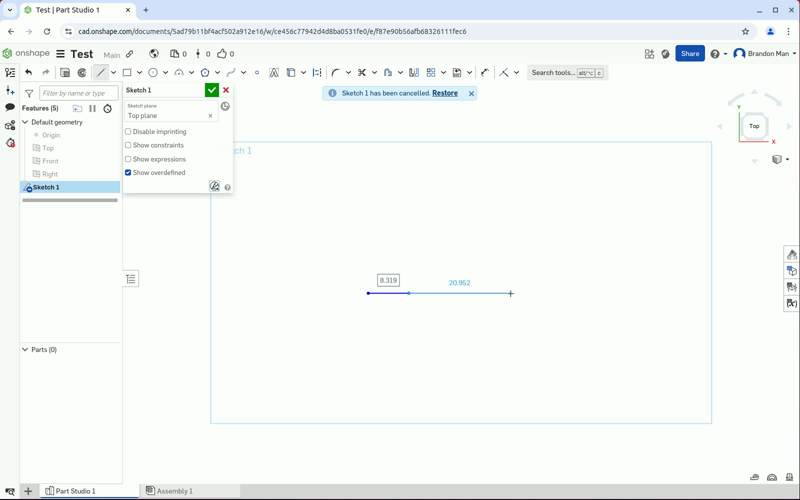
key_down(shift)
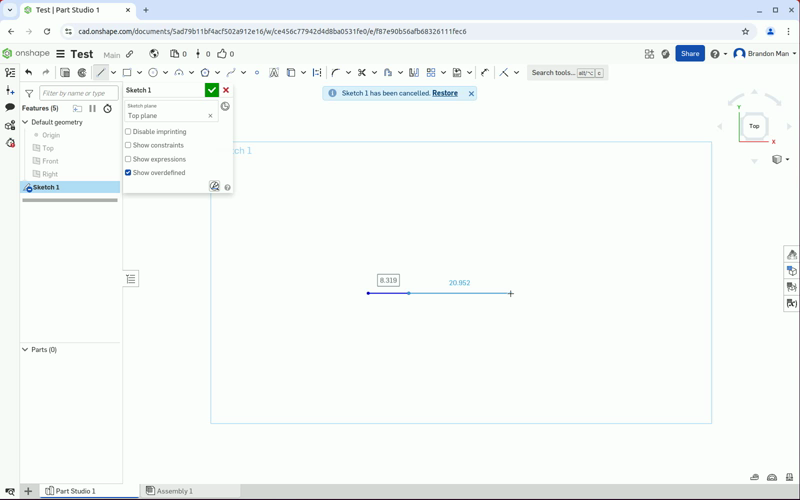
mouse_move(540, 293)
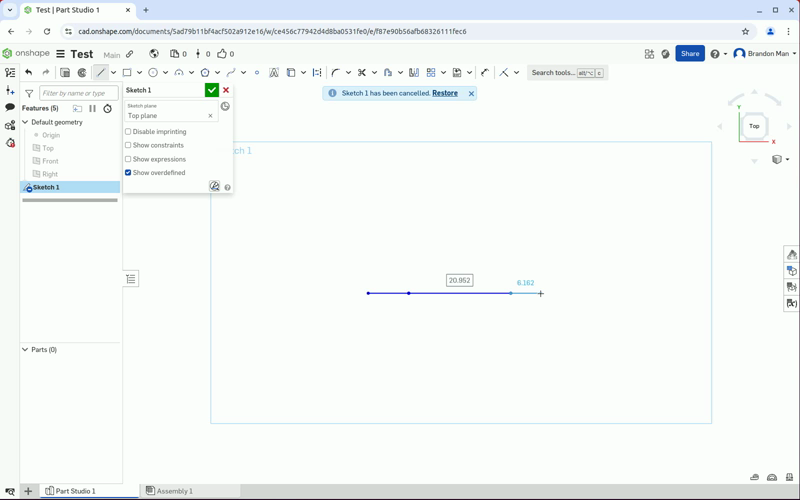
mouse_move(530, 293)
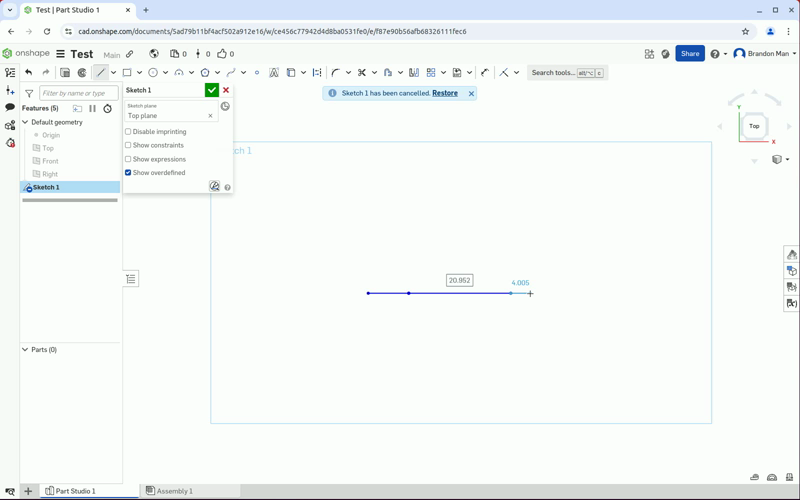
click(530, 293)
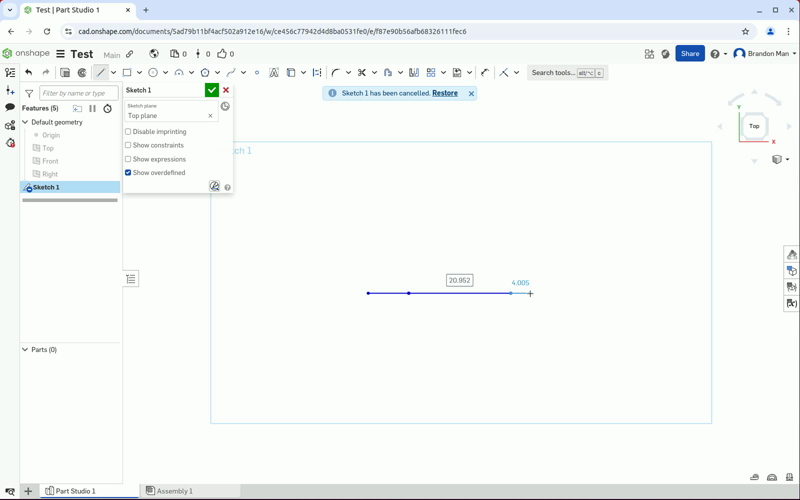
key_up(shift)
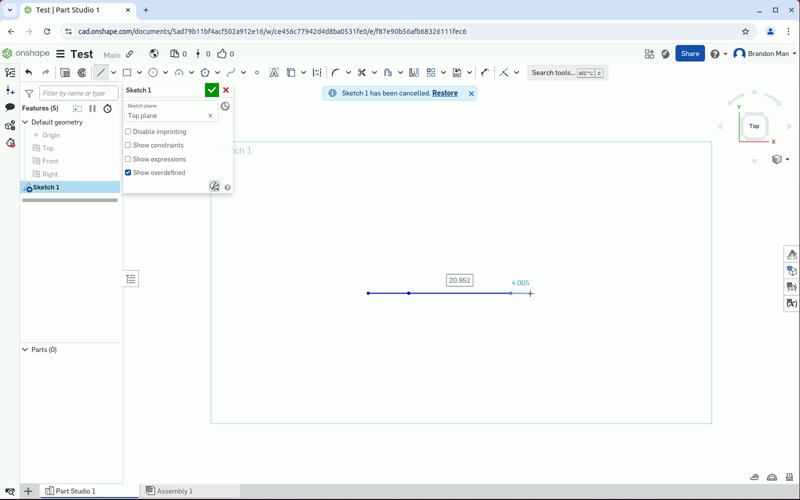
key_down(shift)
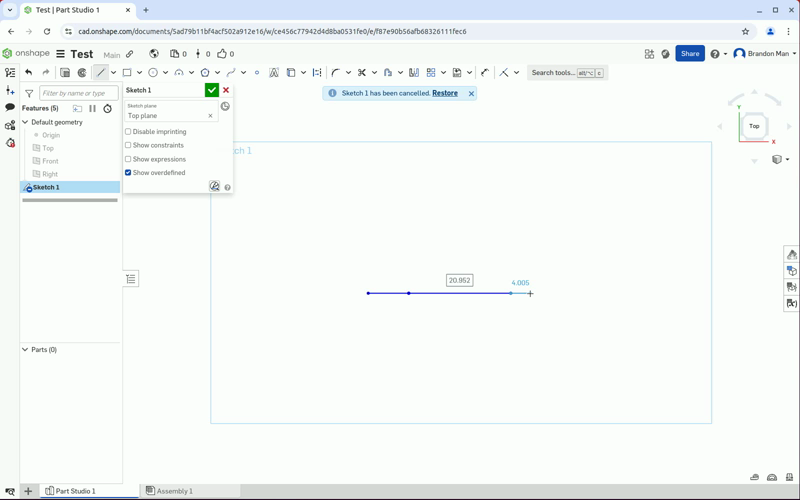
mouse_move(560, 293)
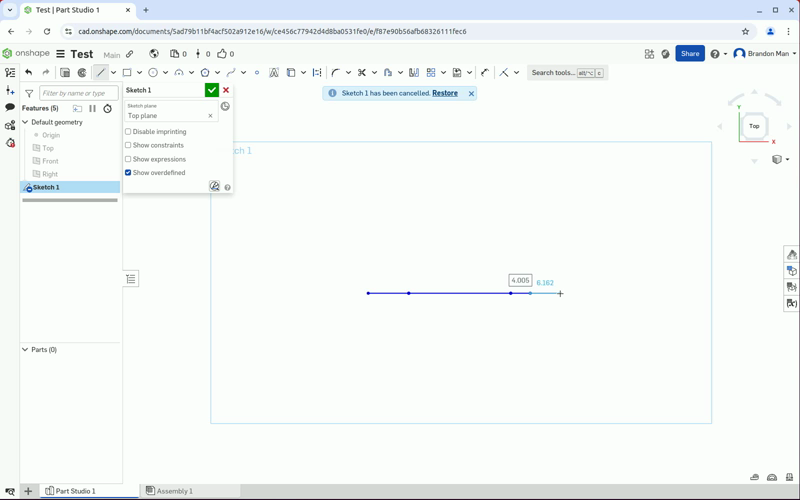
mouse_move(551, 293)
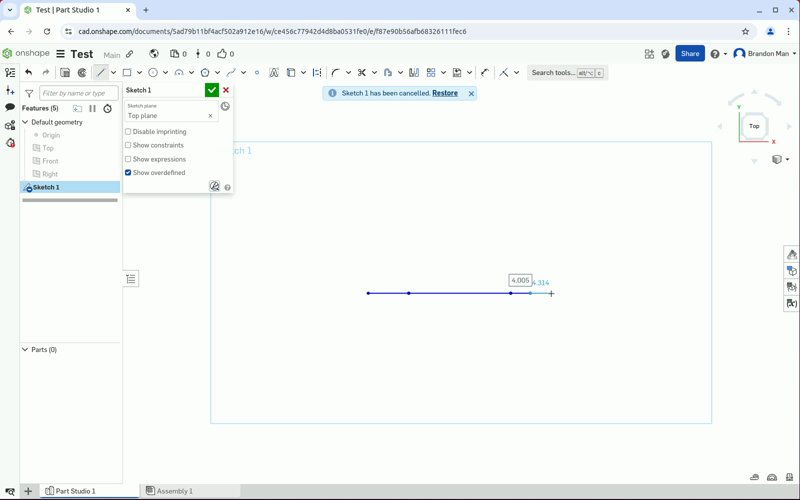
click(551, 293)
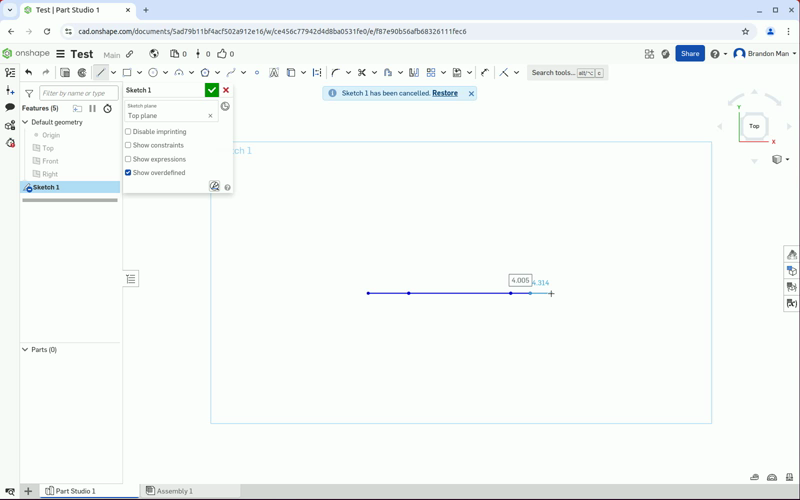
key_up(shift)
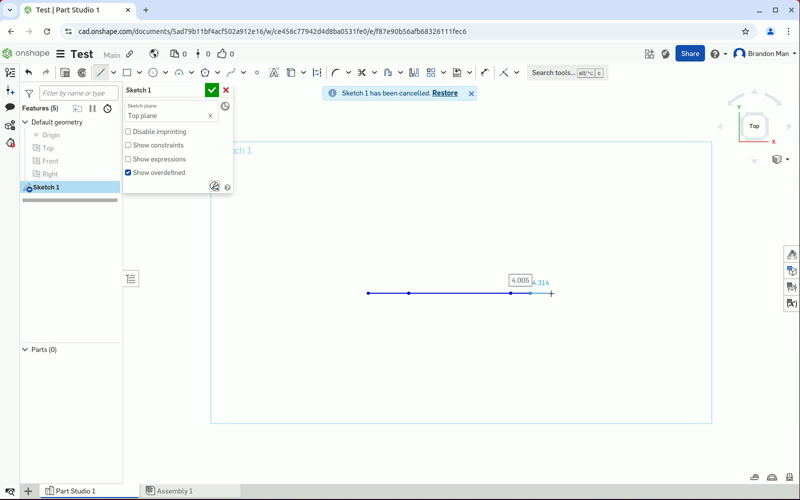
key_down(shift)
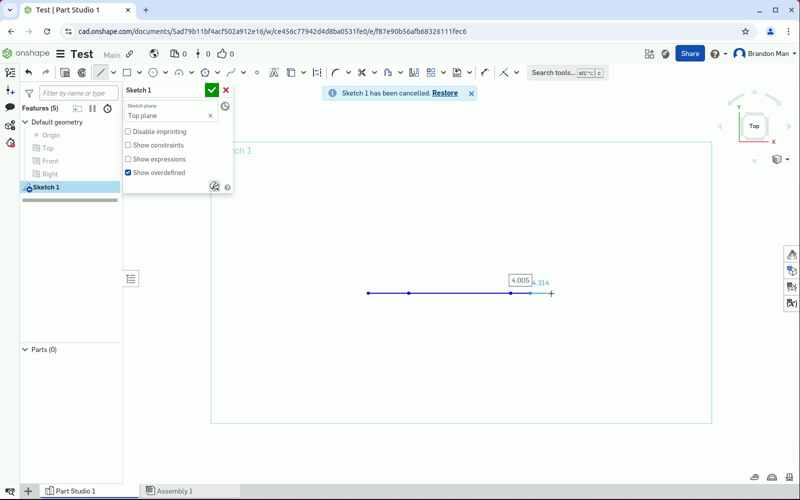
mouse_move(581, 293)
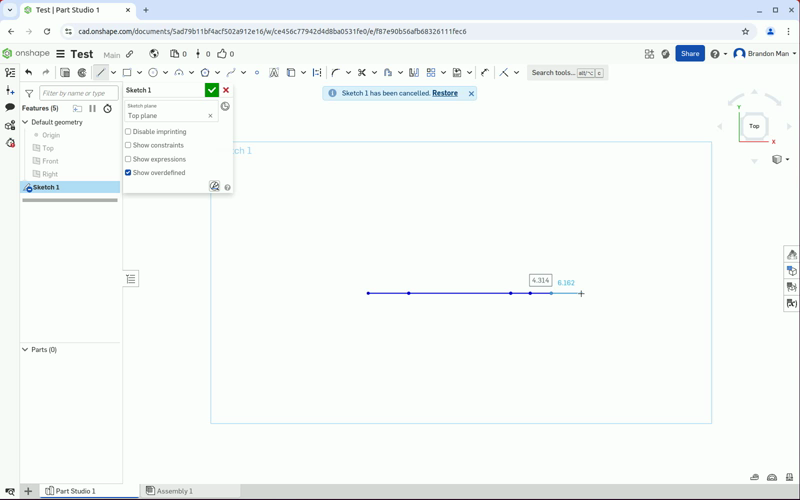
mouse_move(551, 272)
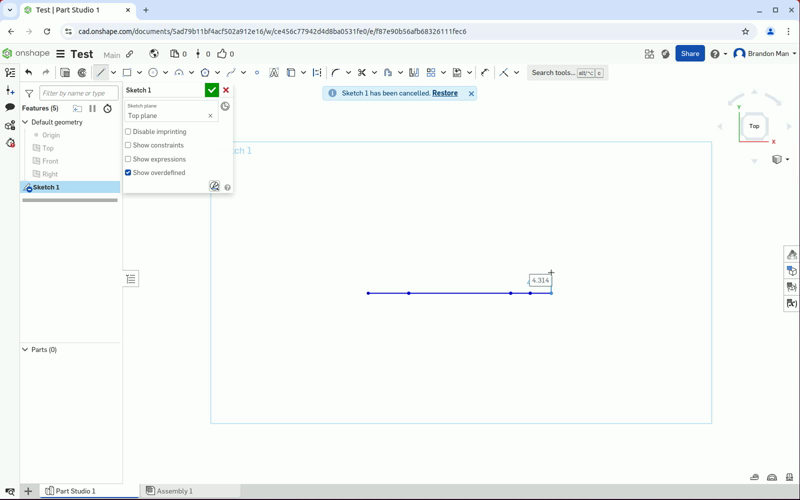
click(551, 272)
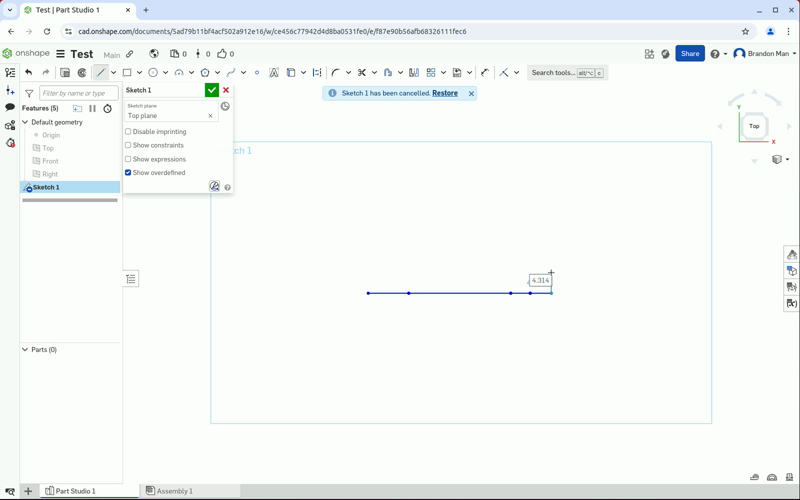
key_up(shift)
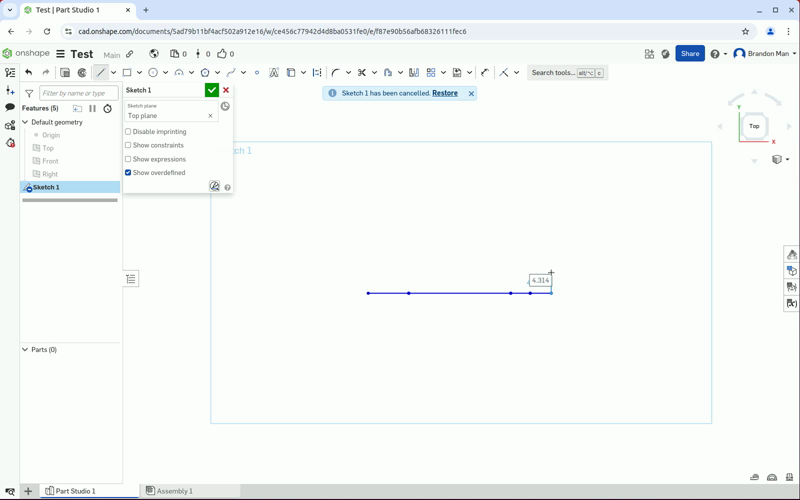
key_down(shift)
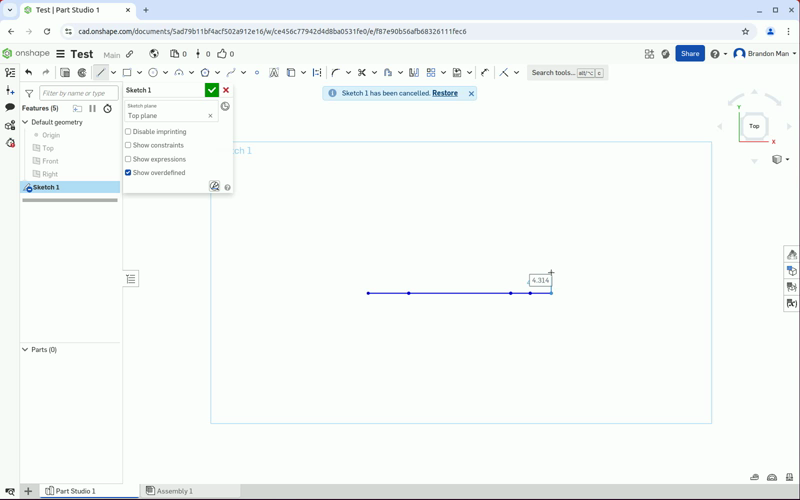
mouse_move(368, 272)
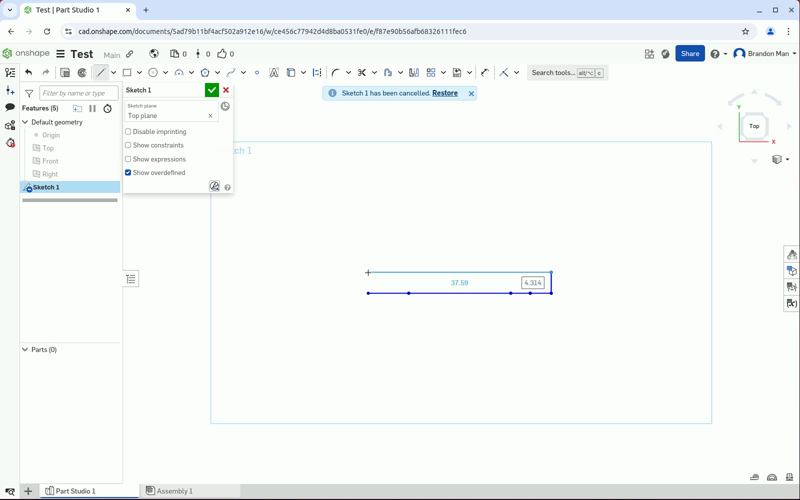
click(368, 272)
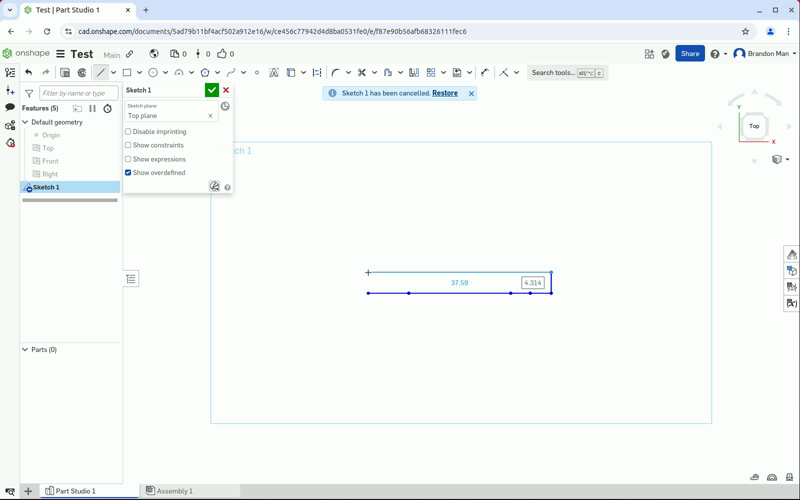
key_up(shift)
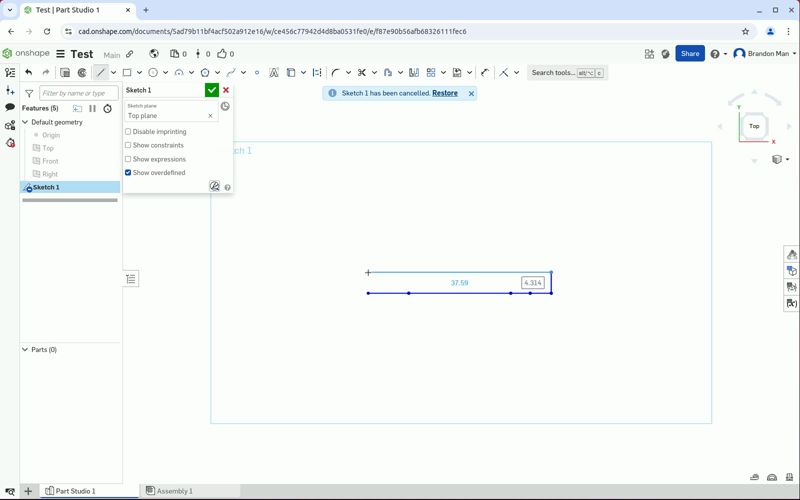
mouse_move(398, 272)
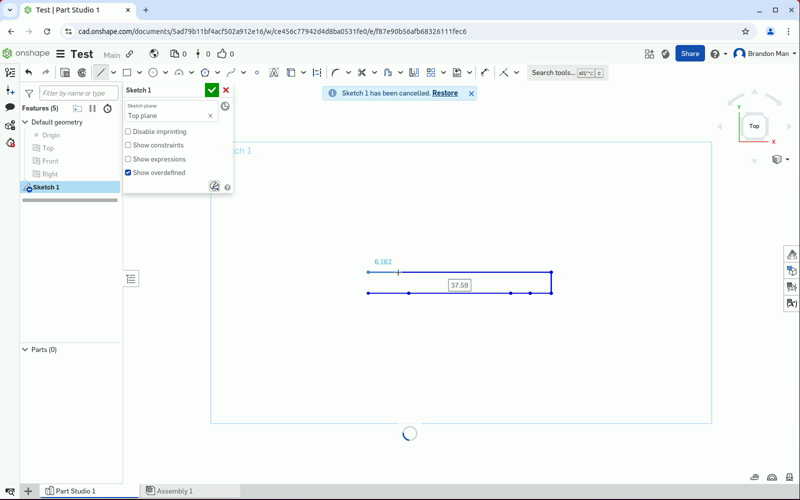
key_down(shift)
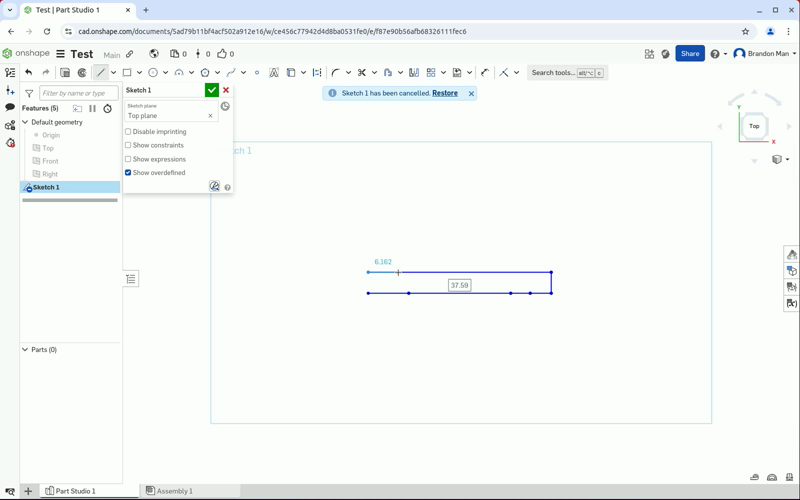
mouse_move(368, 293)
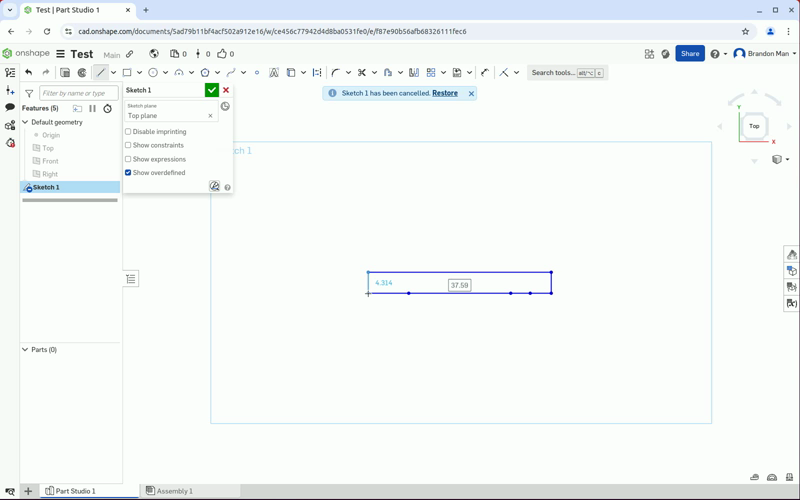
key_up(shift)
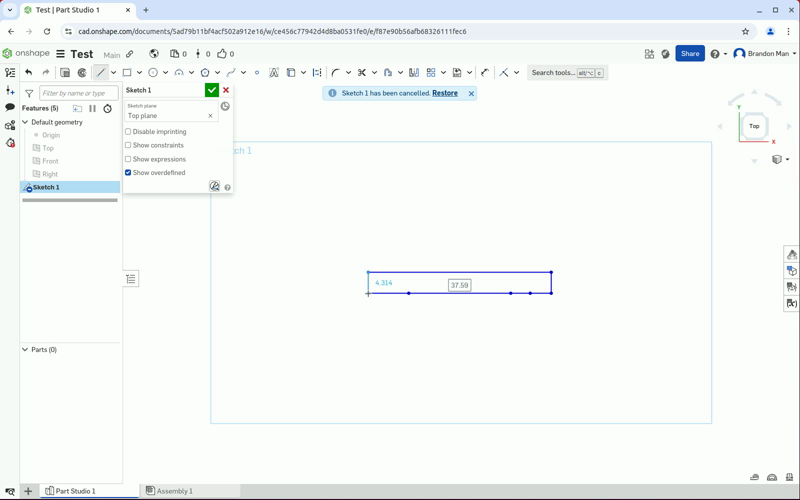
click(368, 293)
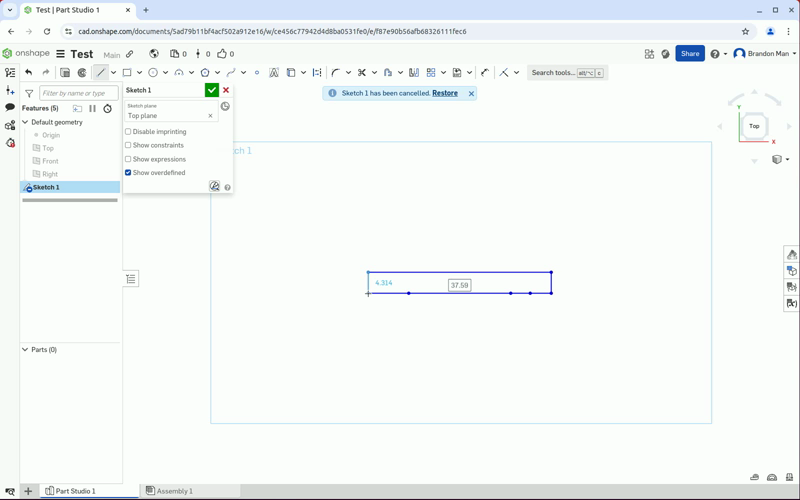
key(esc)
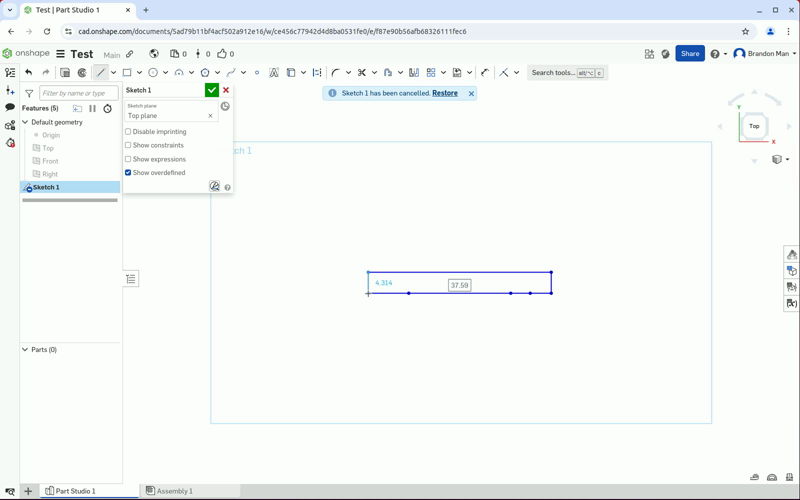
mouse_move(508, 277)
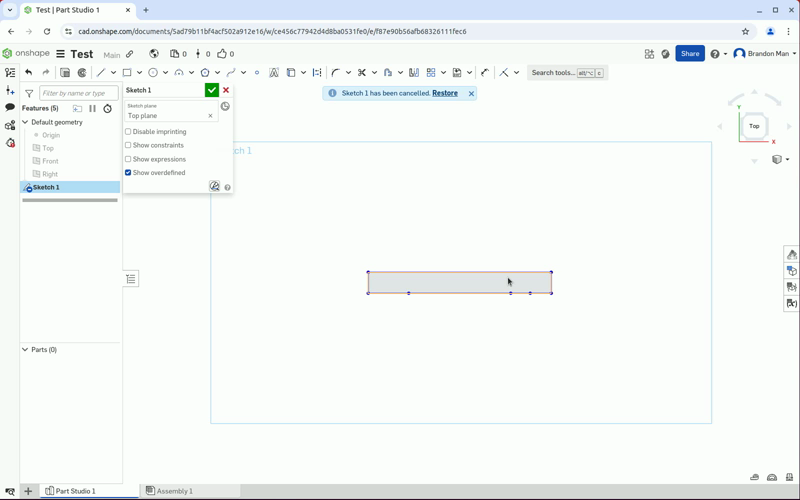
click(508, 277)
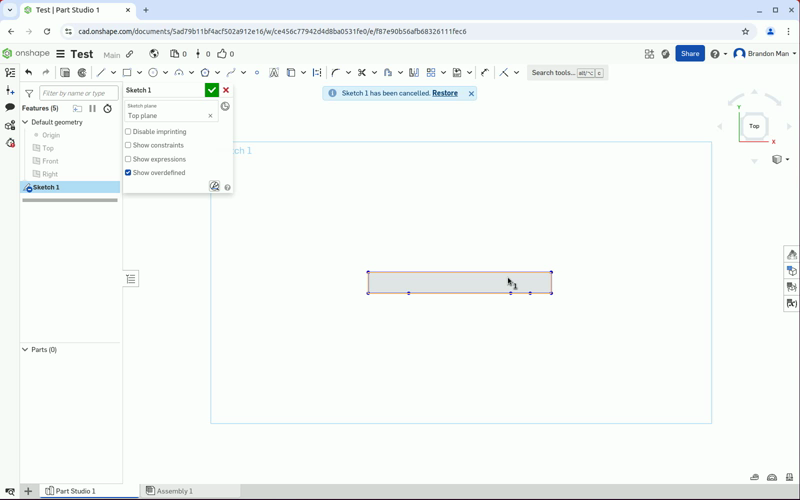
mouse_move(73, 352)
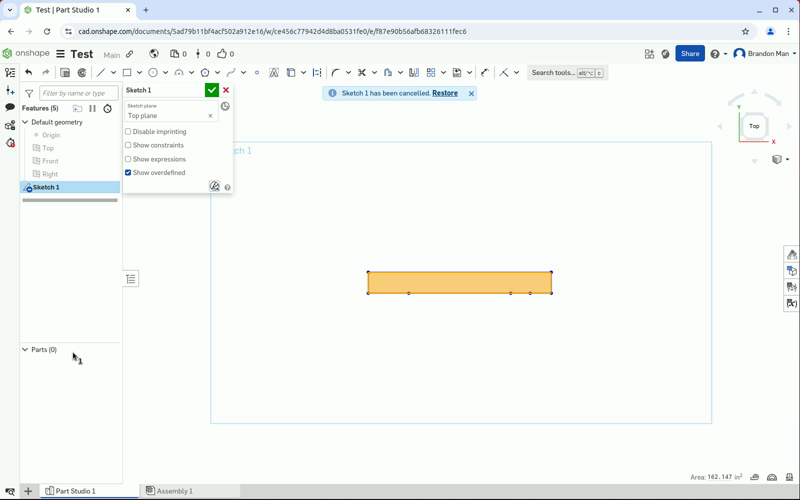
key(shift+y)
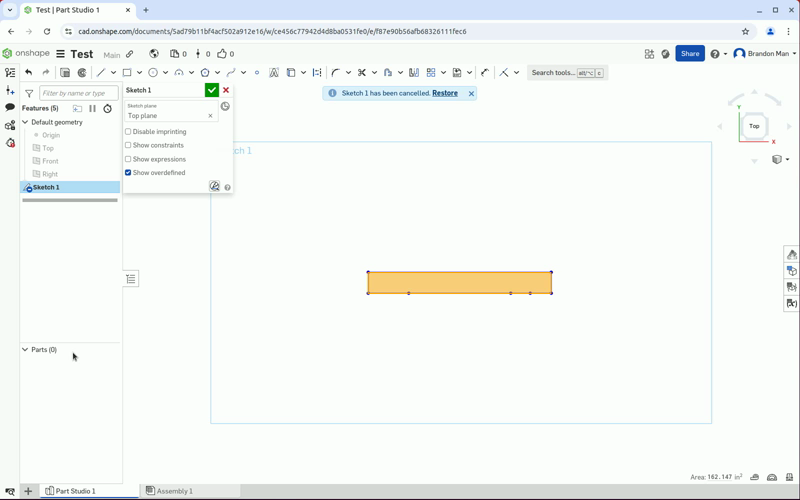
key(shift+e)
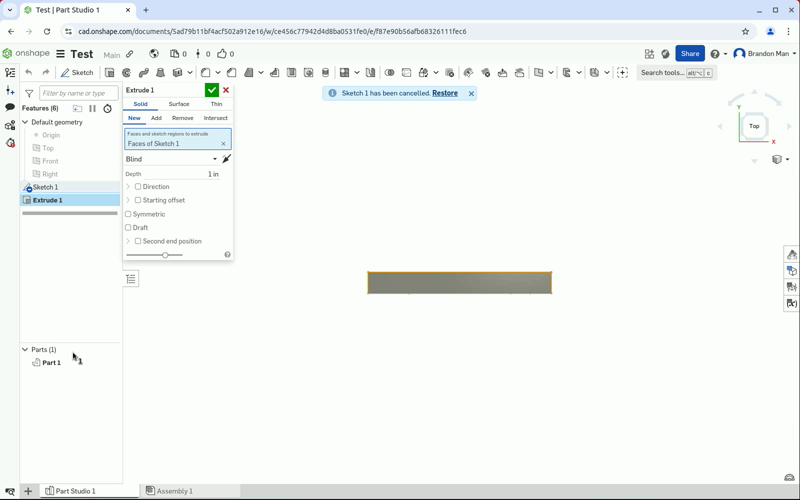
mouse_move(143, 106)
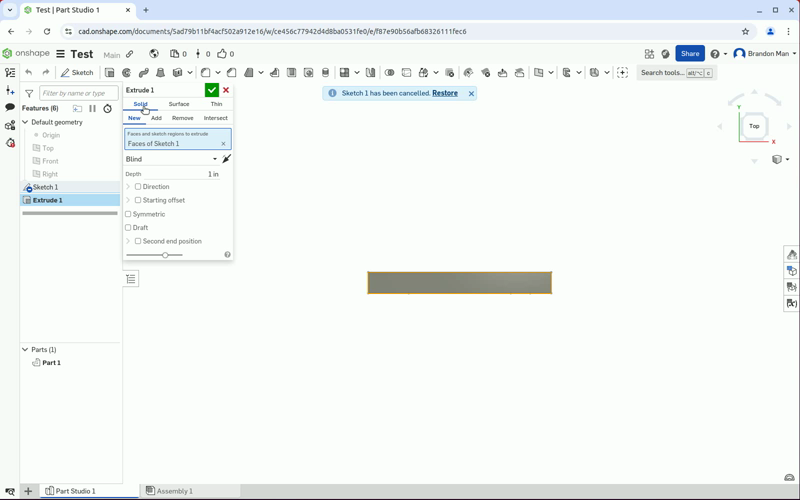
click(143, 106)
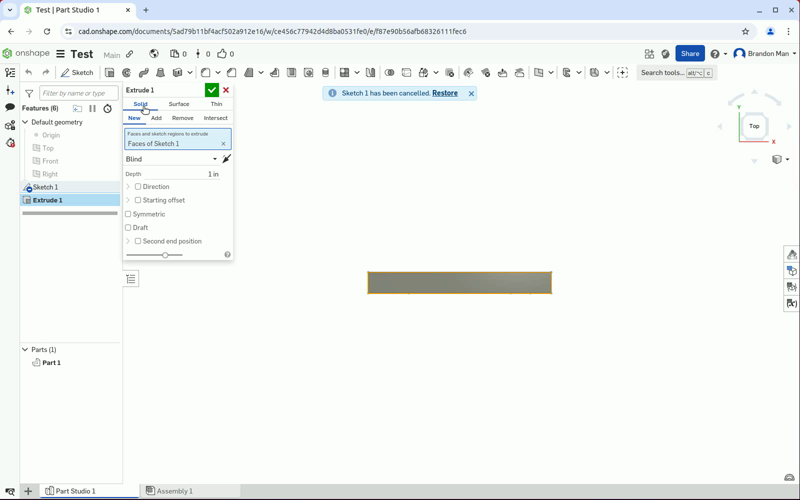
mouse_move(137, 120)
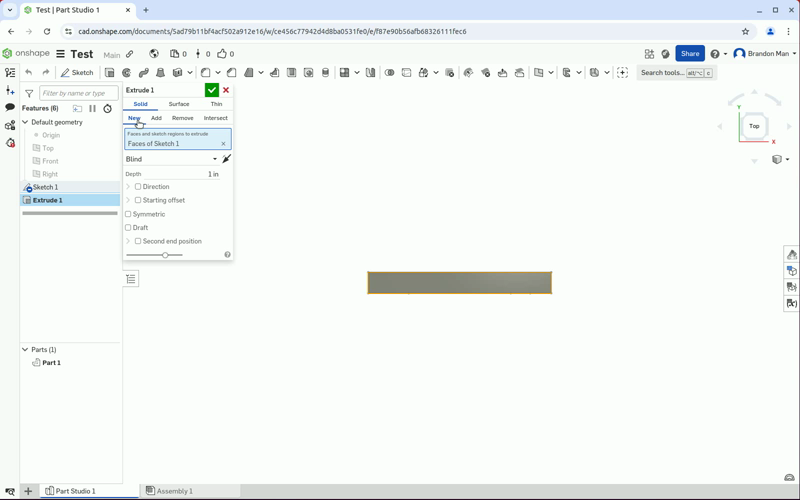
click(137, 120)
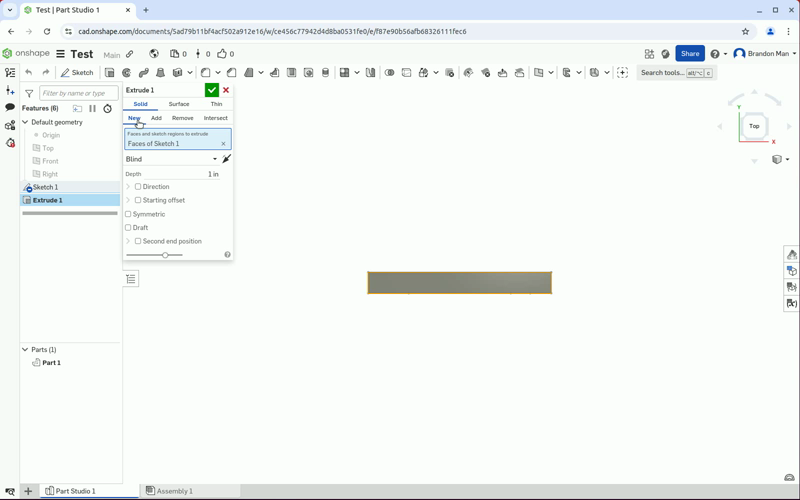
key(tab, 4)
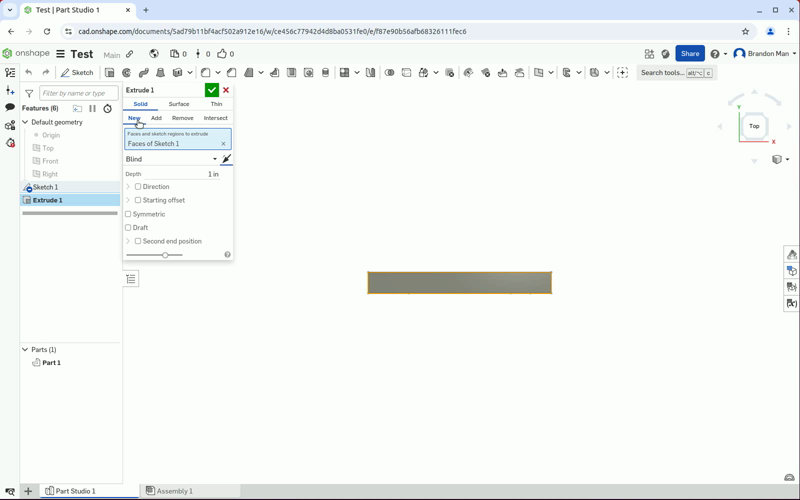
text(4.092)
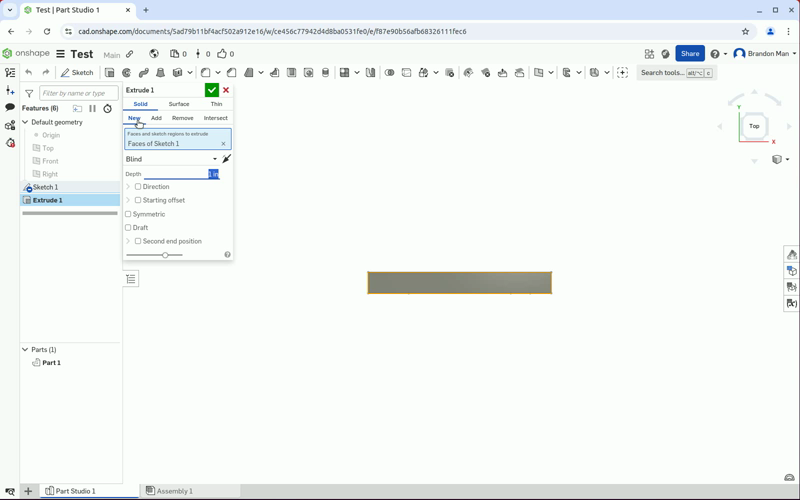
key(enter)
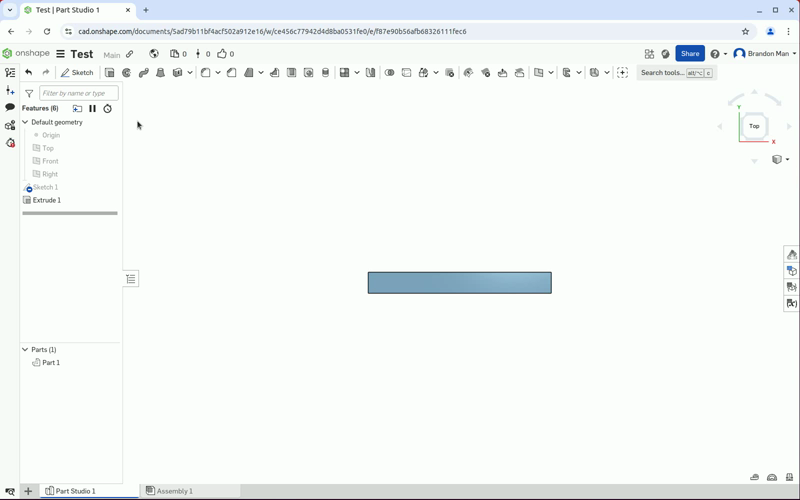
key(shift+h)
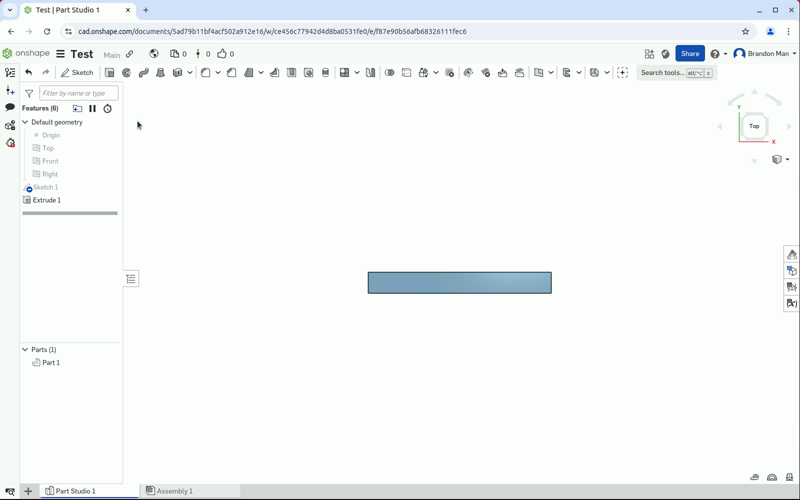
key(shift+h)
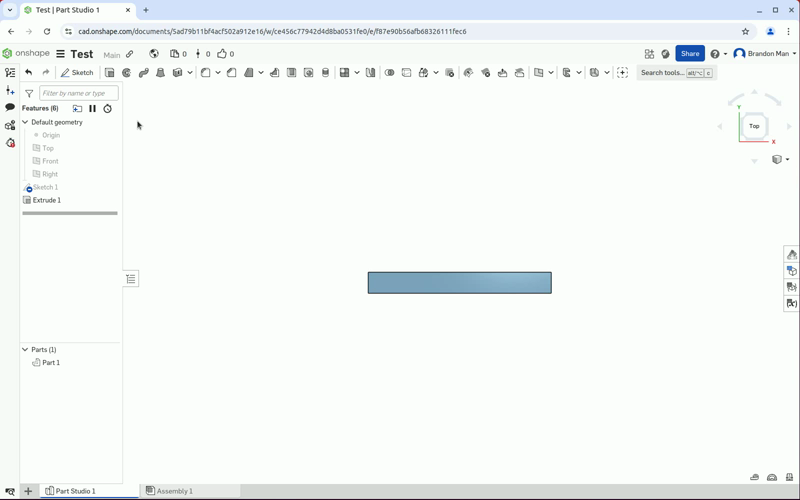
mouse_move(73, 189)
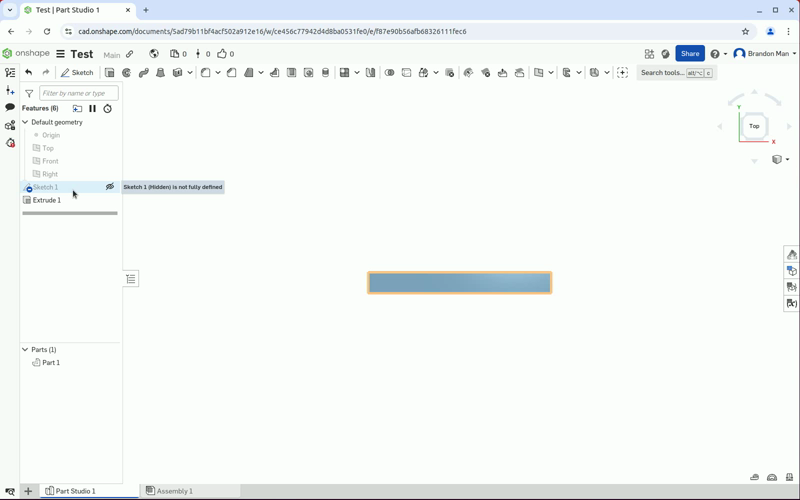
click(73, 189)
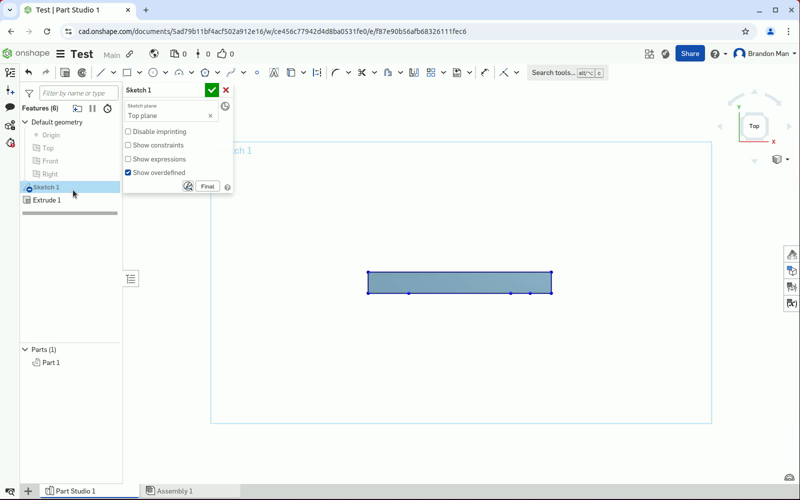
mouse_move(229, 92)
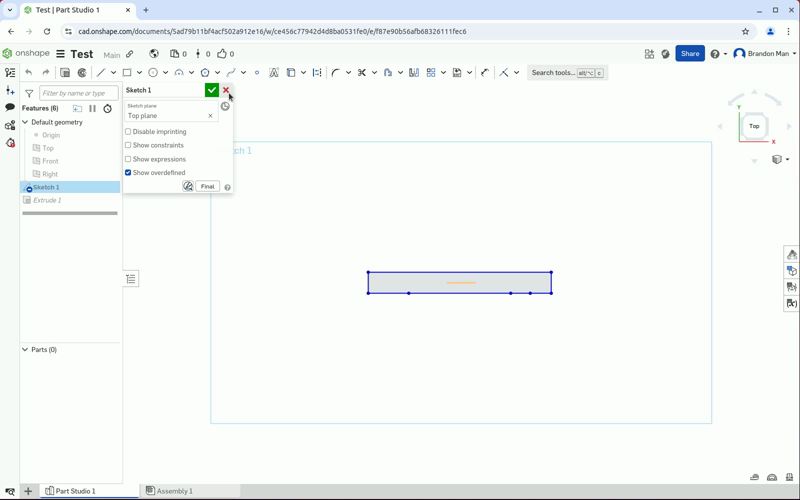
click(229, 92)
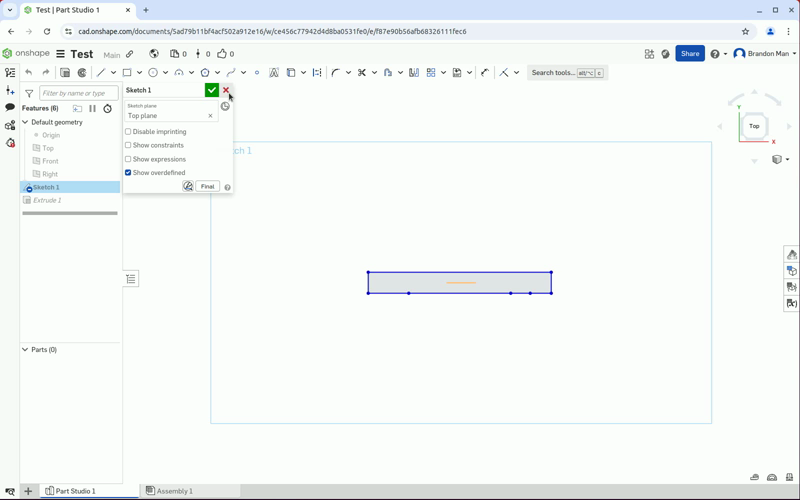
key(shift+s)
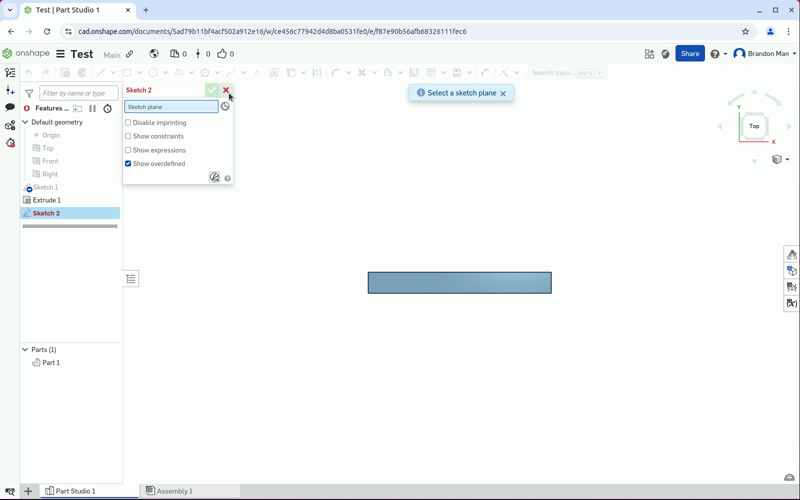
mouse_move(73, 150)
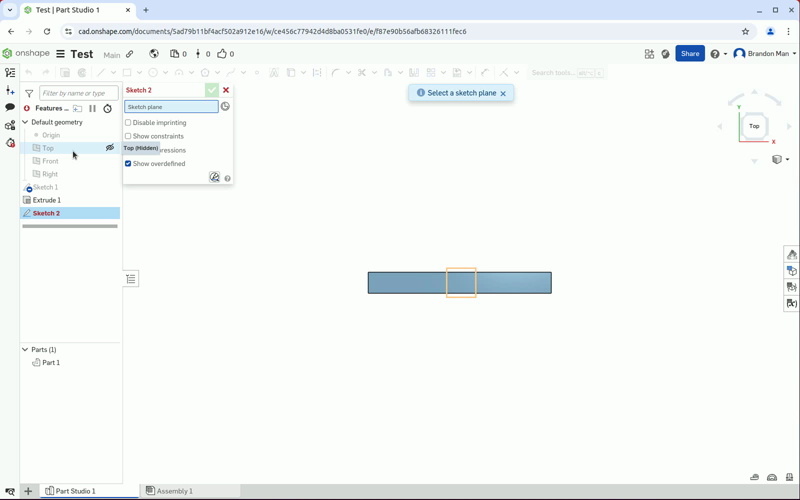
click(73, 150)
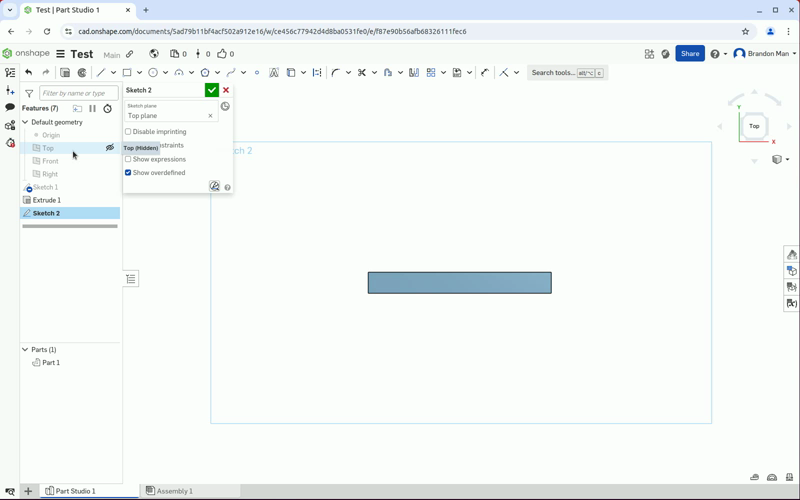
mouse_move(73, 352)
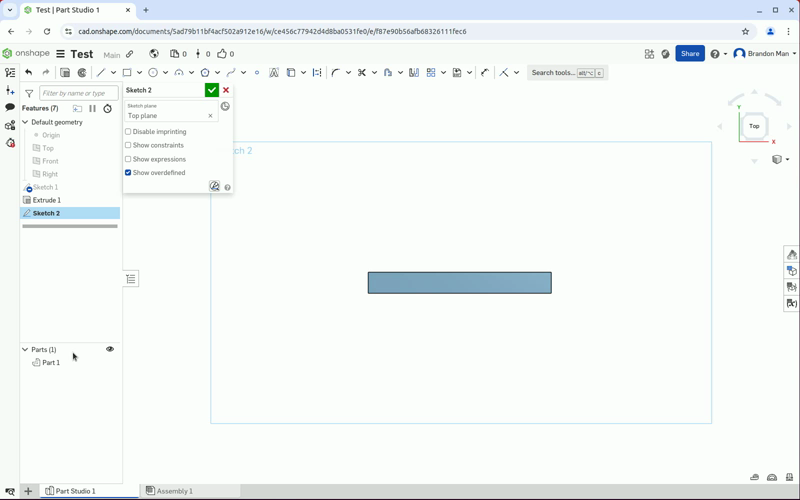
key(y)
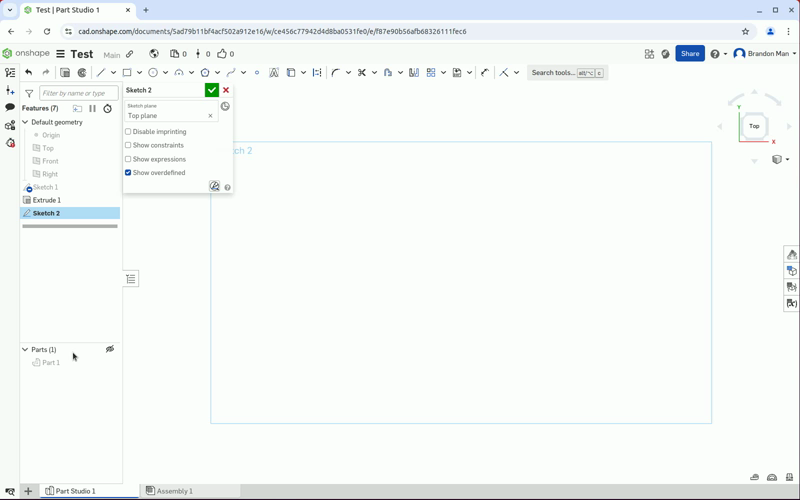
key(l)
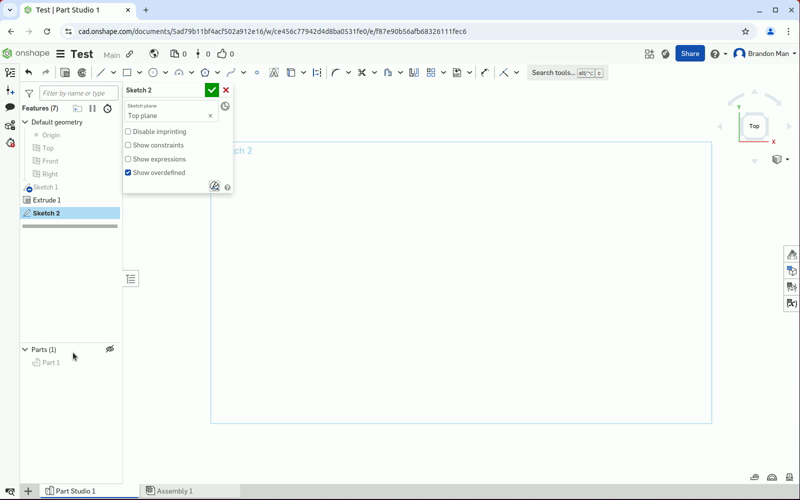
key_down(shift)
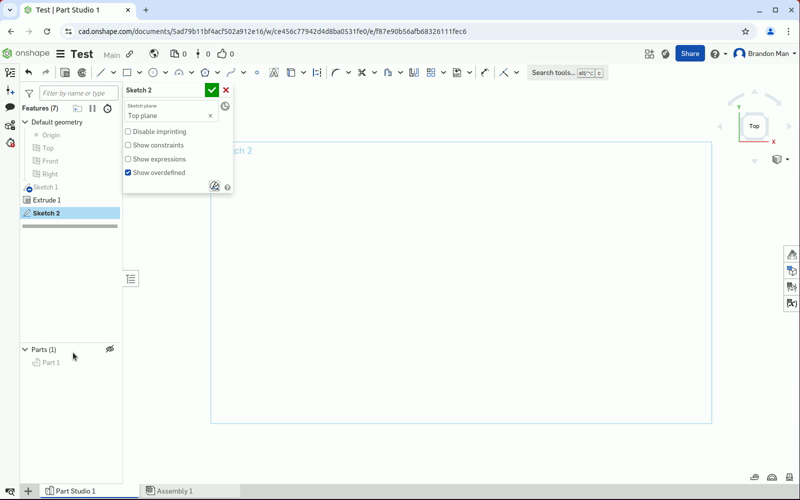
mouse_move(368, 334)
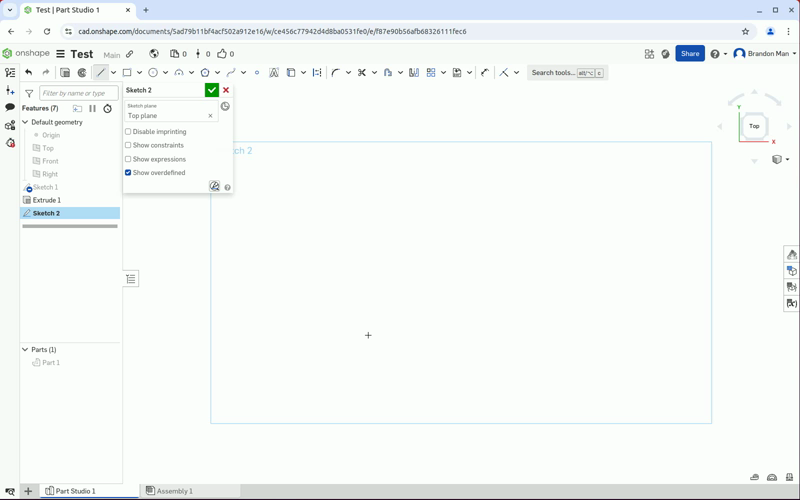
click(368, 334)
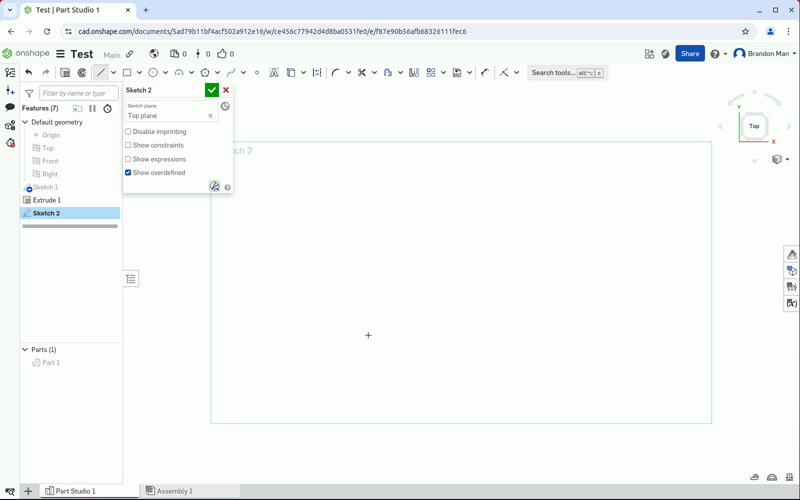
key_up(shift)
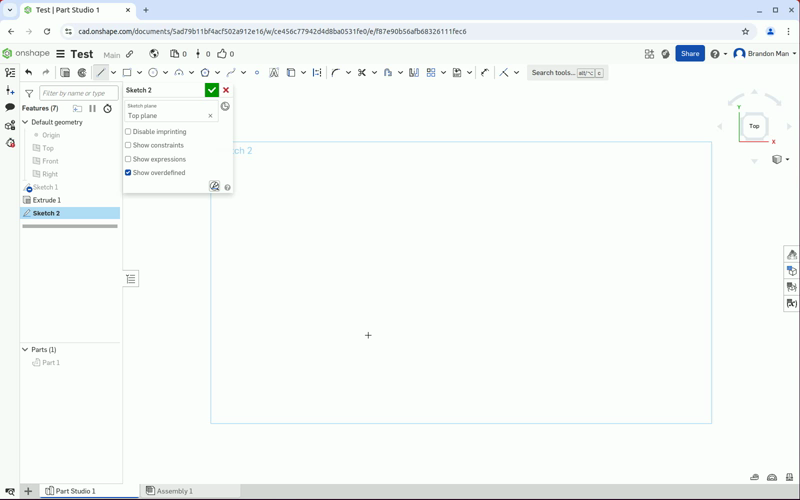
key_down(shift)
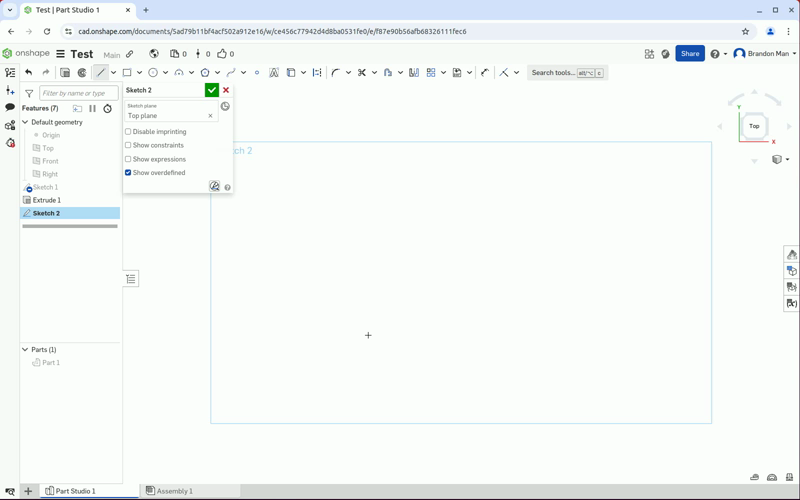
mouse_move(398, 334)
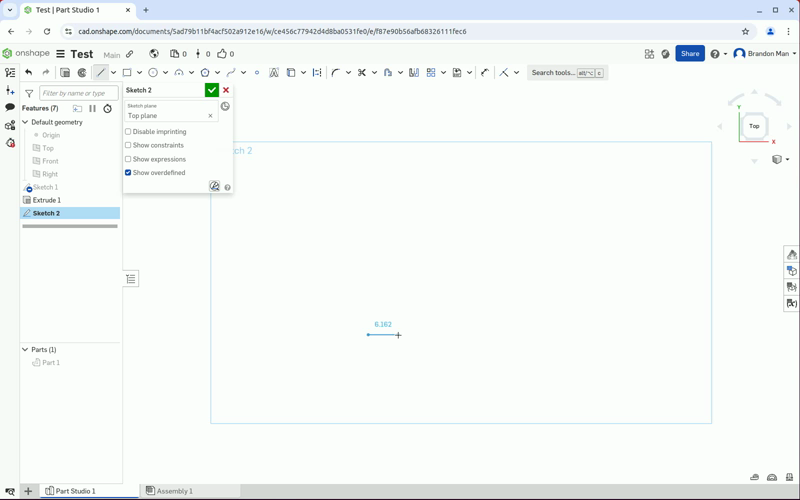
mouse_move(410, 334)
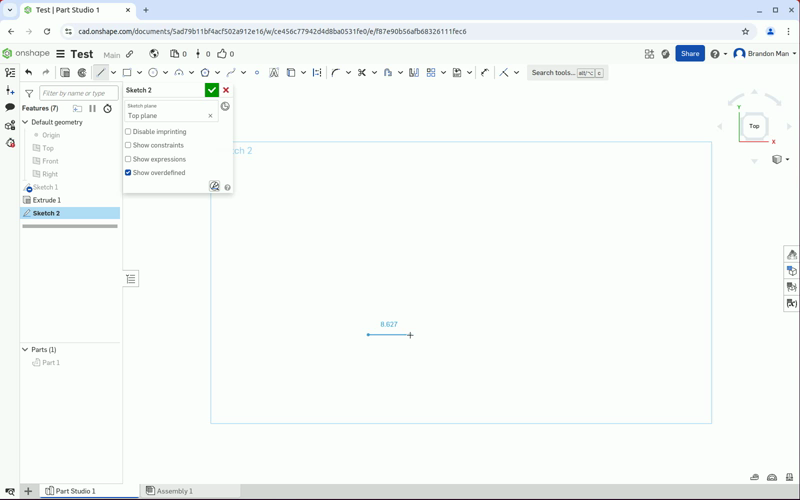
click(410, 334)
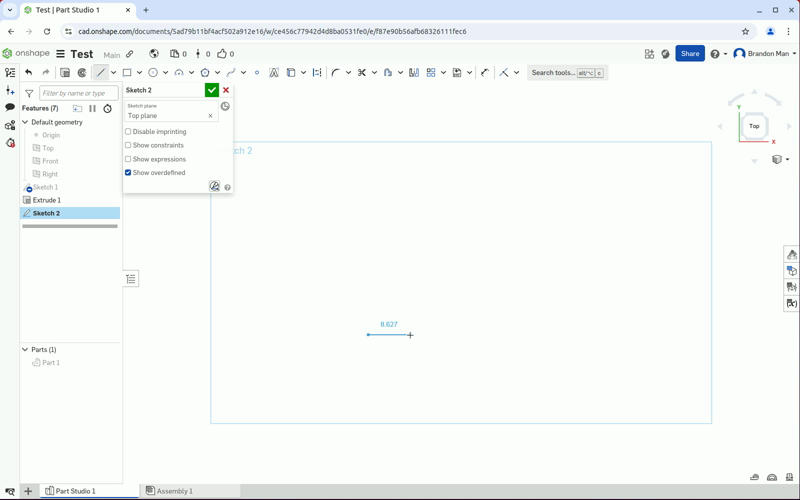
key_up(shift)
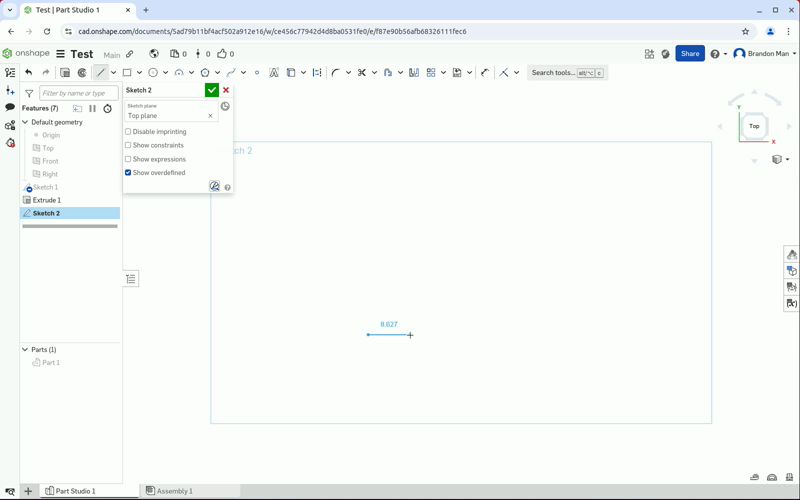
key_down(shift)
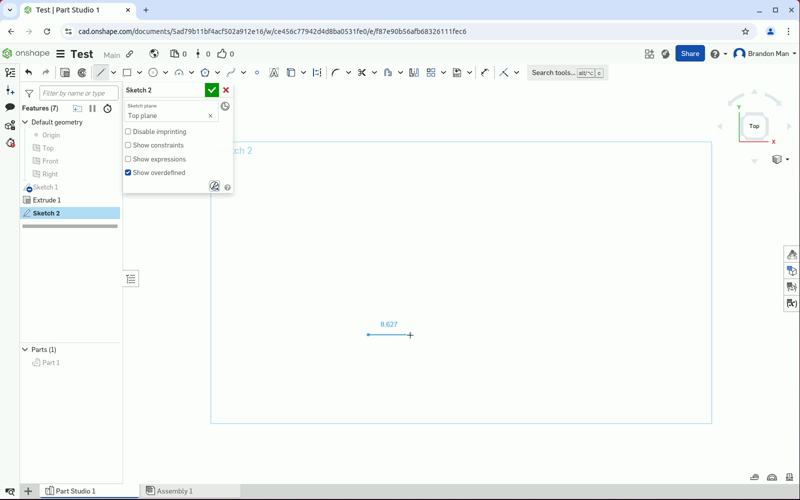
mouse_move(440, 334)
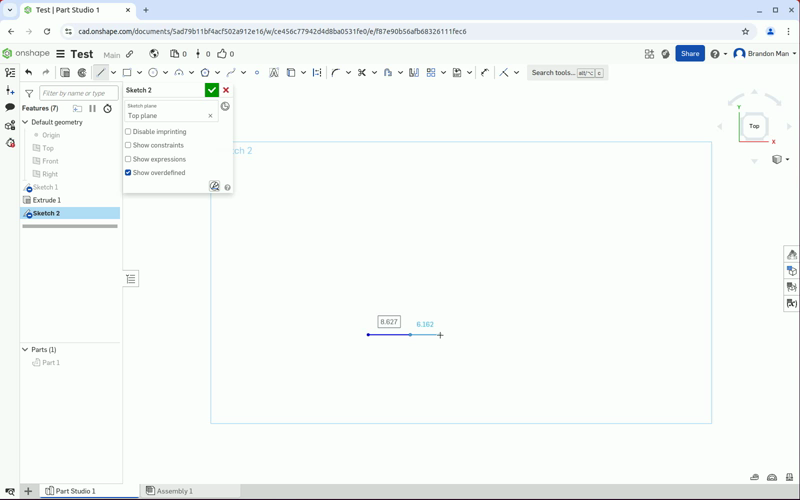
mouse_move(410, 292)
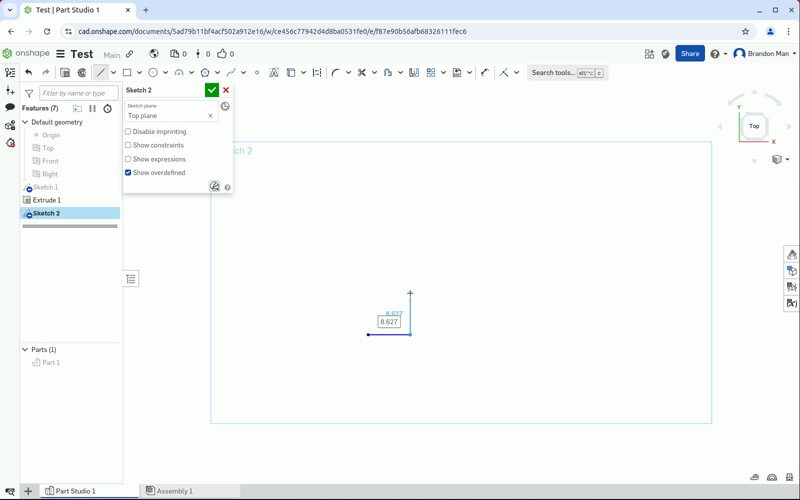
click(410, 292)
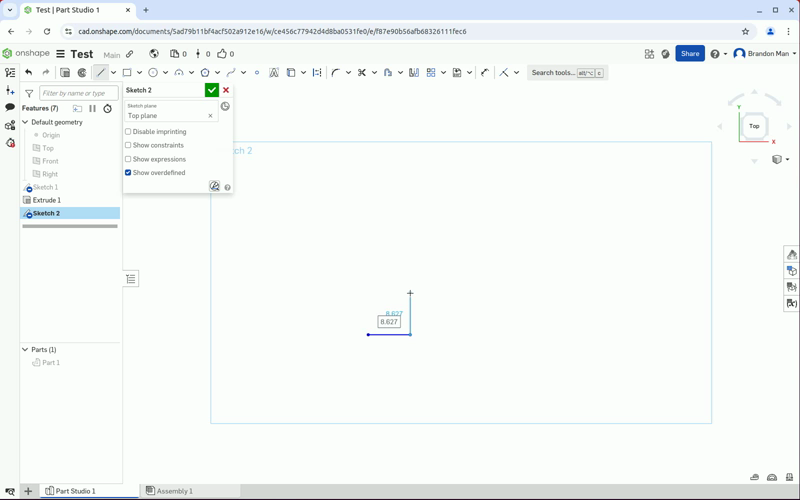
key_up(shift)
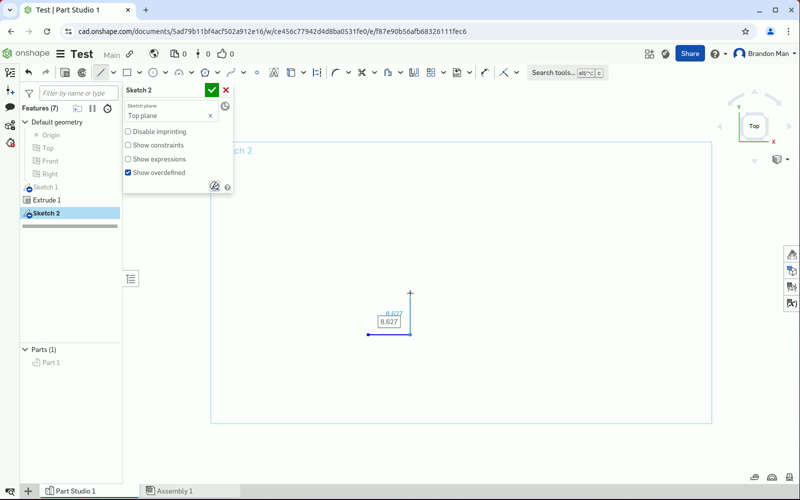
key_down(shift)
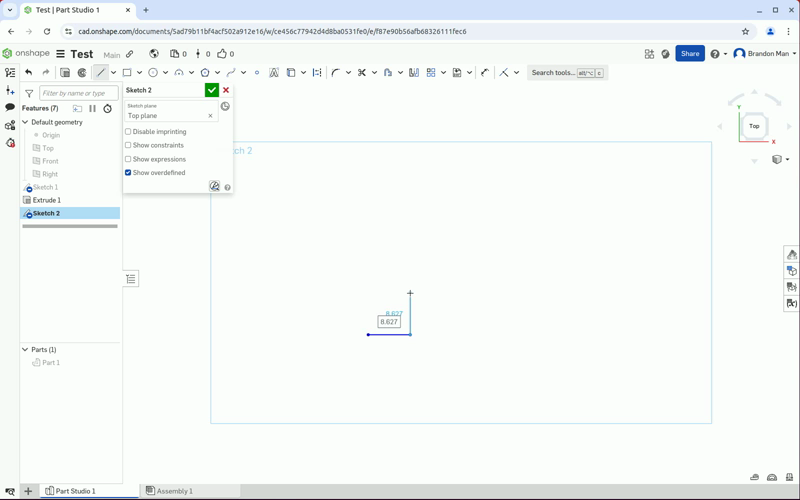
mouse_move(440, 292)
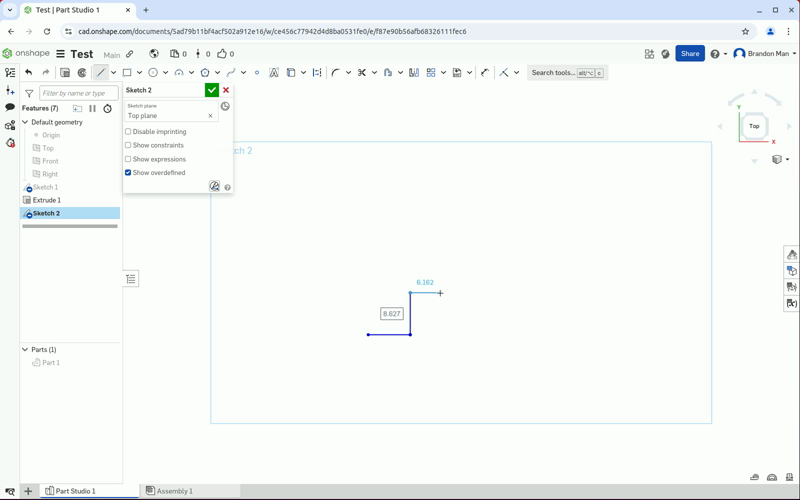
mouse_move(368, 292)
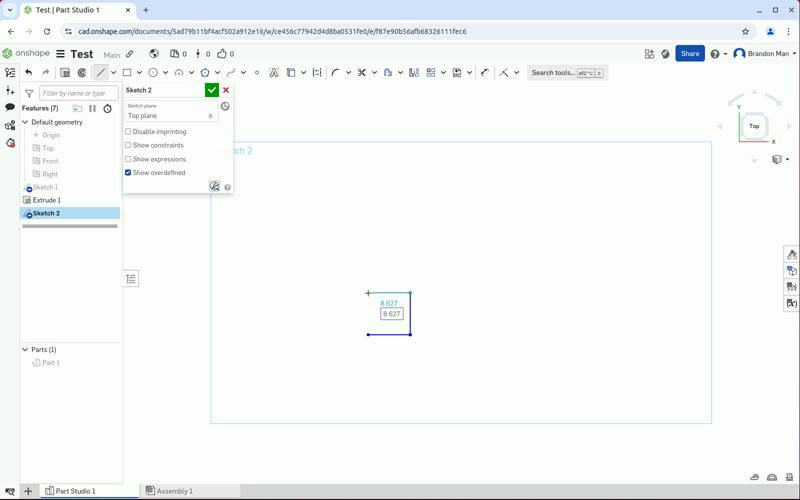
click(368, 292)
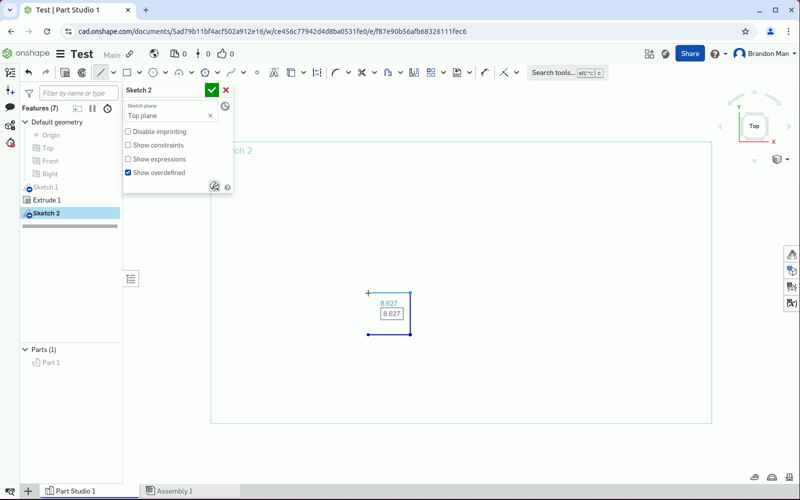
key_up(shift)
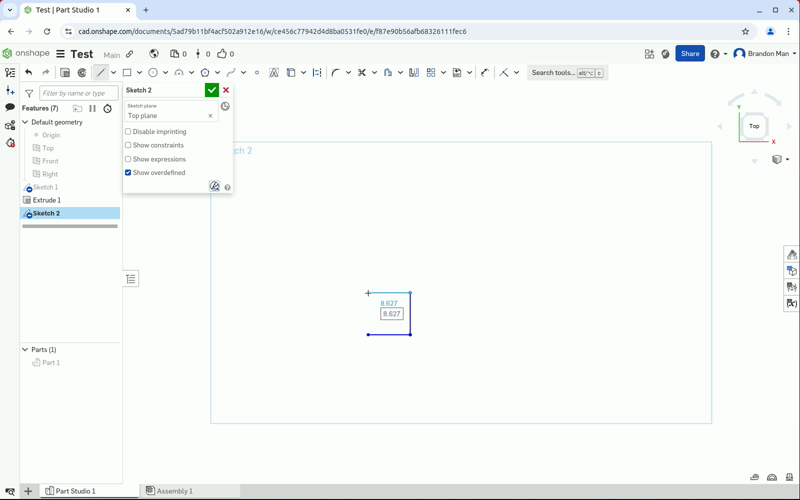
mouse_move(398, 292)
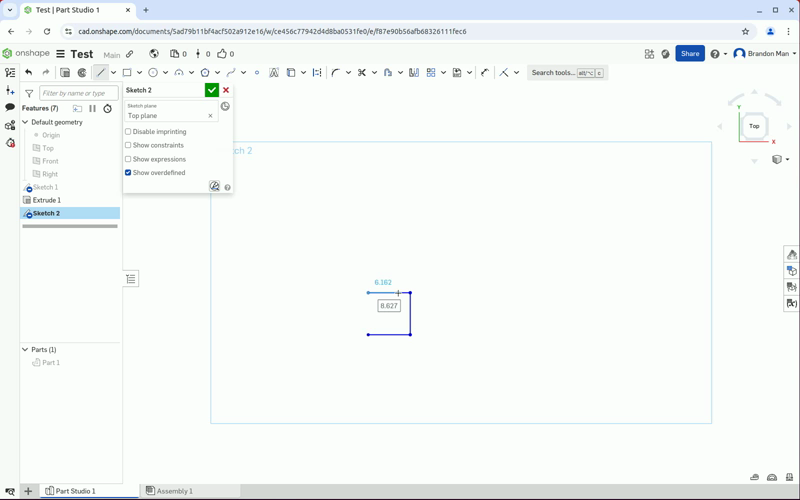
key_down(shift)
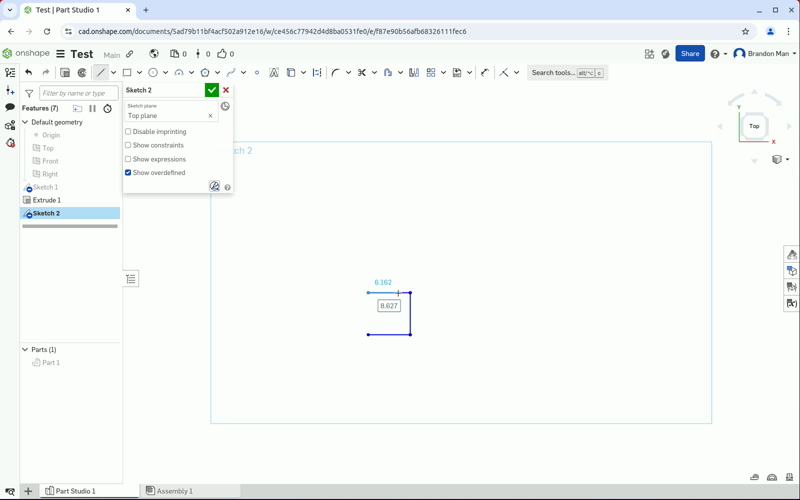
mouse_move(368, 334)
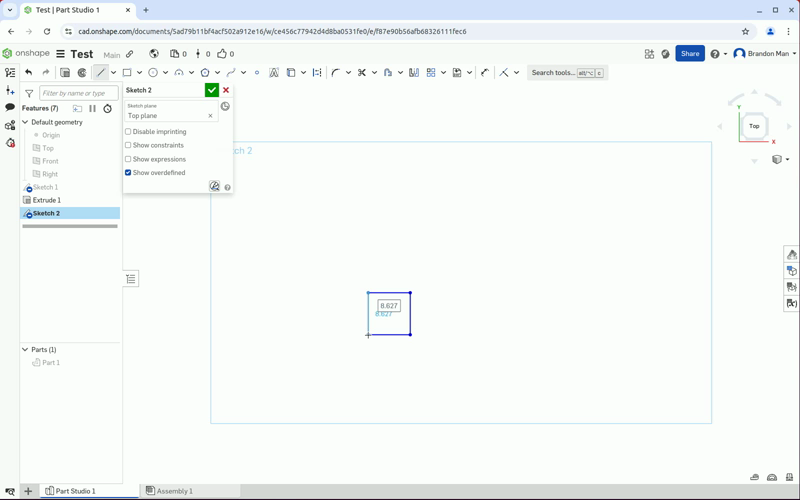
key_up(shift)
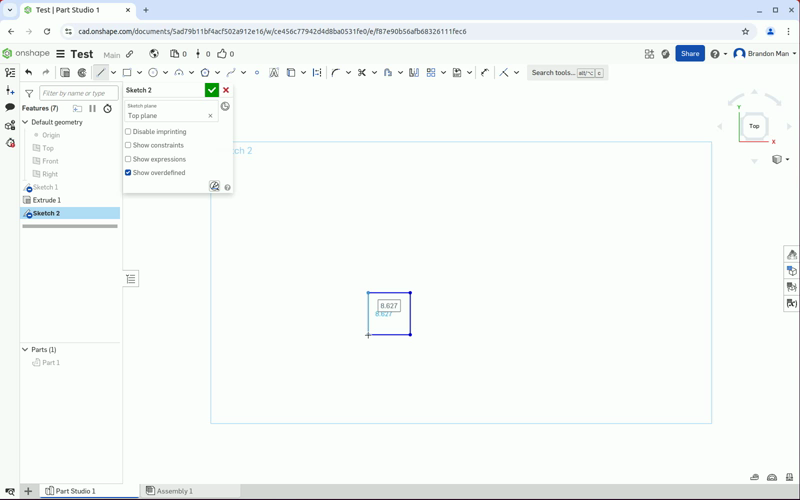
click(368, 334)
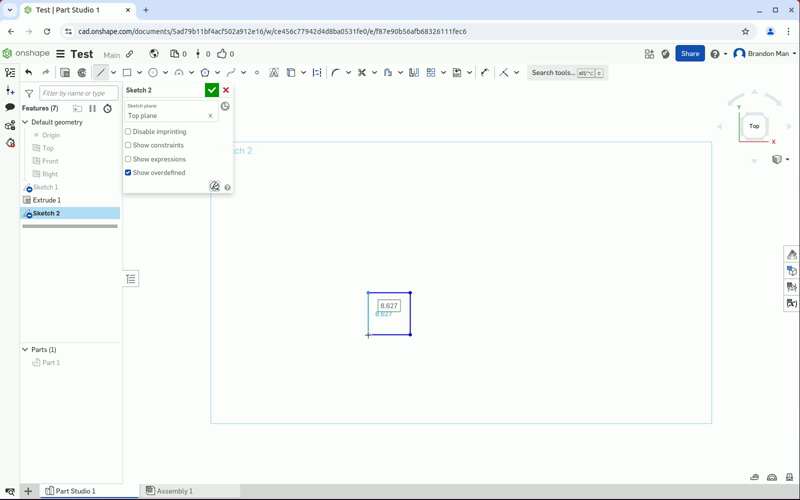
key(esc)
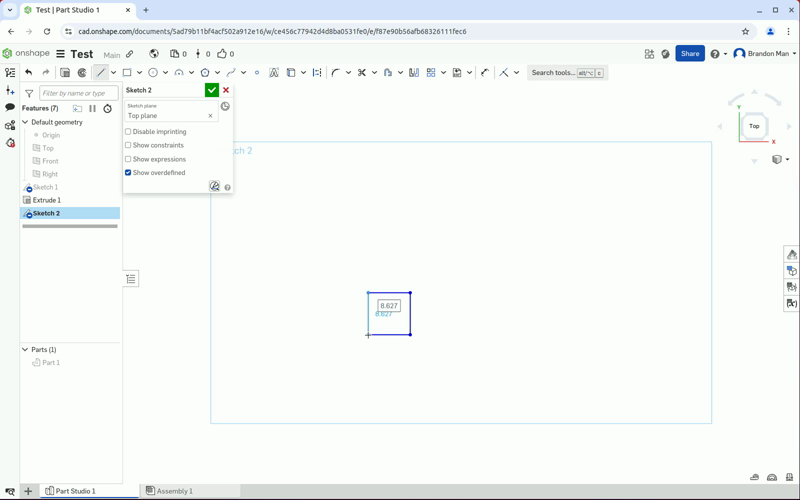
key(c)
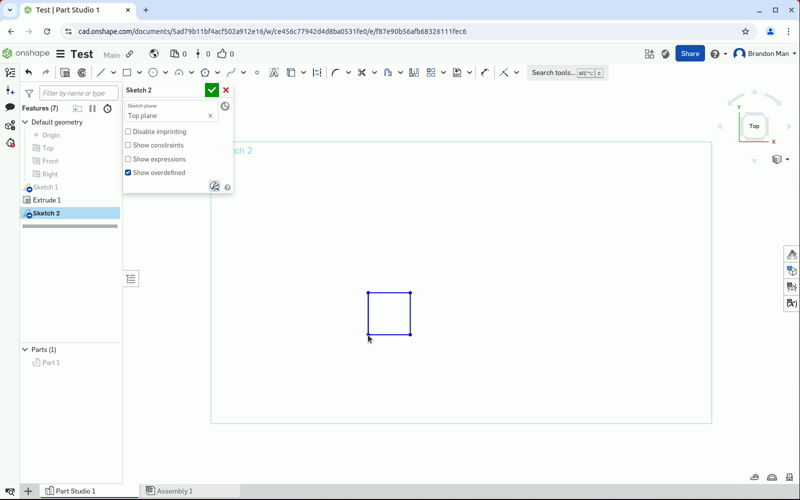
key_down(shift)
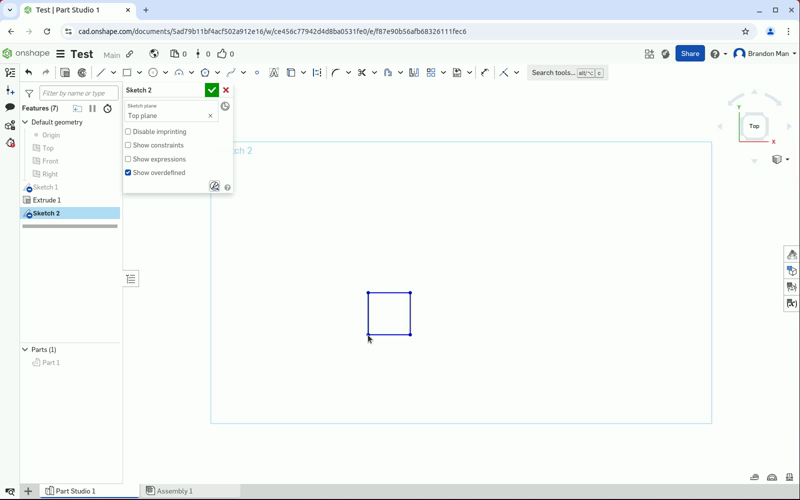
mouse_move(389, 313)
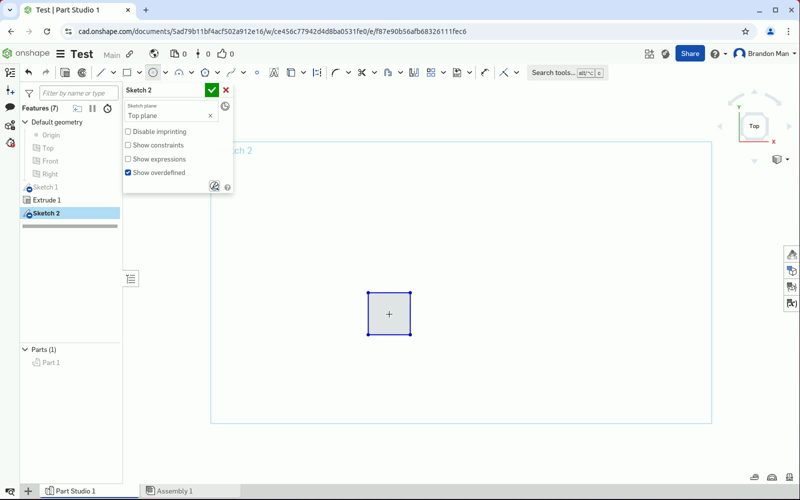
click(389, 313)
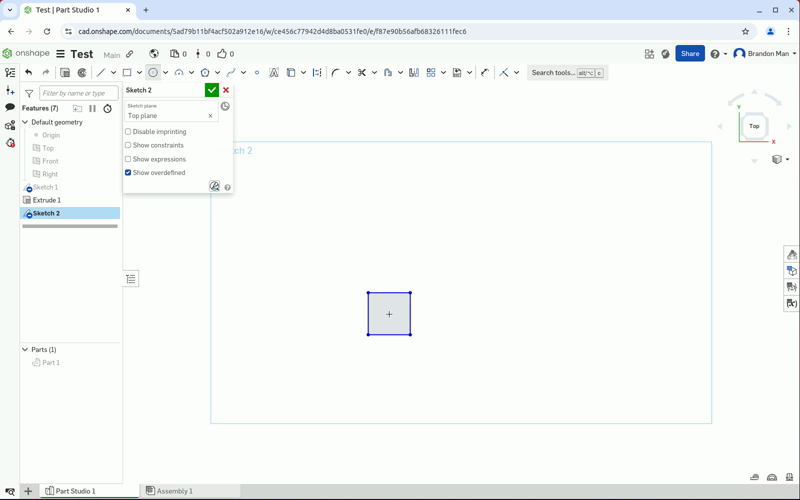
key_up(shift)
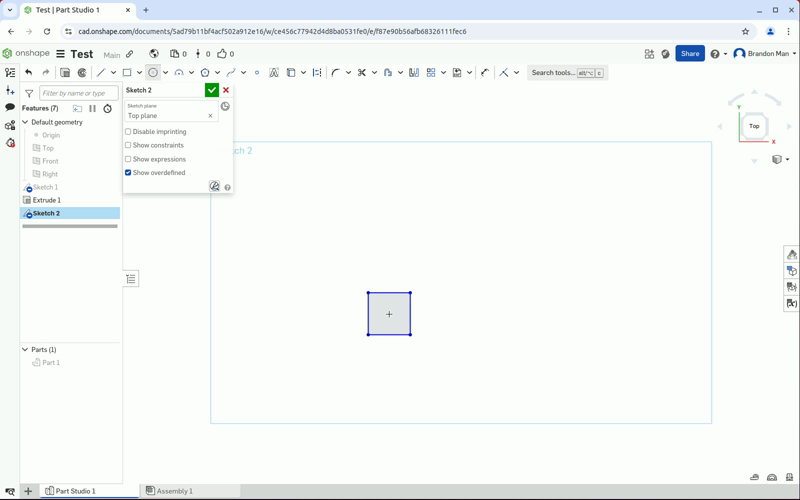
mouse_move(392, 313)
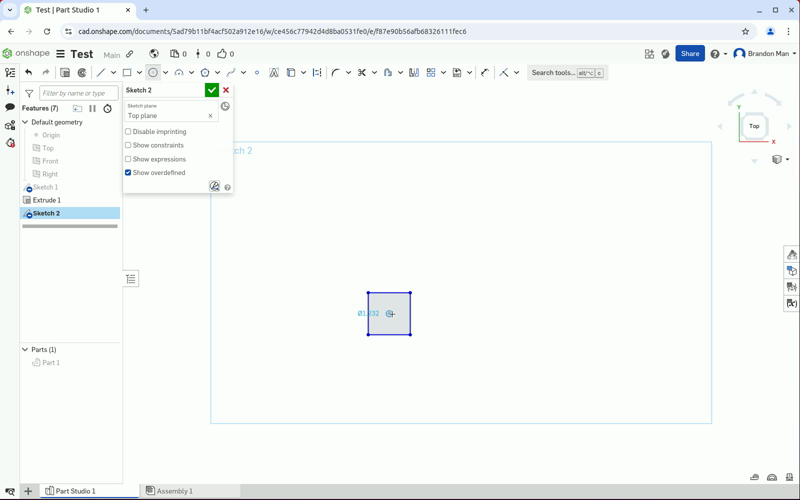
scroll(6)
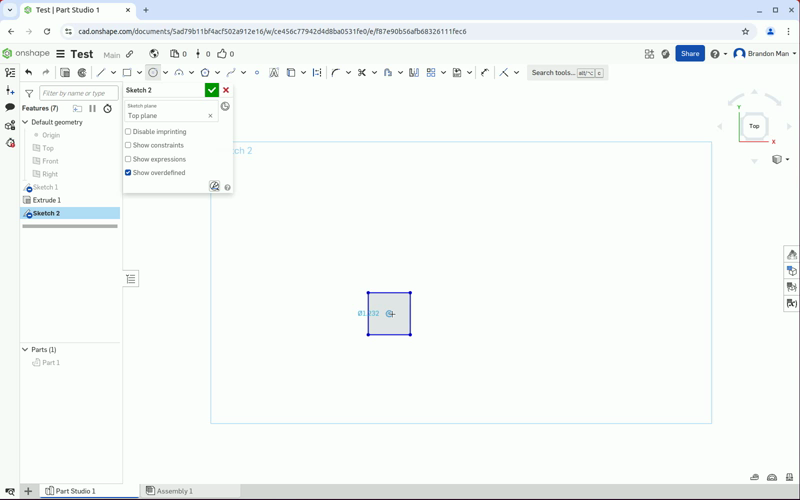
scroll(6)
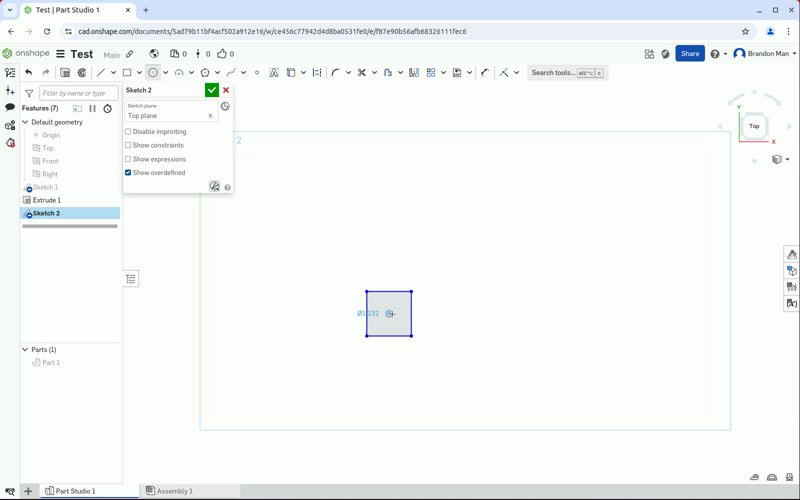
scroll(6)
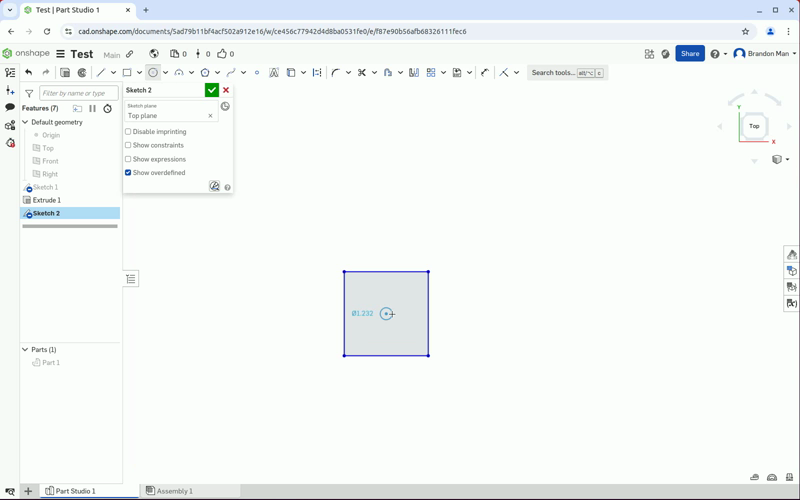
scroll(6)
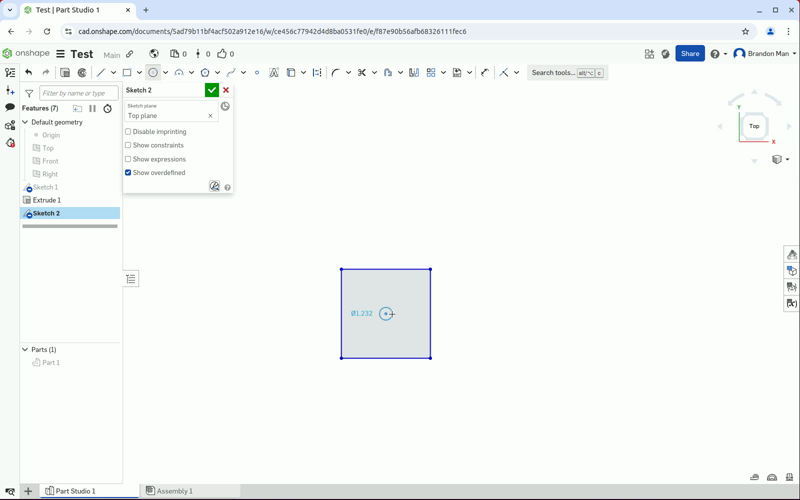
scroll(6)
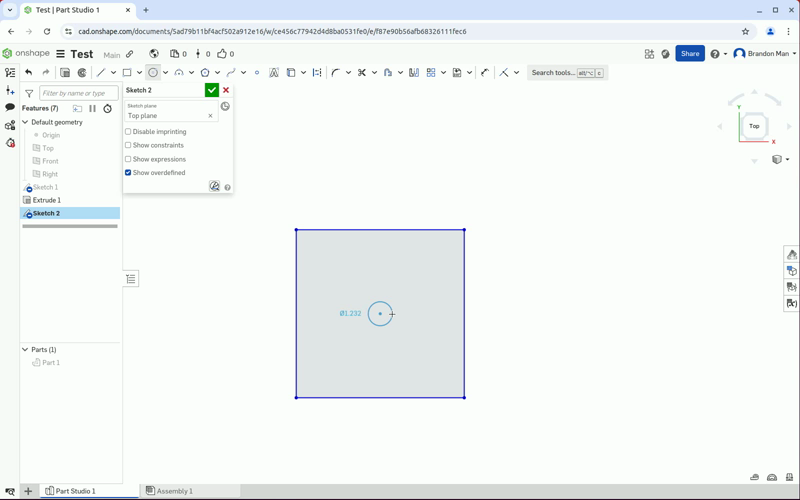
scroll(6)
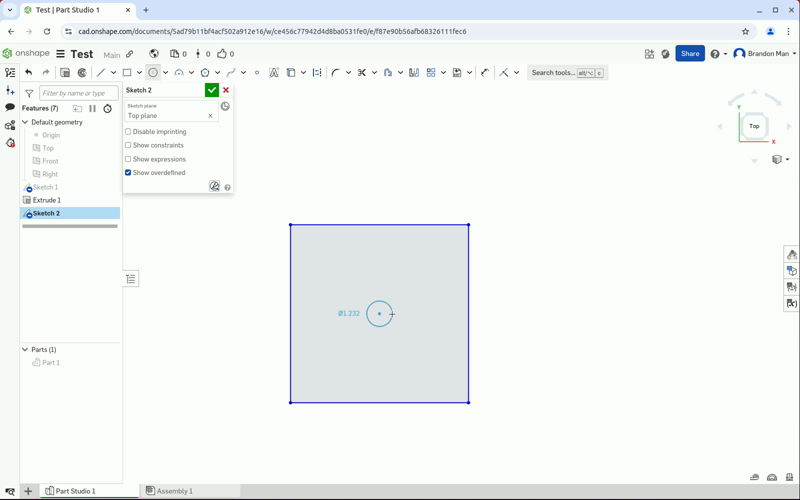
scroll(6)
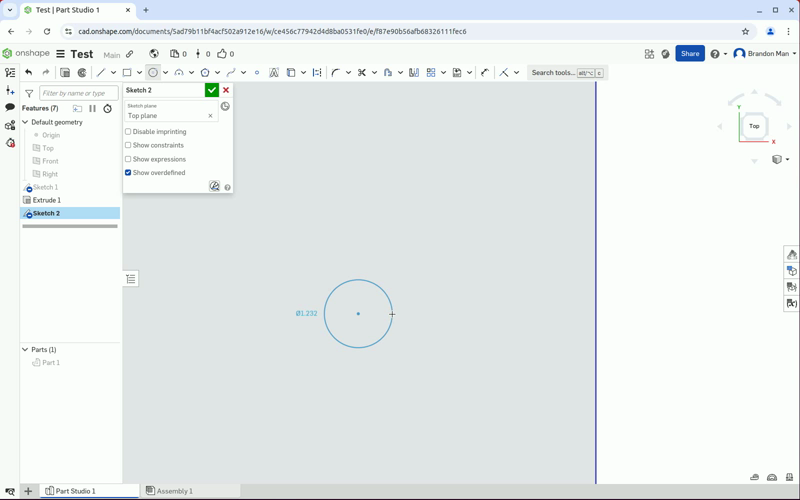
click(392, 313)
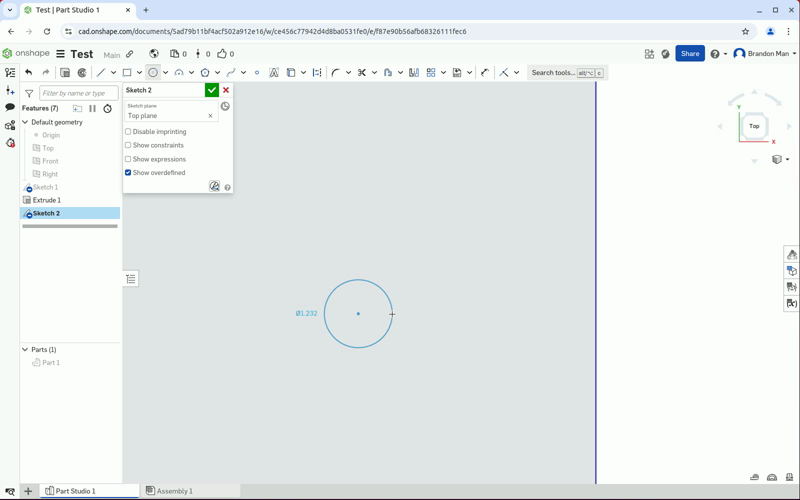
scroll(-6)
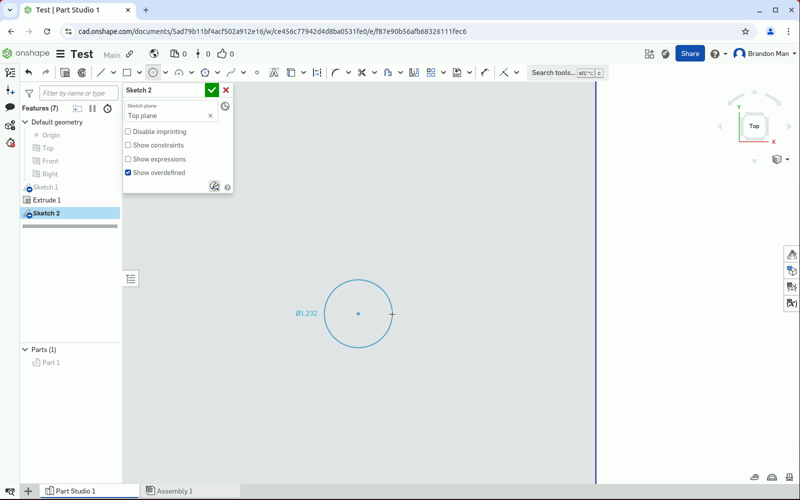
scroll(-6)
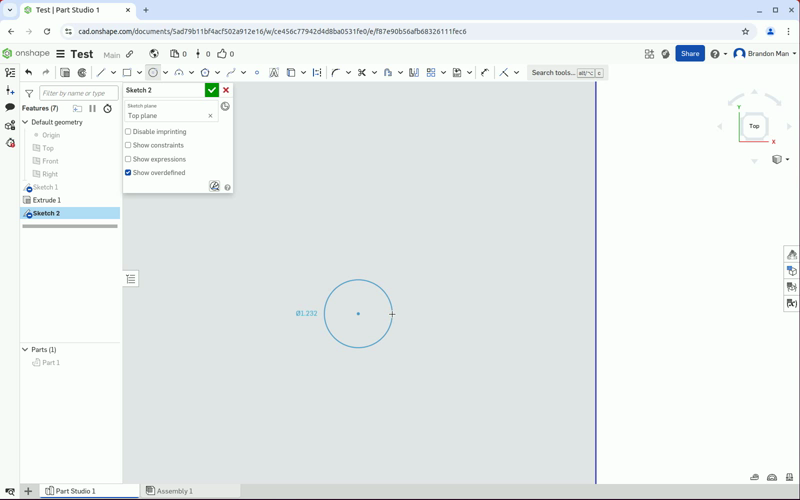
scroll(-6)
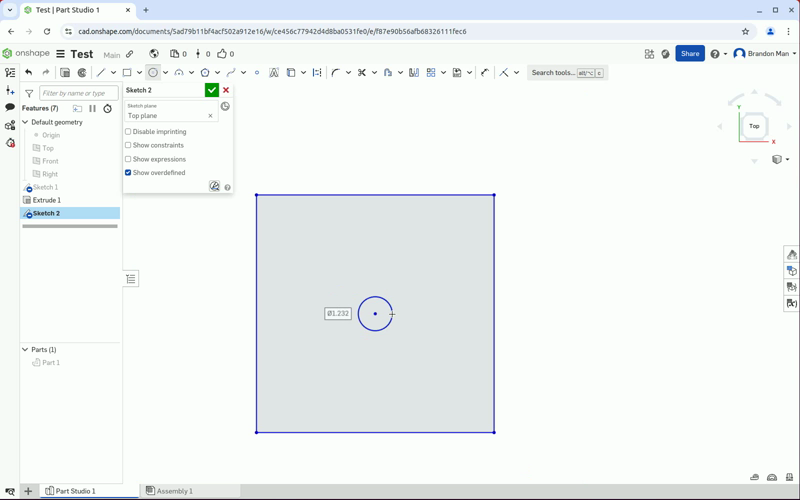
scroll(-6)
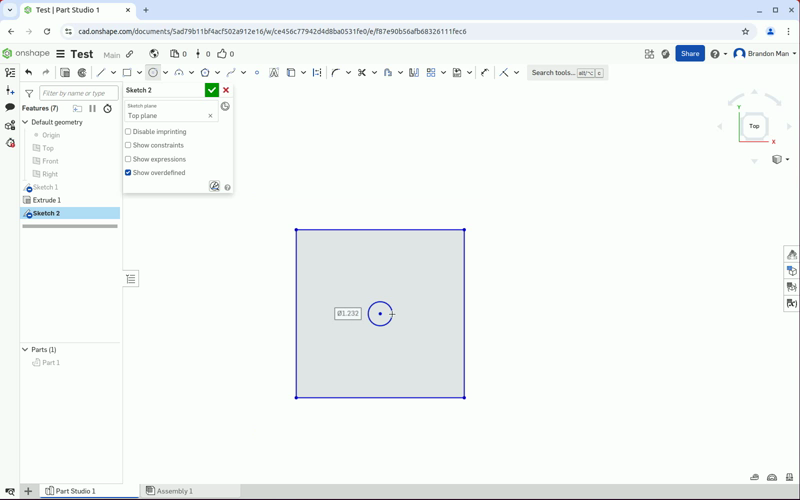
scroll(-6)
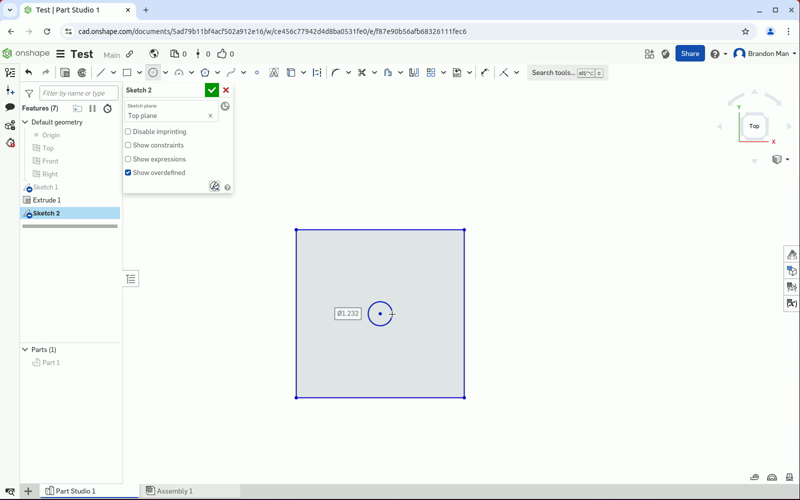
scroll(-6)
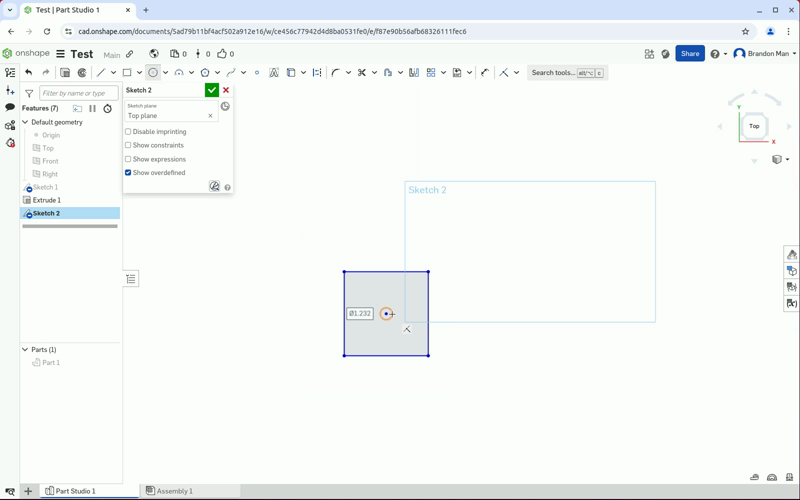
scroll(-6)
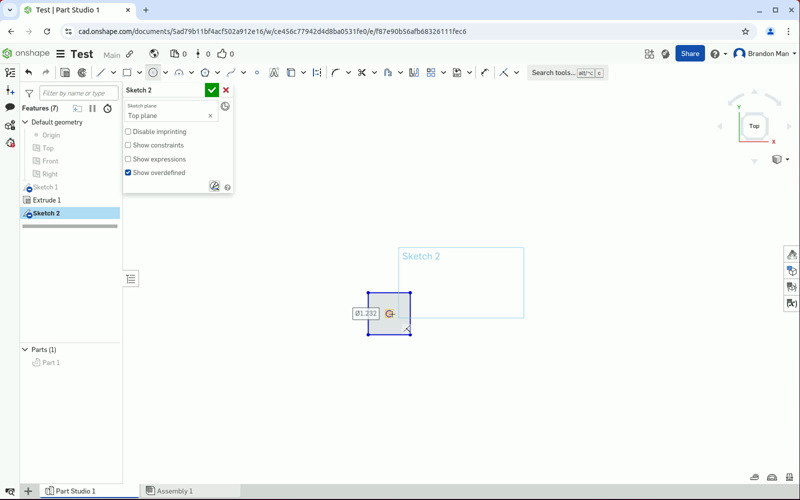
key(esc)
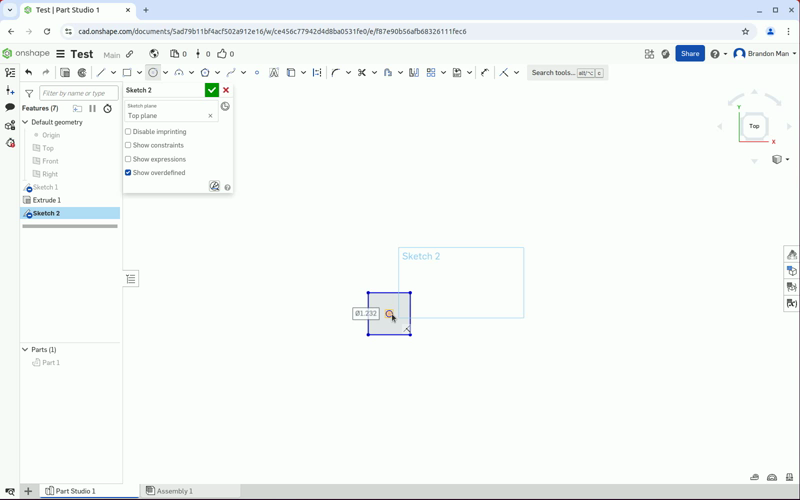
mouse_move(398, 318)
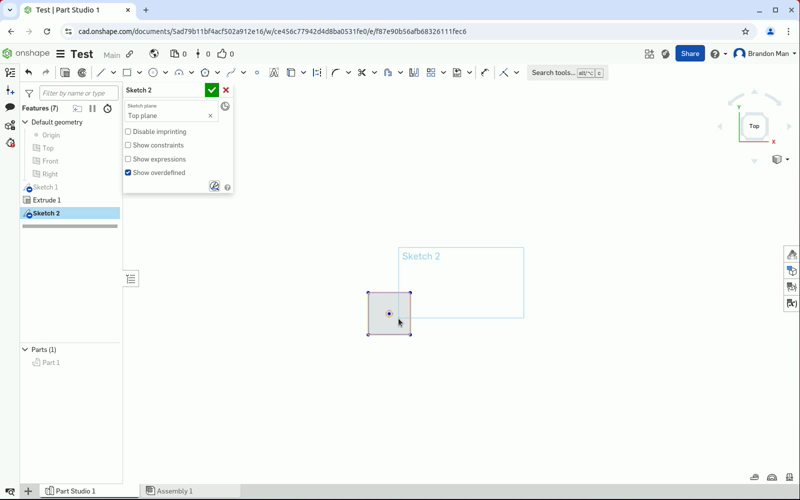
scroll(6)
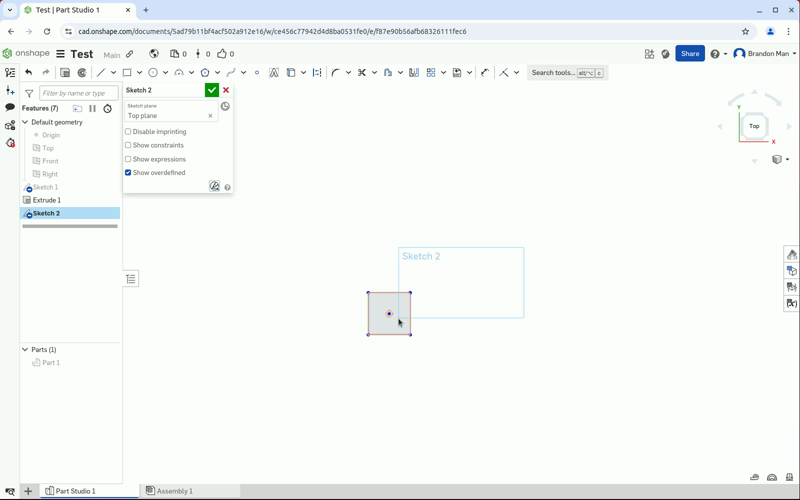
scroll(6)
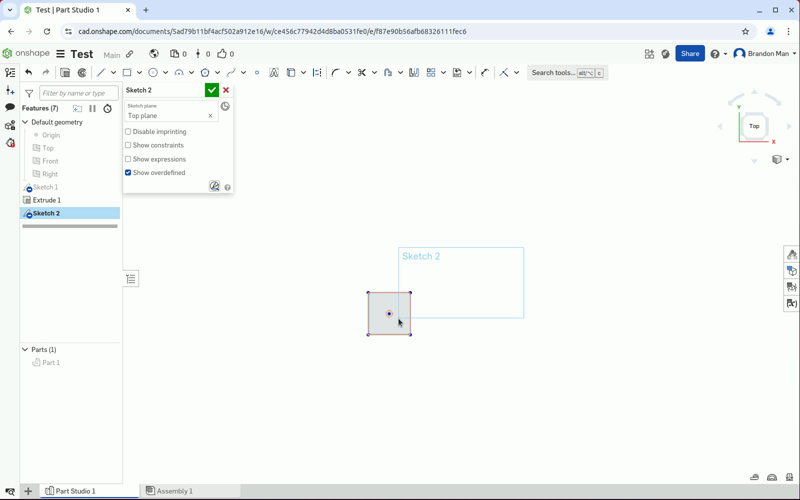
scroll(6)
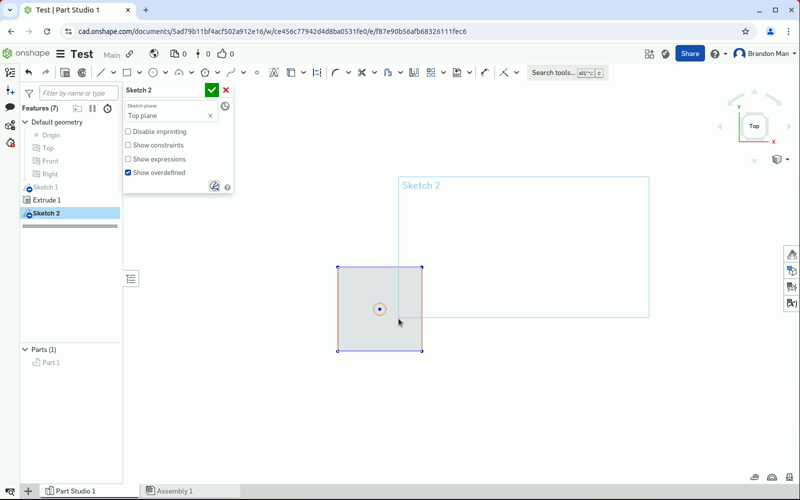
scroll(6)
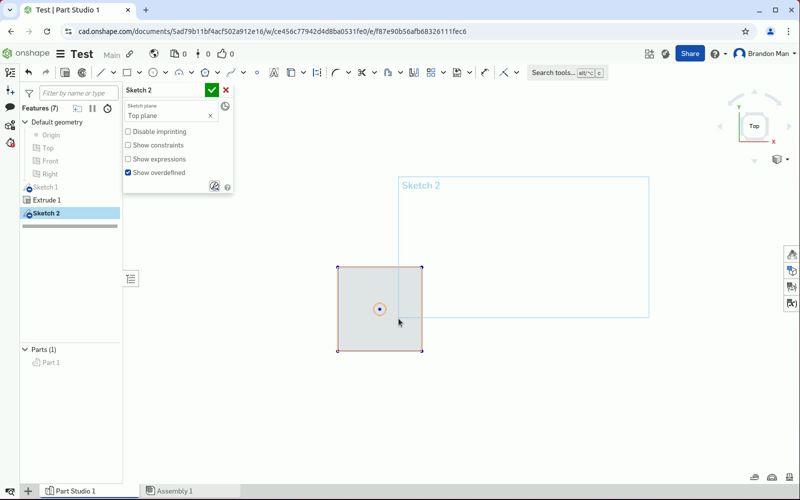
scroll(6)
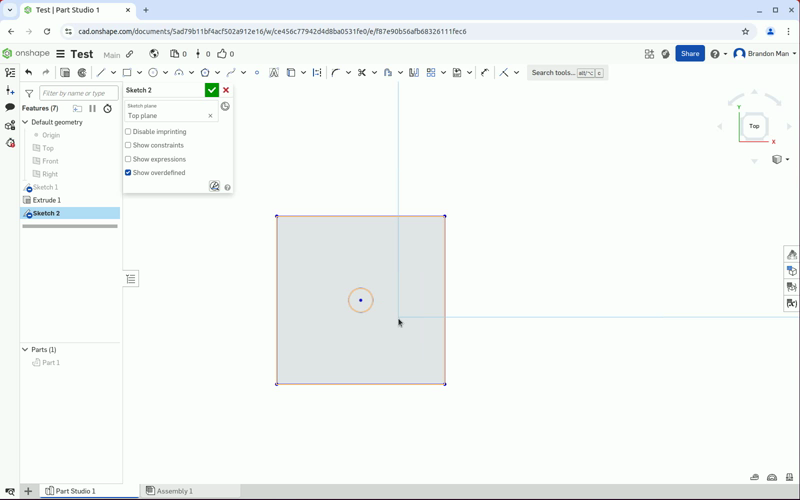
scroll(6)
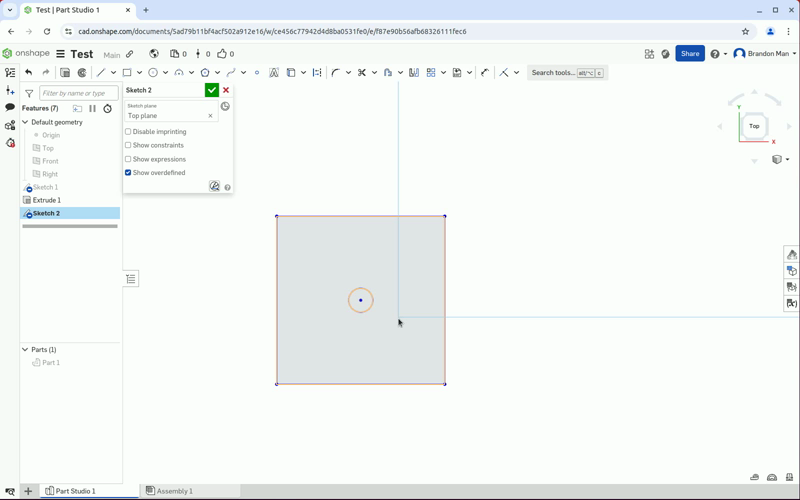
scroll(6)
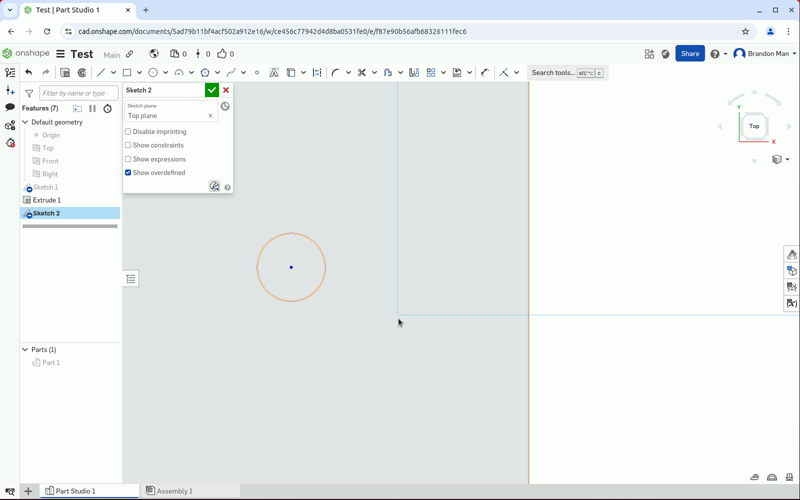
click(398, 318)
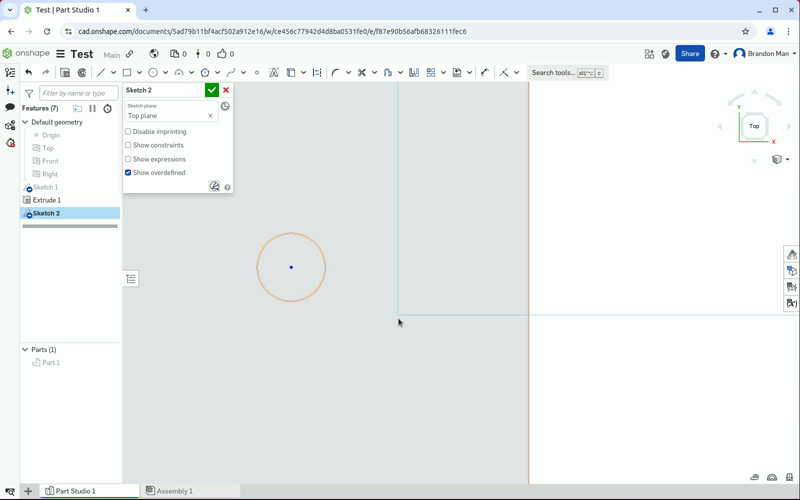
scroll(-6)
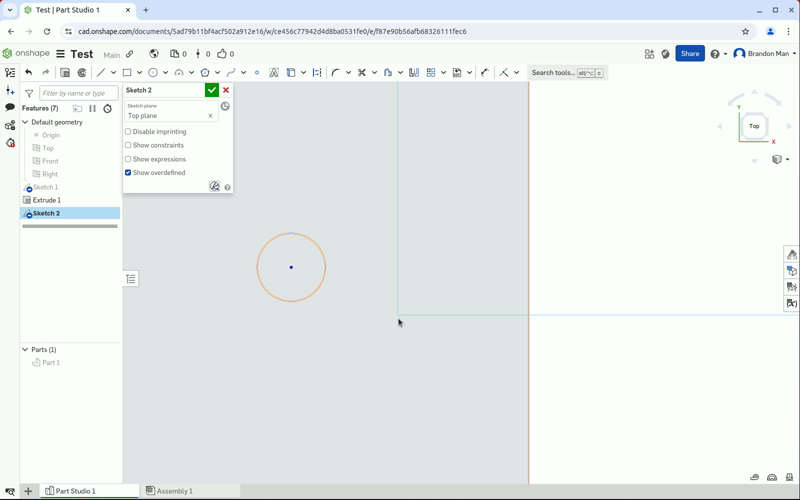
scroll(-6)
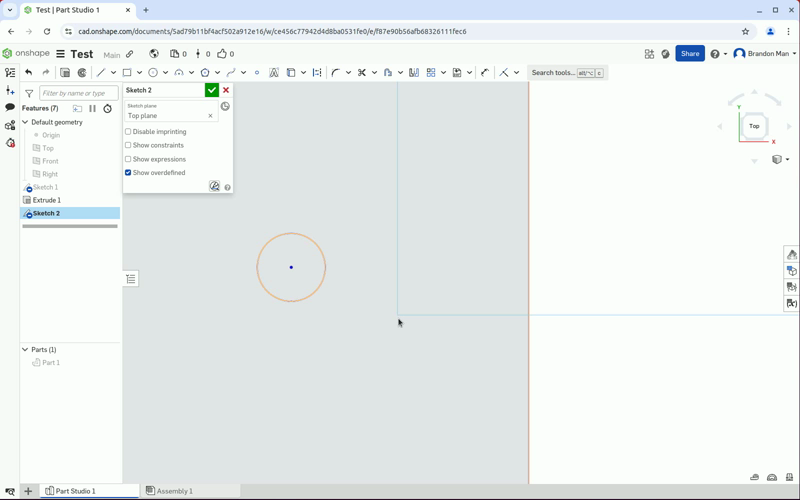
scroll(-6)
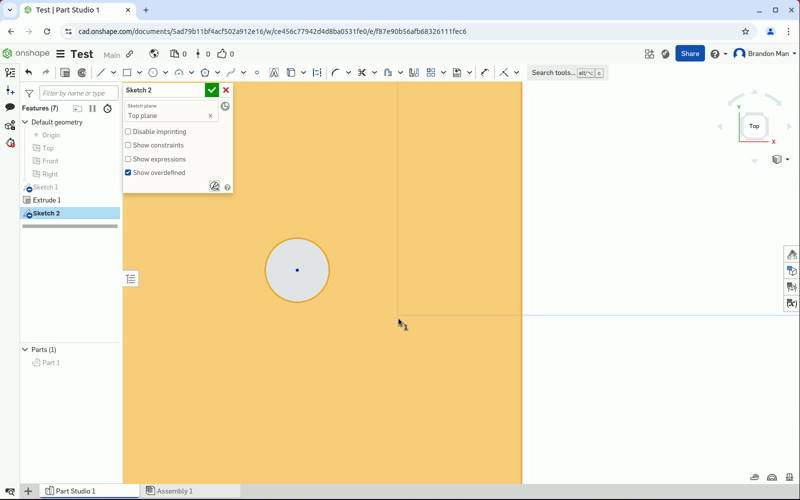
scroll(-6)
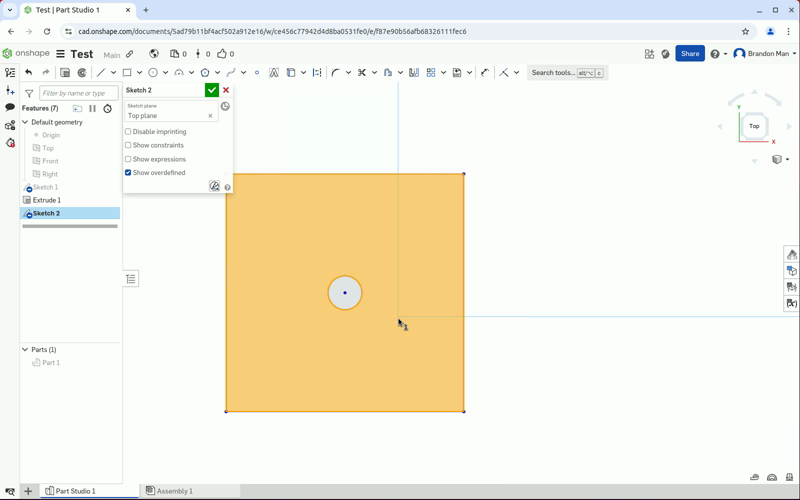
scroll(-6)
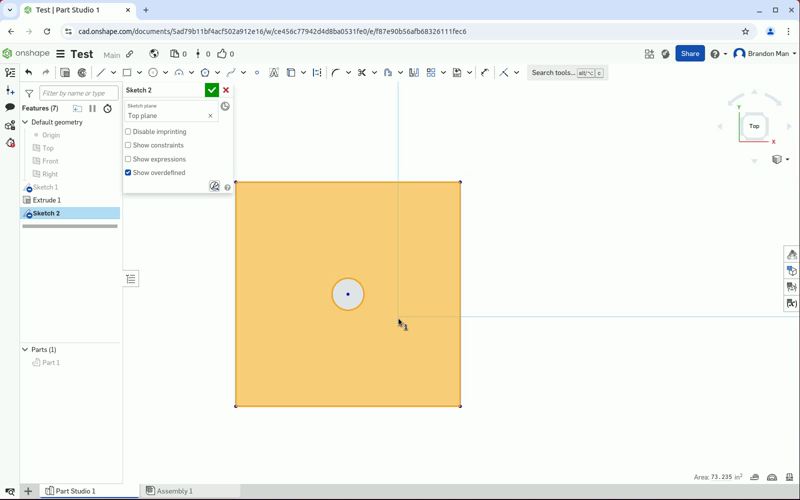
scroll(-6)
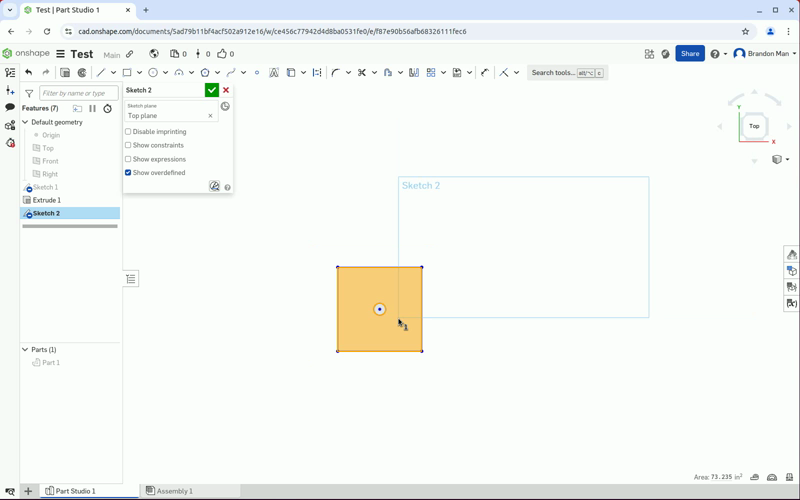
scroll(-6)
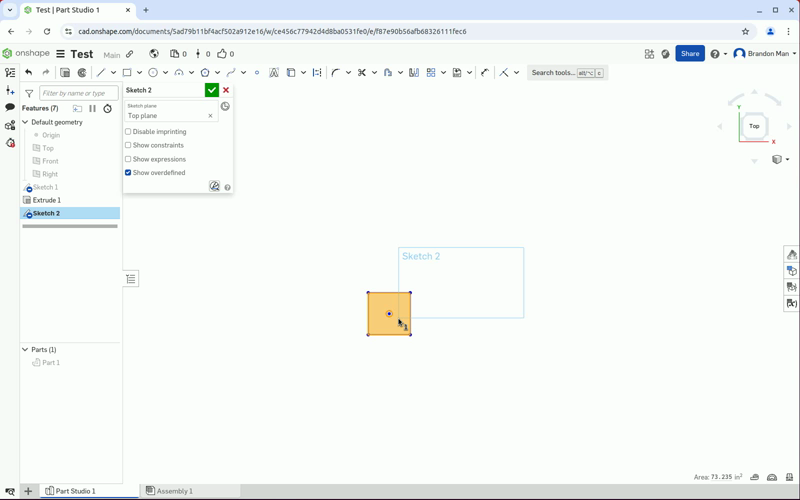
mouse_move(73, 352)
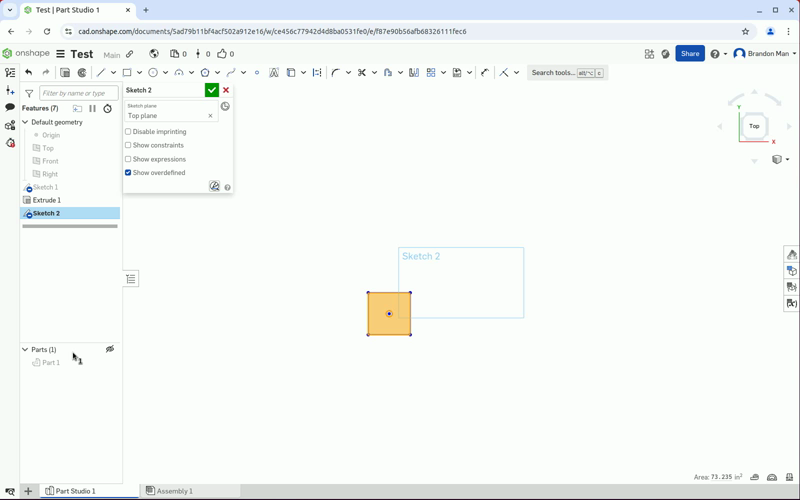
key(shift+y)
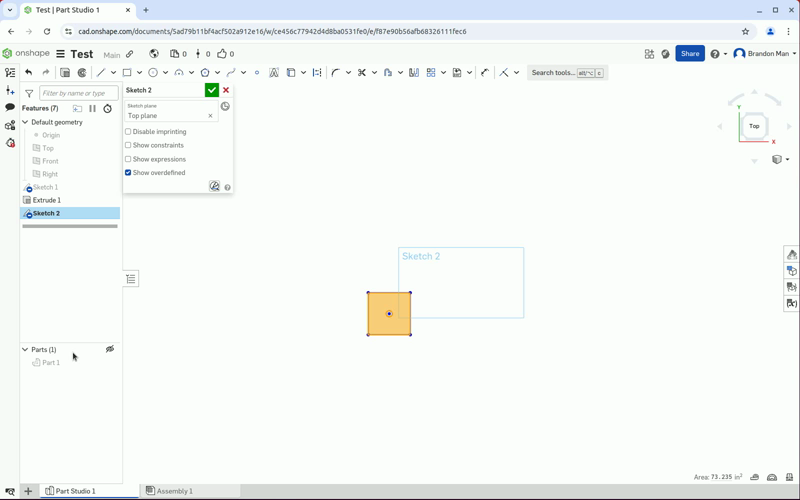
key(shift+e)
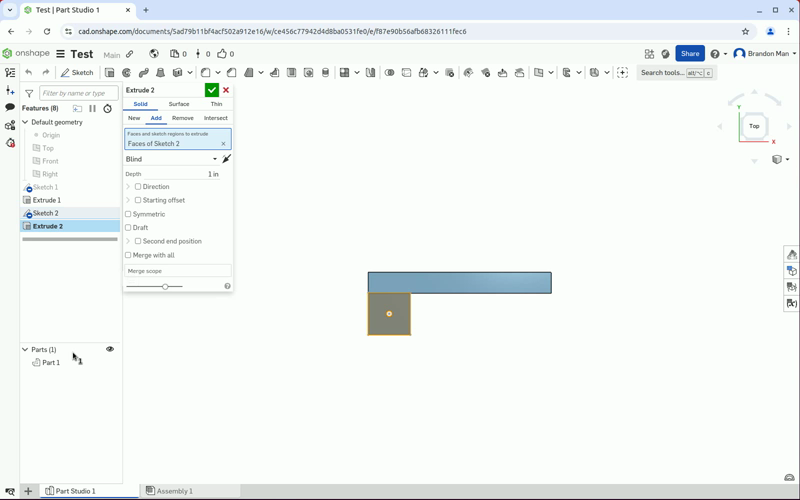
mouse_move(143, 106)
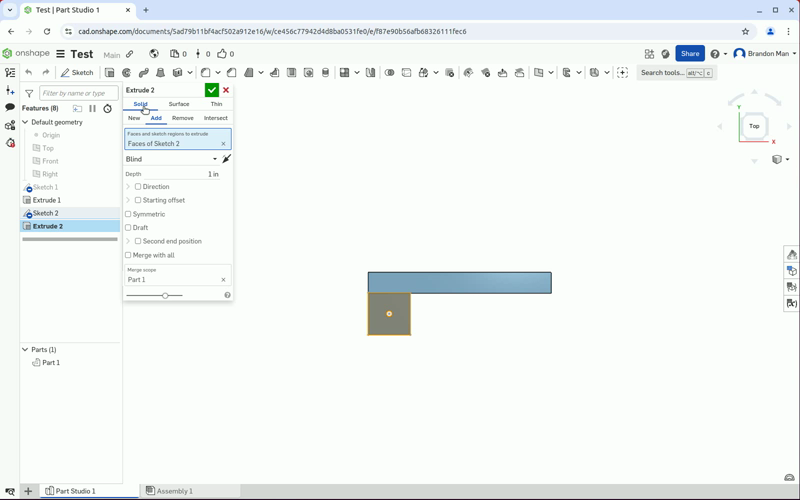
click(143, 106)
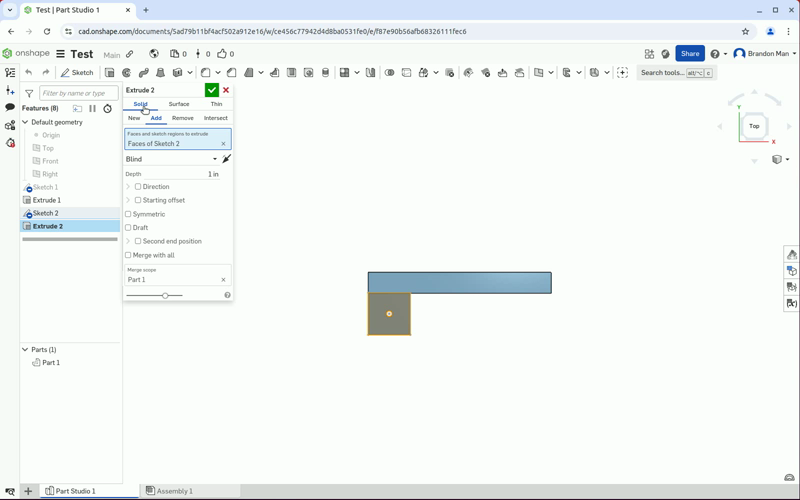
mouse_move(137, 120)
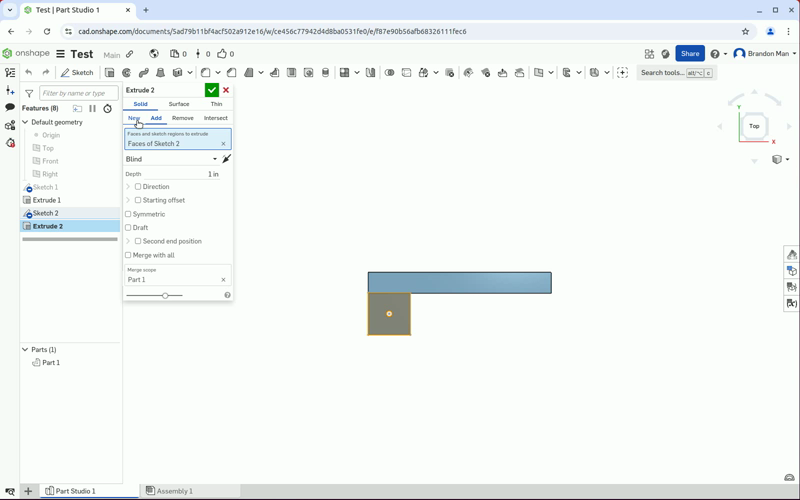
click(137, 120)
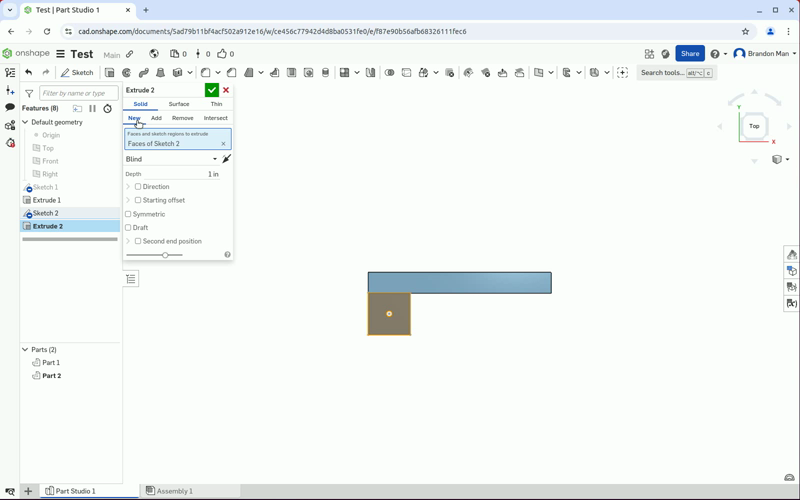
key(tab, 4)
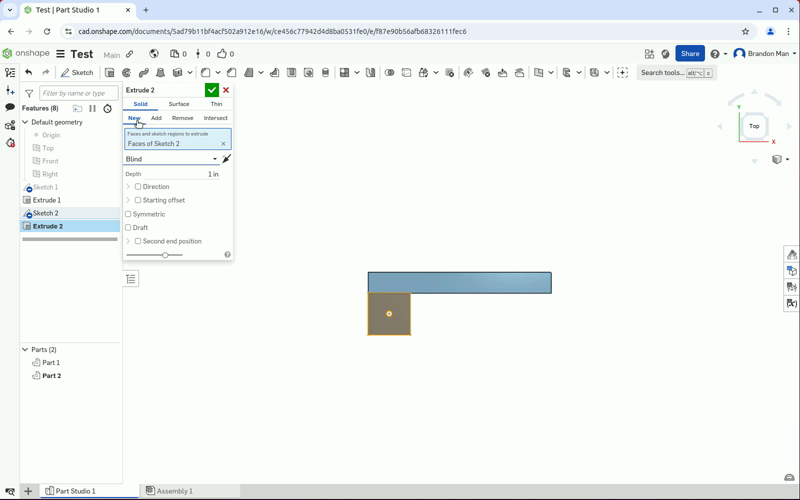
text(4.092)
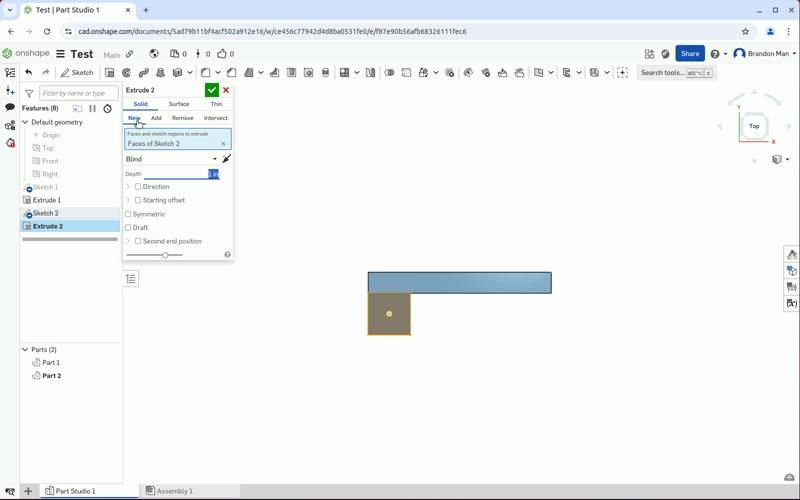
key(enter)
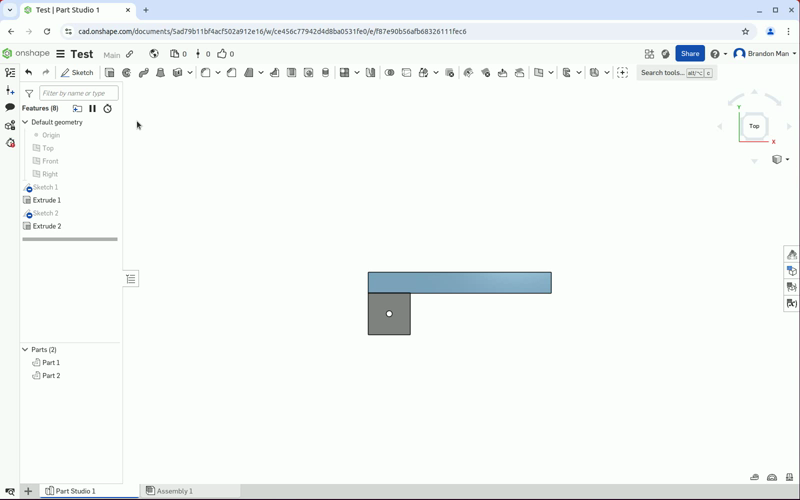
key(shift+h)
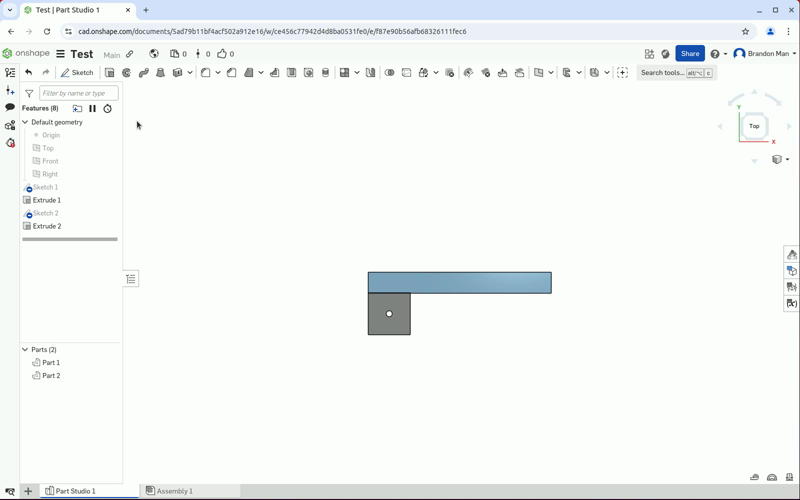
key(shift+h)
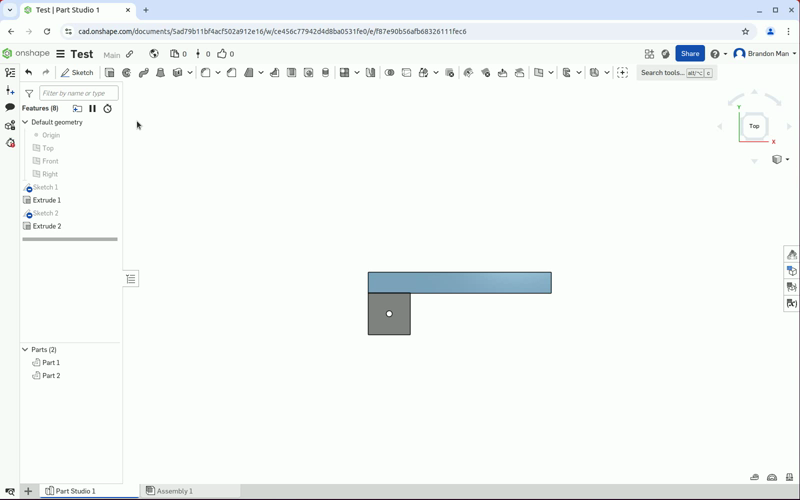
mouse_move(73, 189)
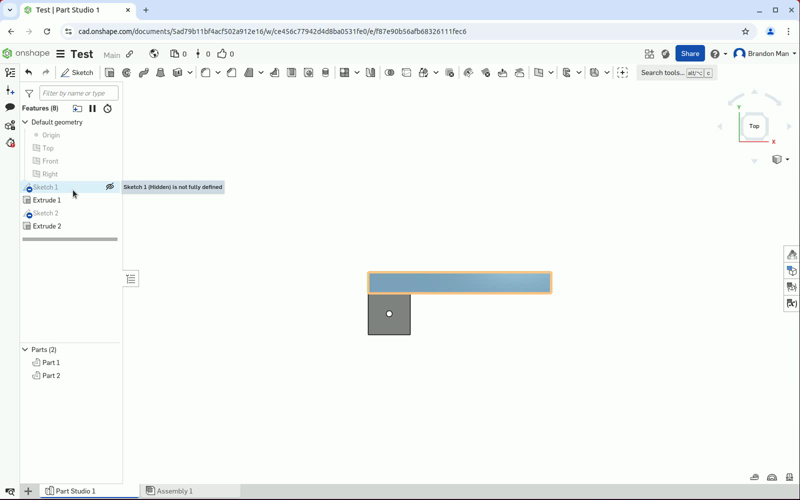
click(73, 189)
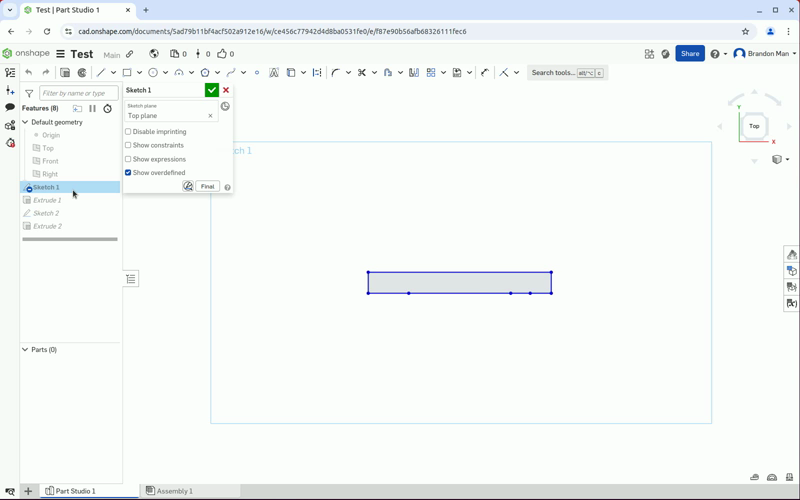
mouse_move(229, 92)
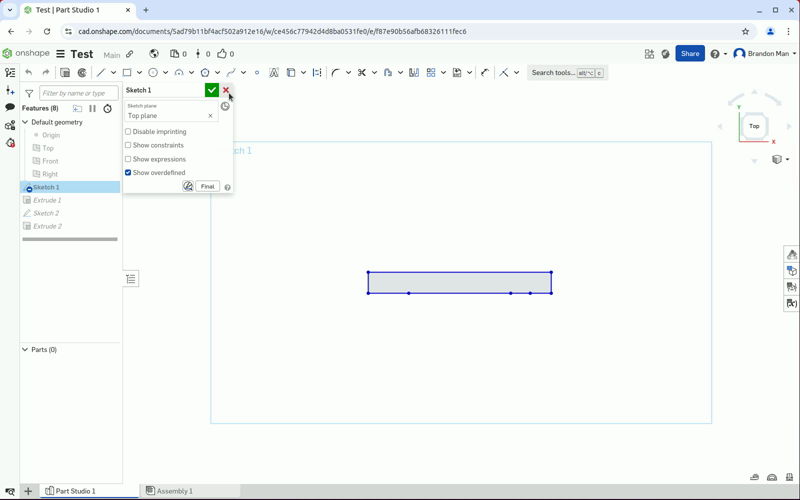
click(229, 92)
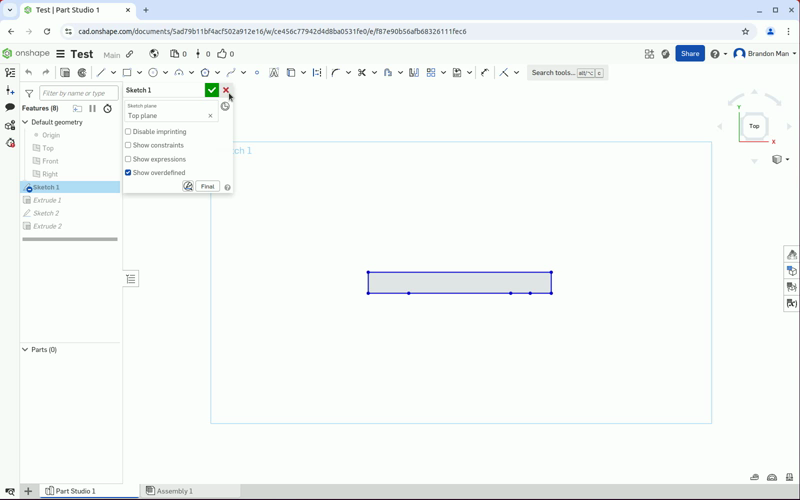
key(shift+s)
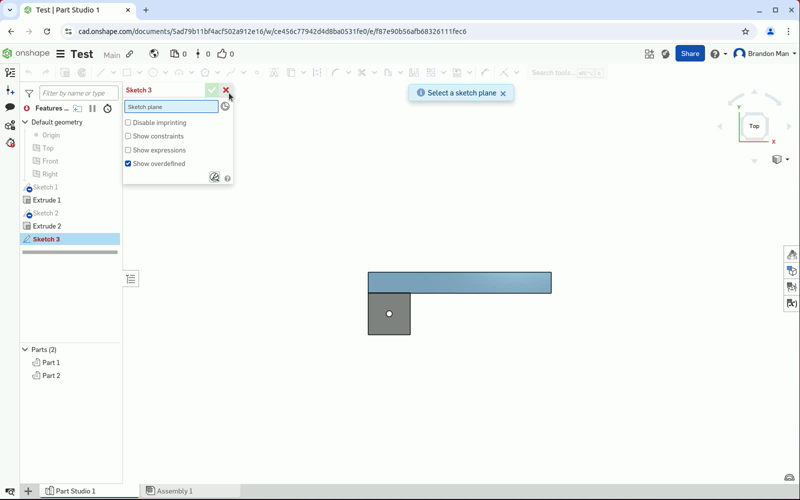
mouse_move(73, 150)
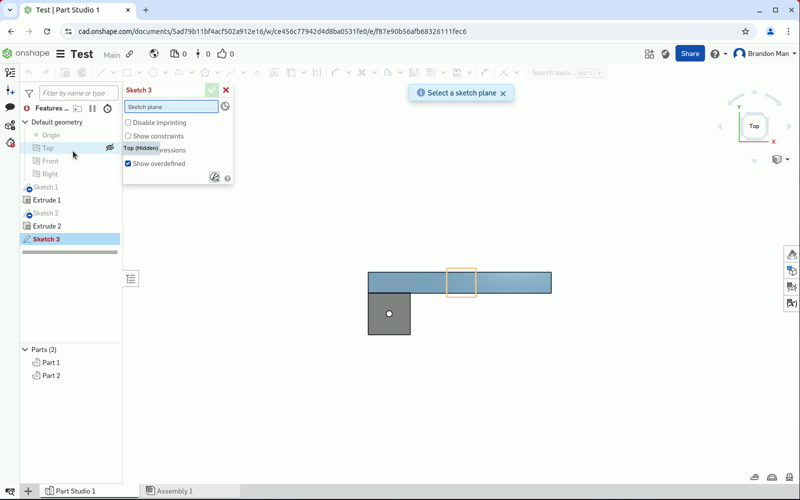
click(73, 150)
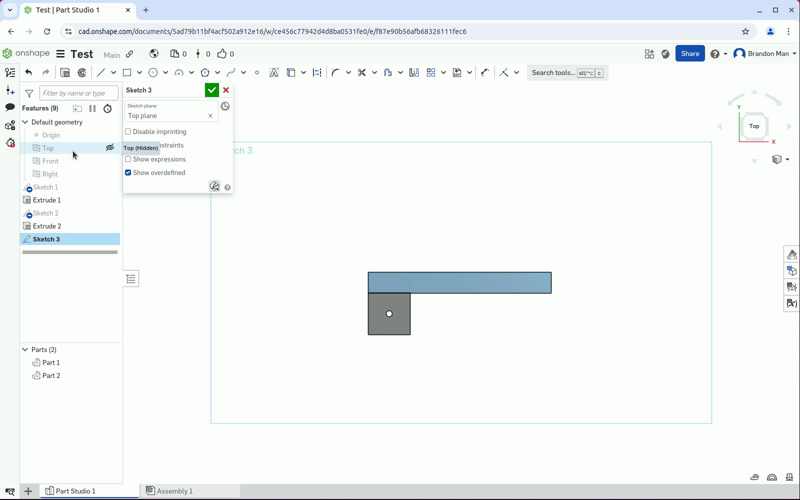
mouse_move(73, 352)
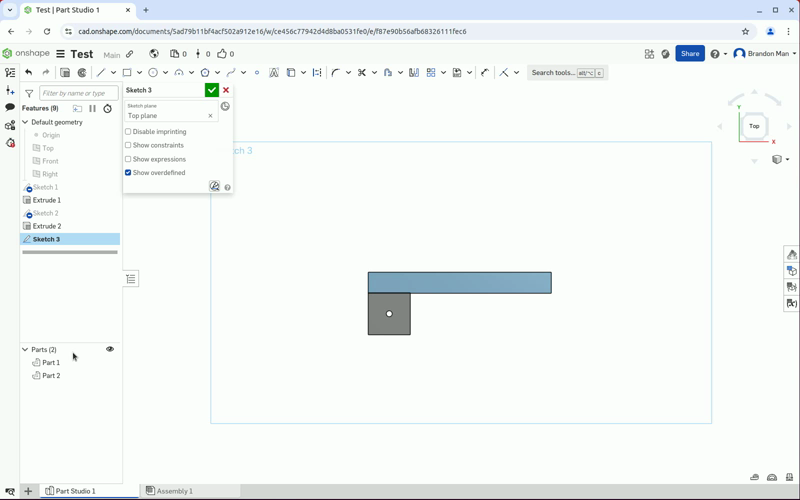
key(y)
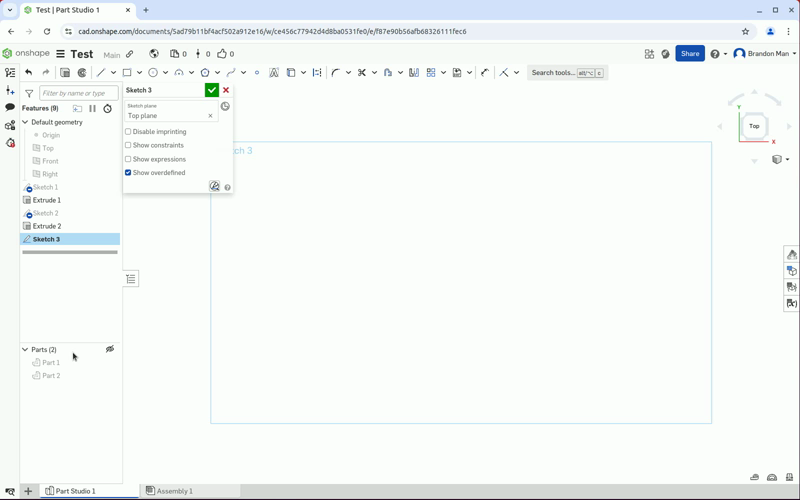
key(l)
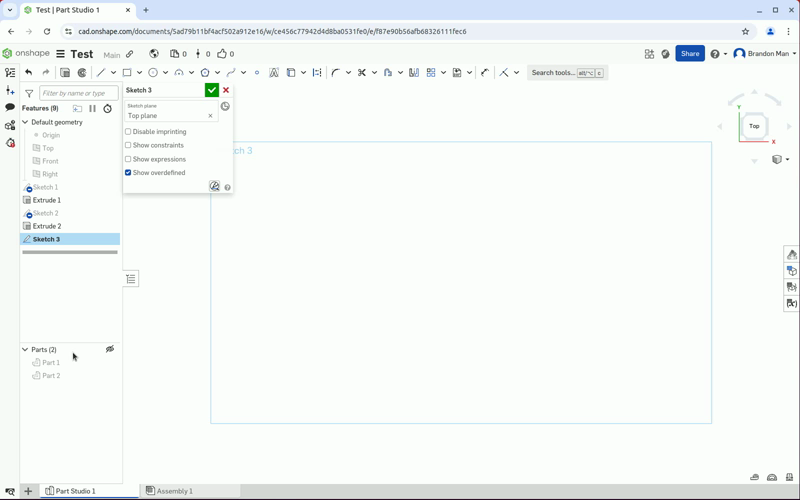
key_down(shift)
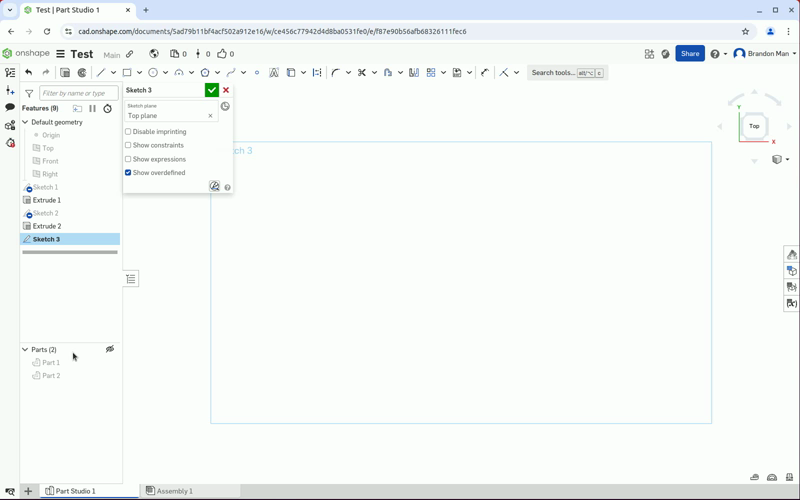
mouse_move(532, 334)
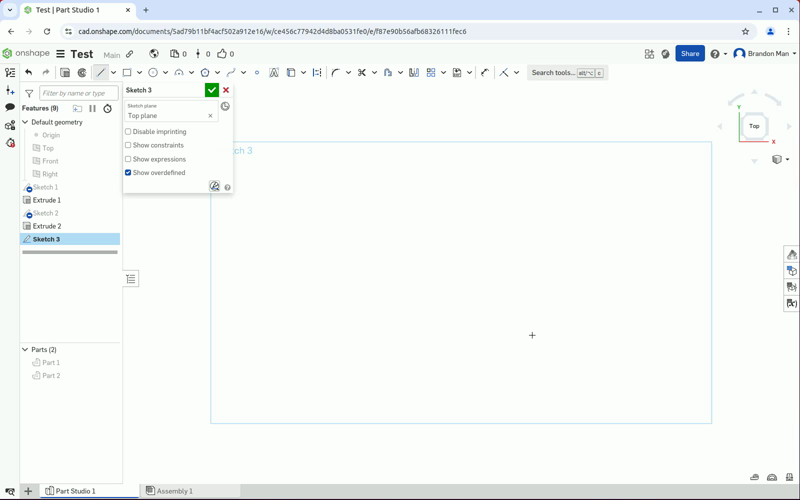
click(532, 334)
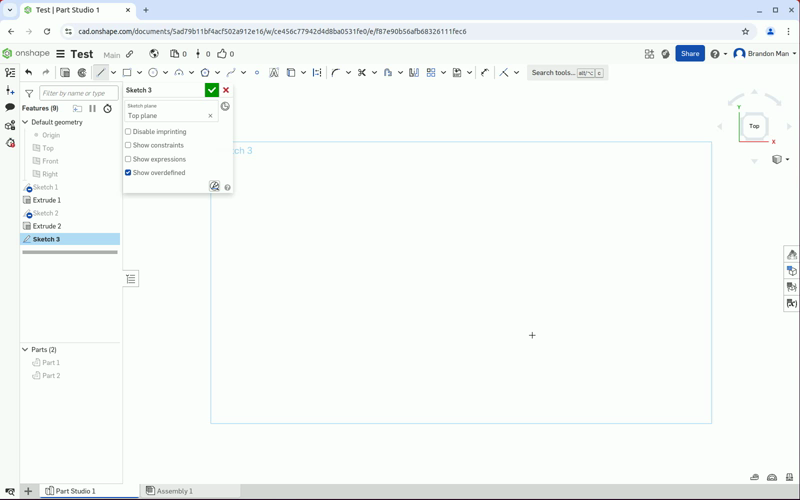
key_up(shift)
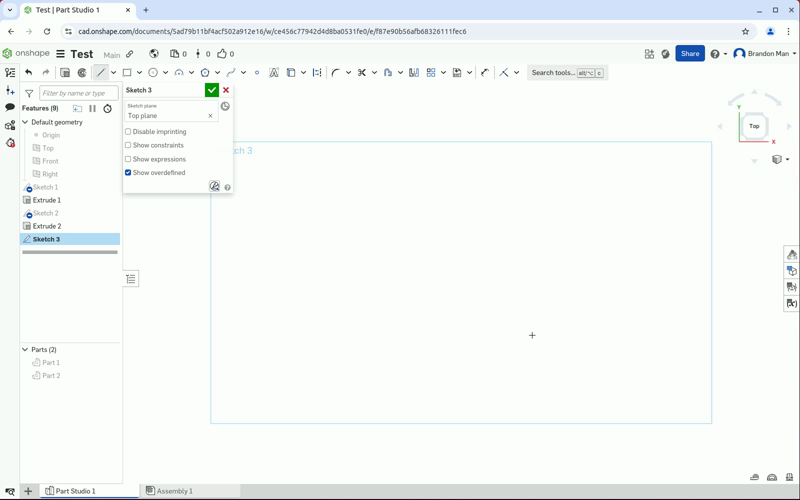
key_down(shift)
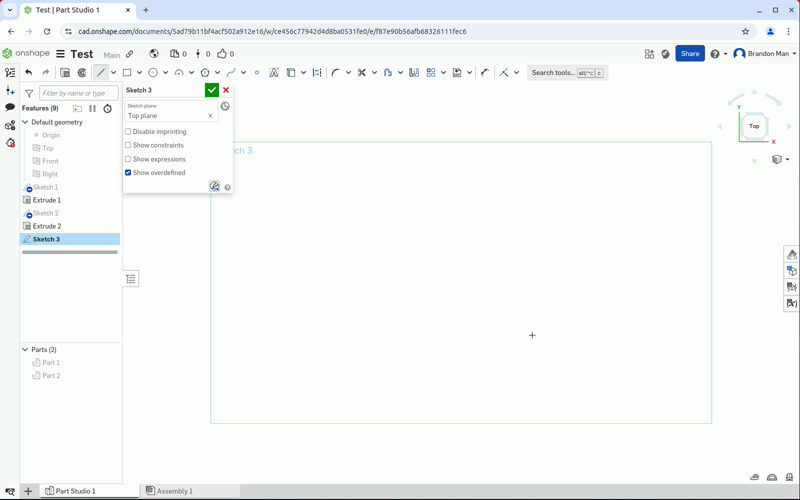
mouse_move(562, 334)
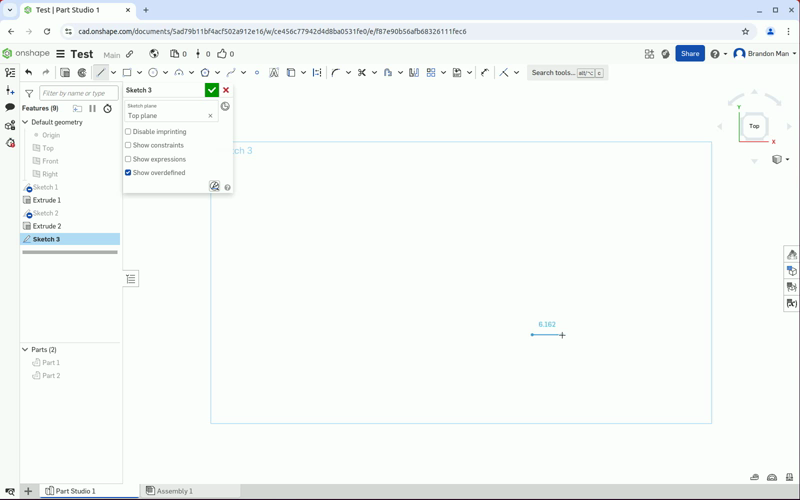
mouse_move(574, 334)
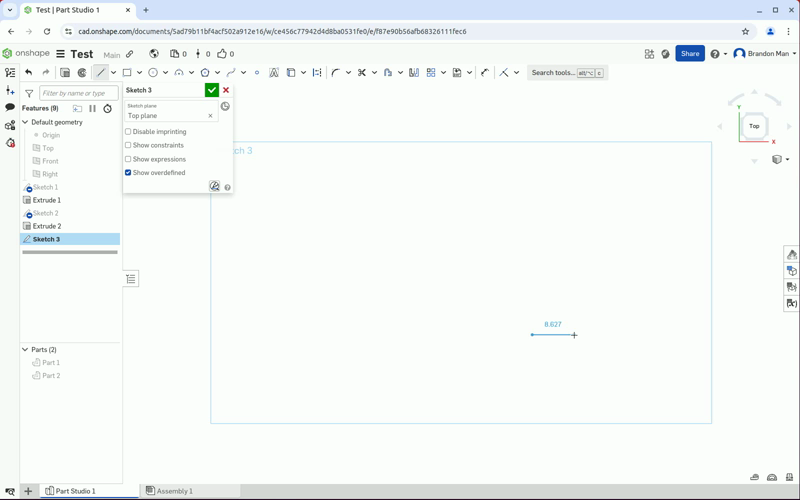
click(574, 334)
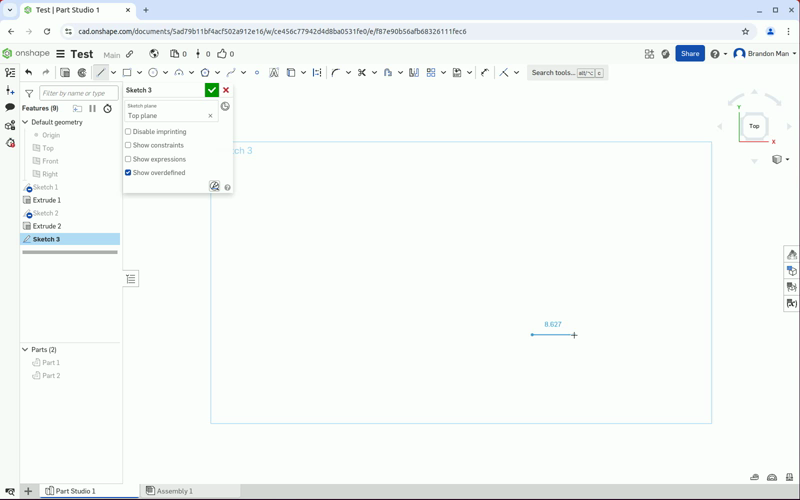
key_up(shift)
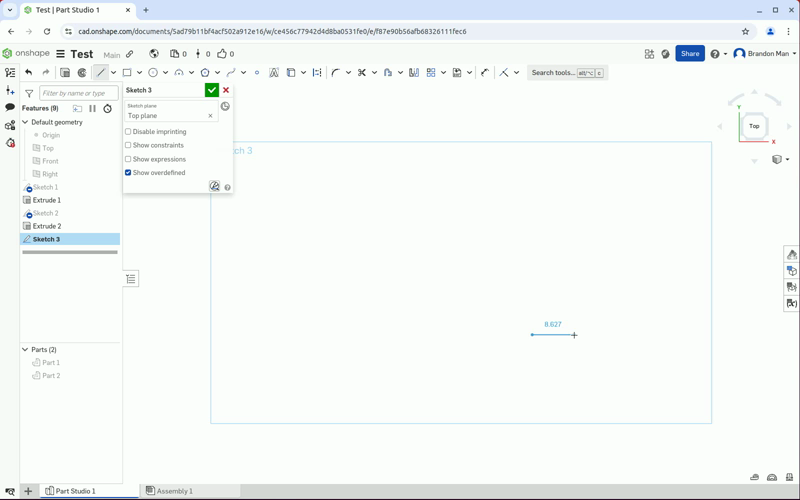
key_down(shift)
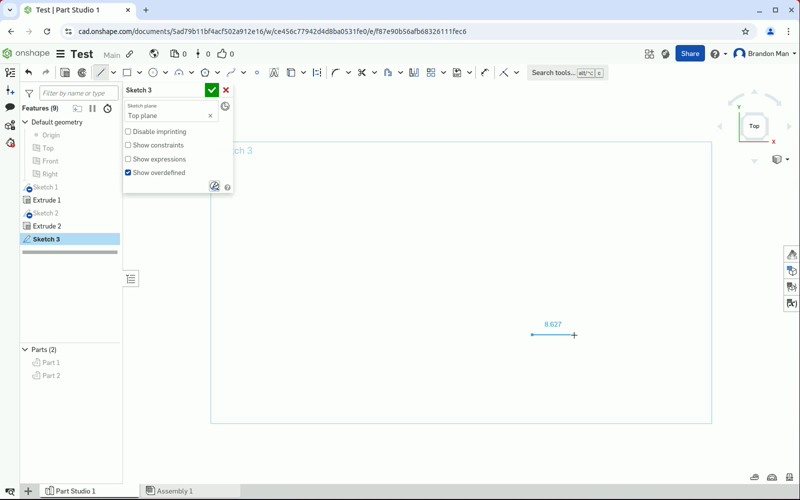
mouse_move(589, 334)
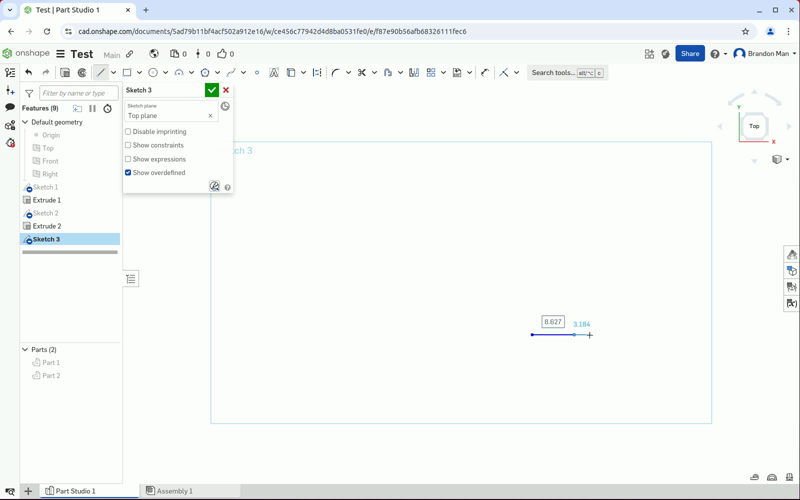
mouse_move(574, 292)
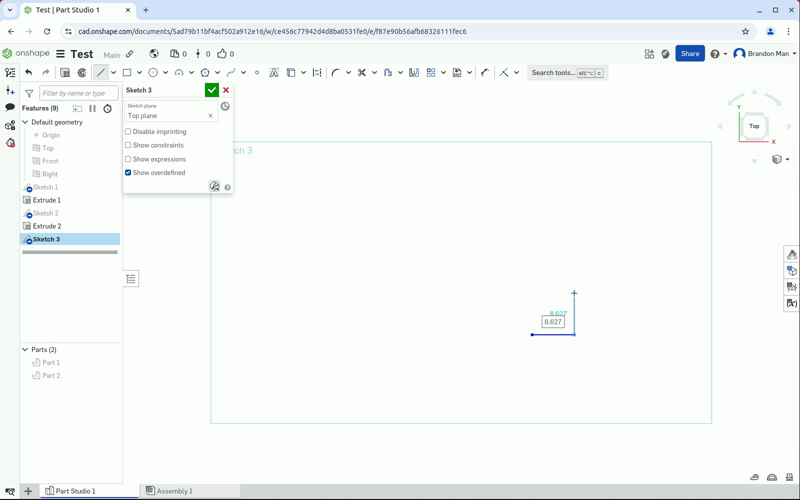
click(574, 292)
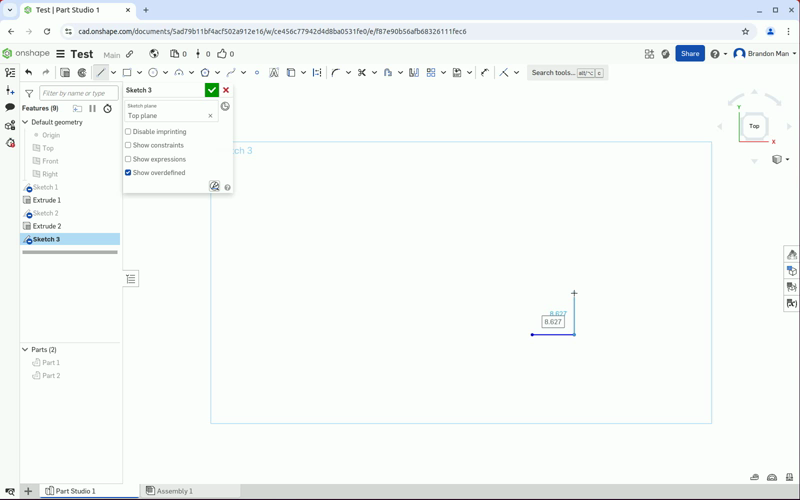
key_up(shift)
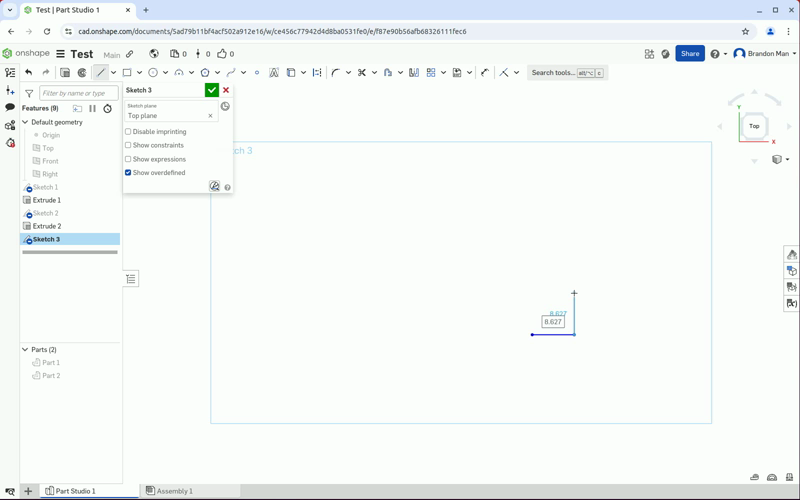
key_down(shift)
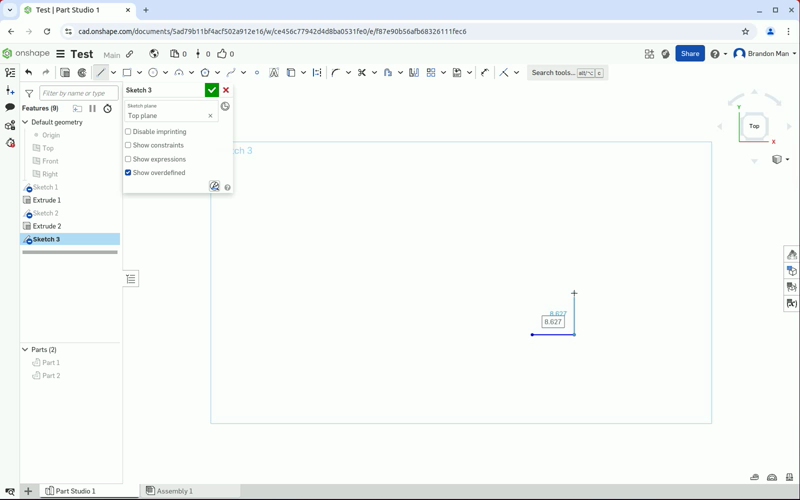
mouse_move(589, 292)
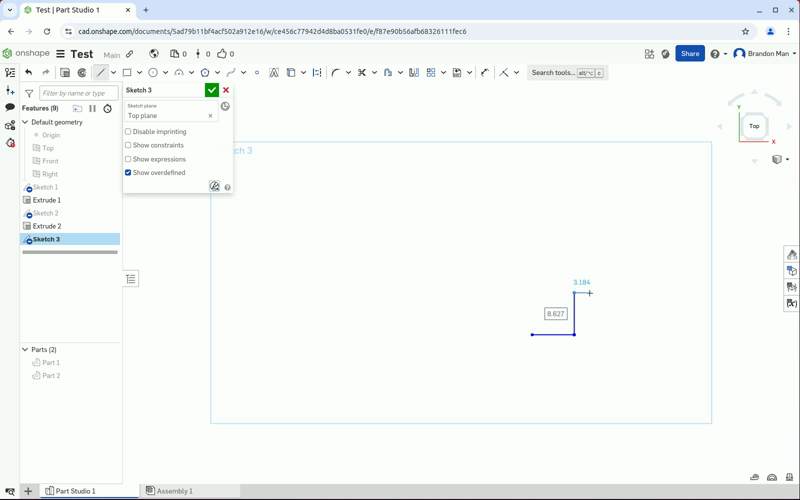
mouse_move(553, 292)
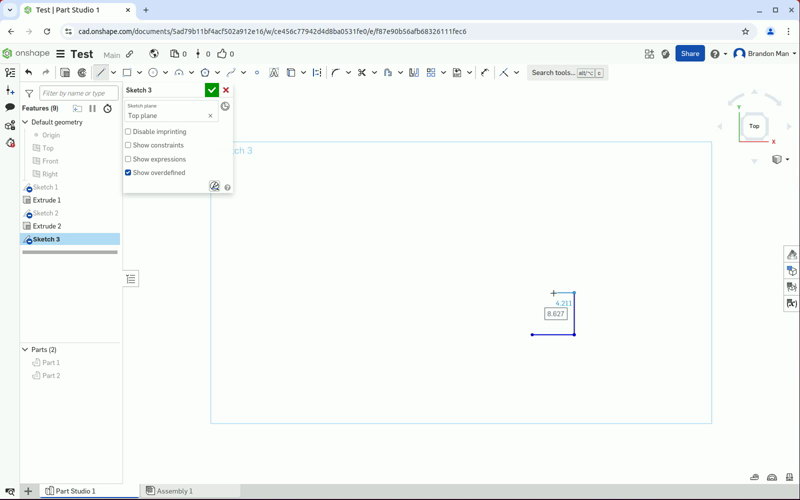
click(553, 292)
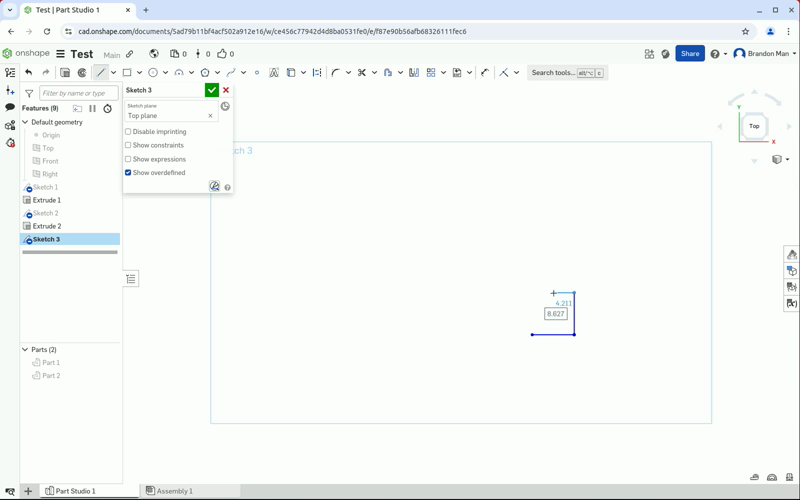
key_up(shift)
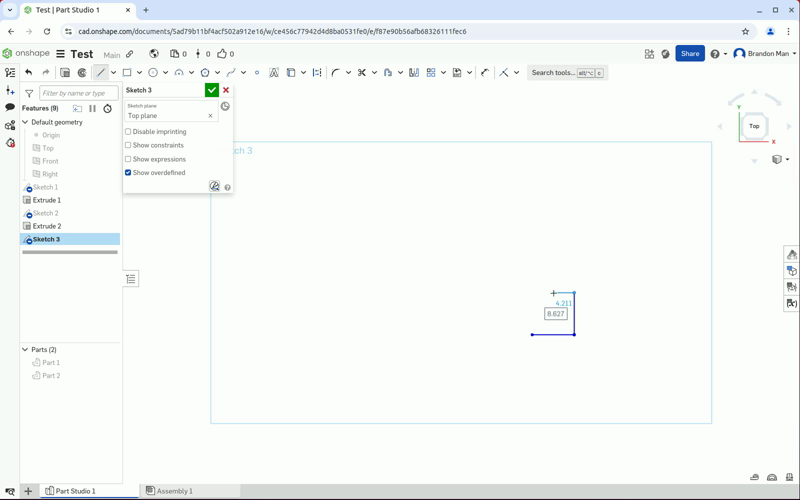
key_down(shift)
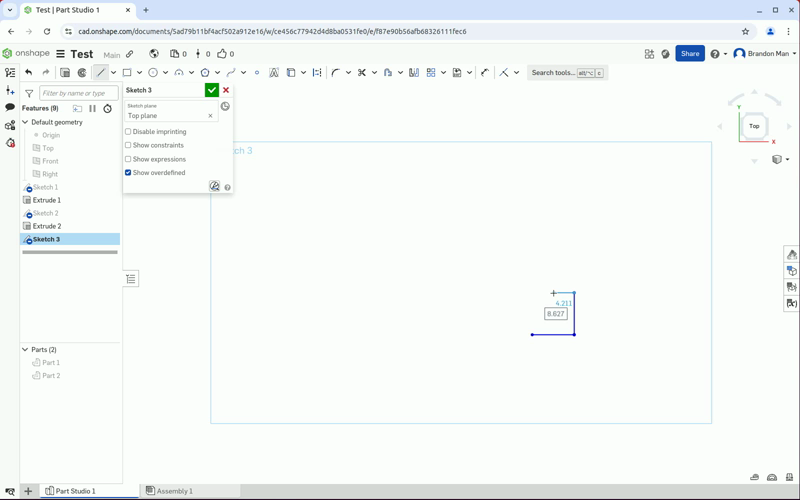
mouse_move(583, 292)
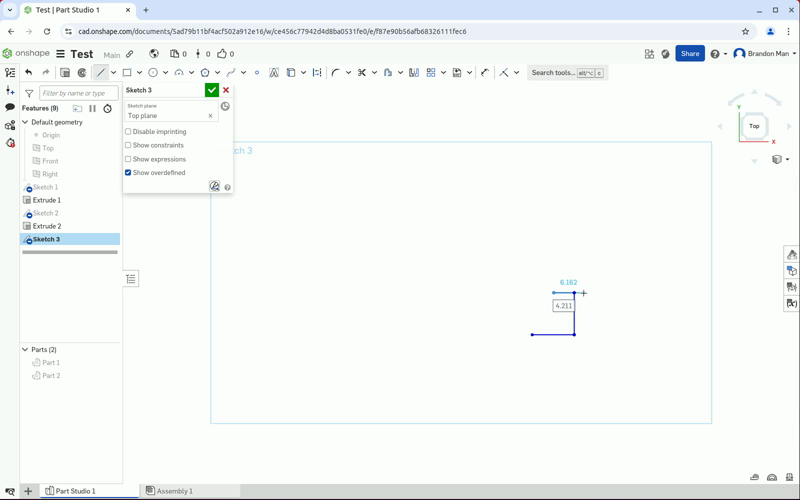
mouse_move(532, 292)
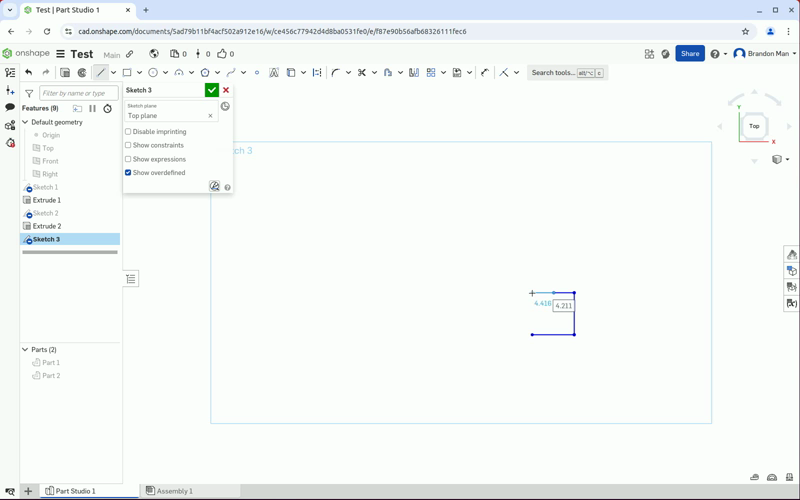
click(532, 292)
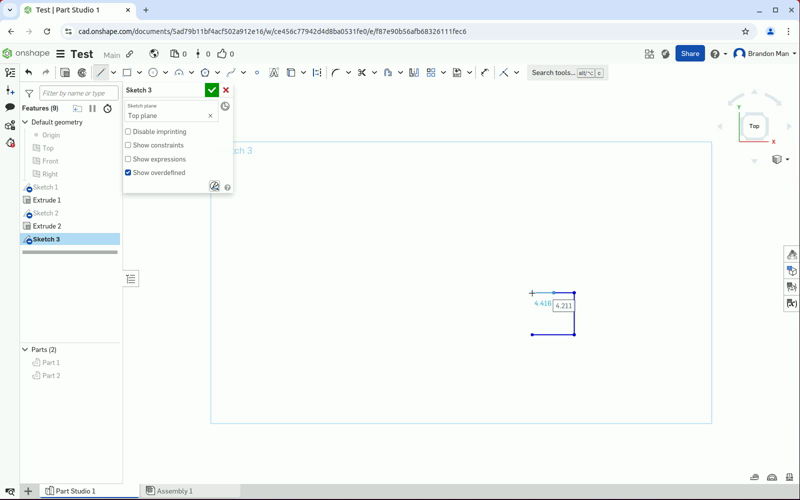
key_up(shift)
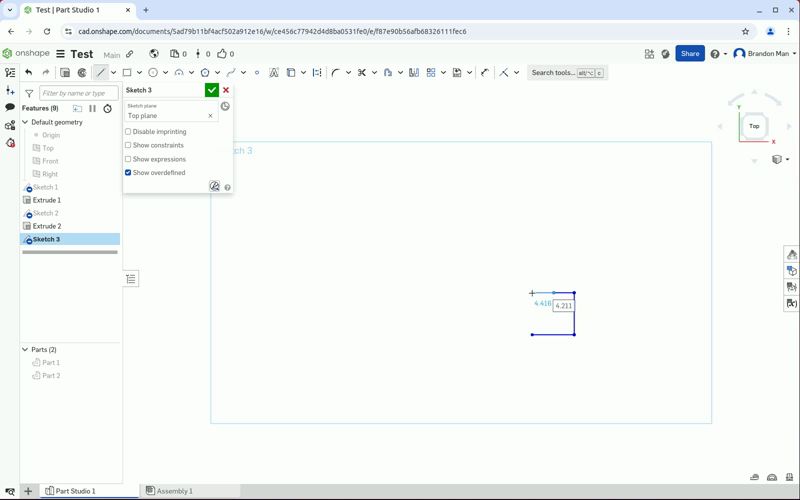
mouse_move(562, 292)
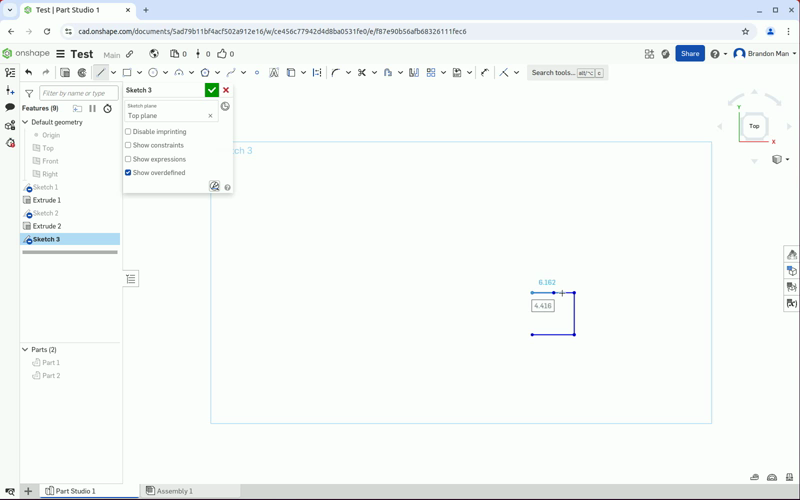
key_down(shift)
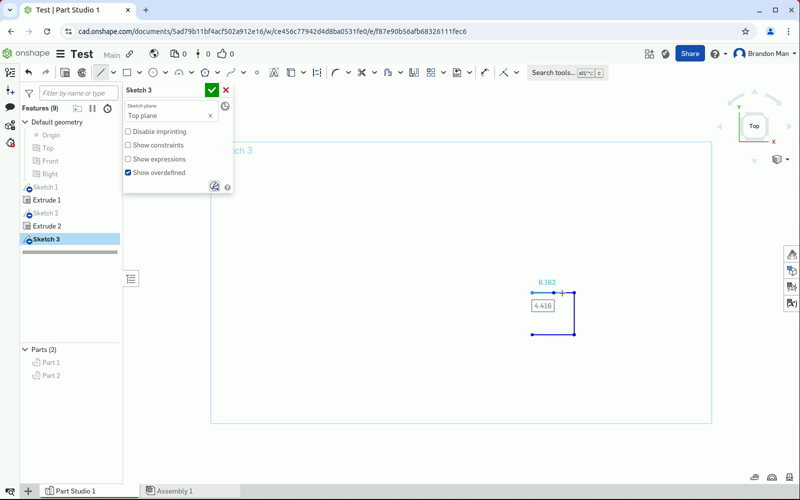
mouse_move(532, 334)
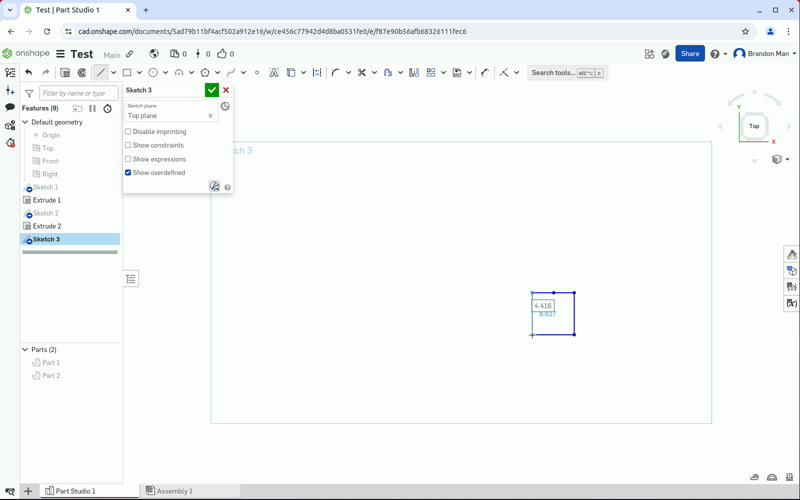
key_up(shift)
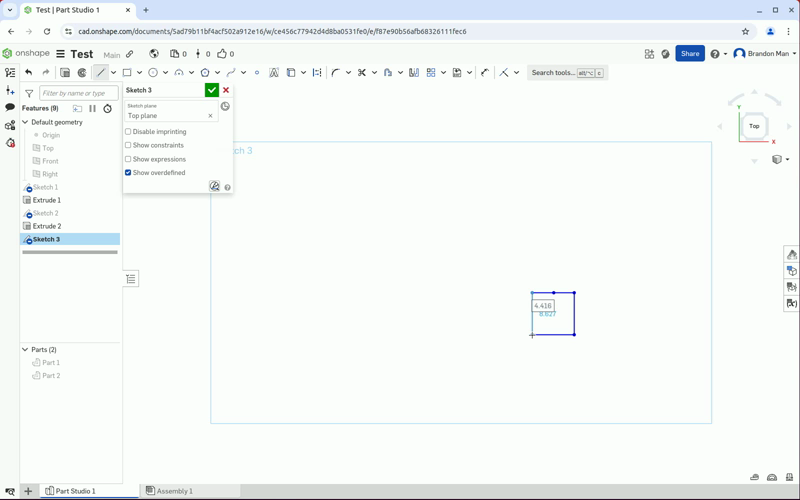
click(532, 334)
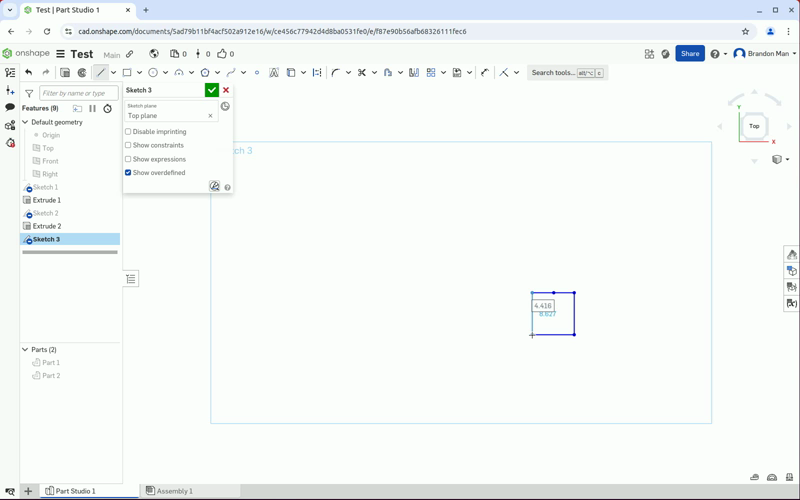
key(esc)
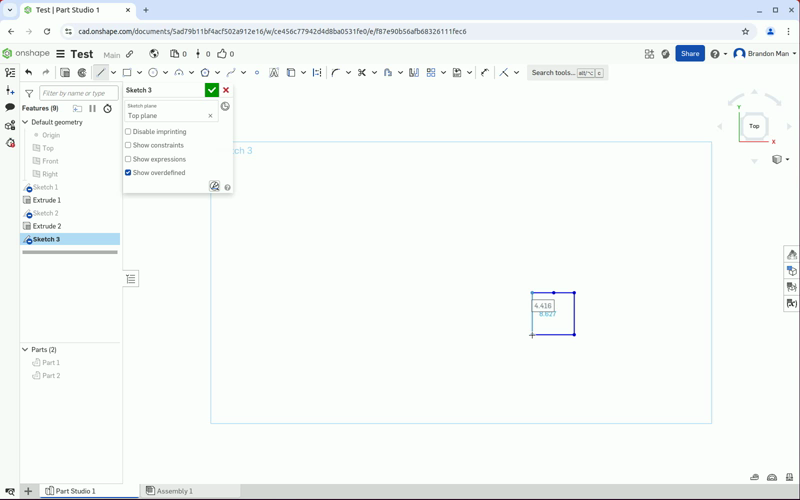
key(c)
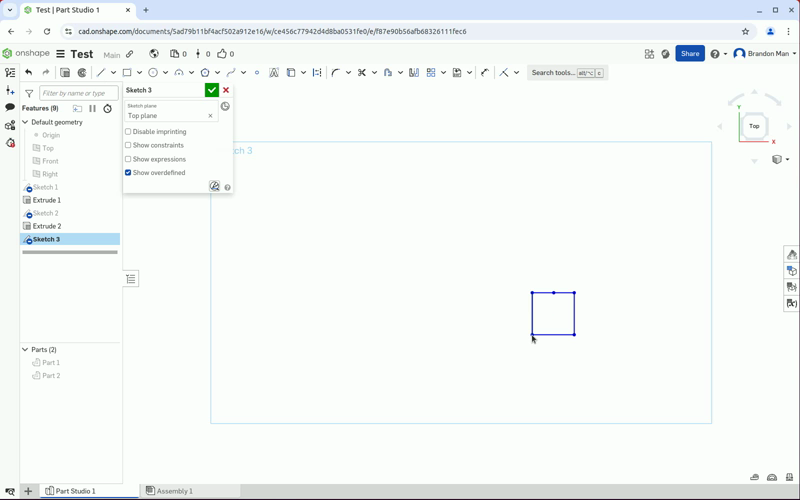
key_down(shift)
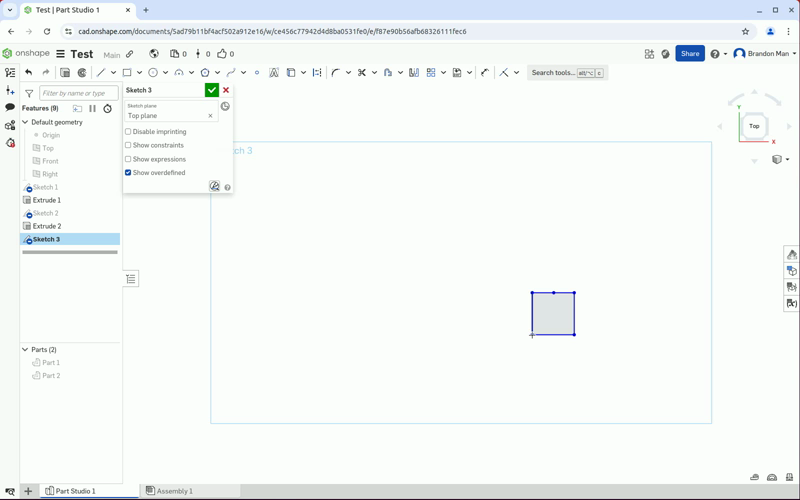
mouse_move(553, 313)
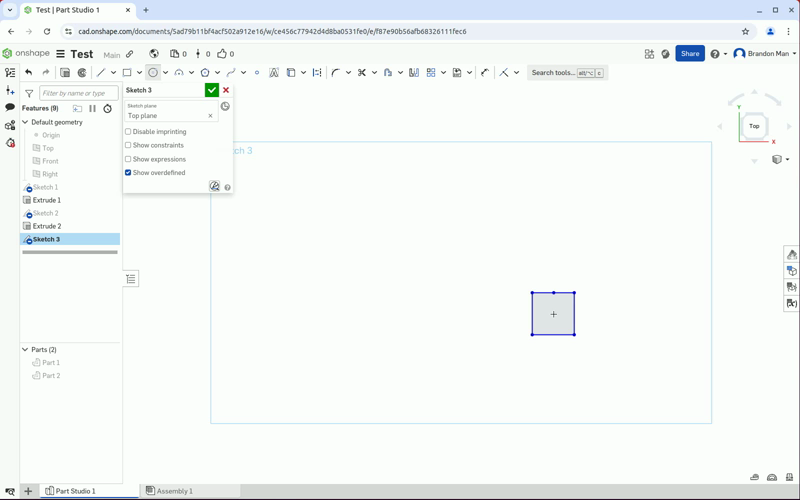
click(553, 313)
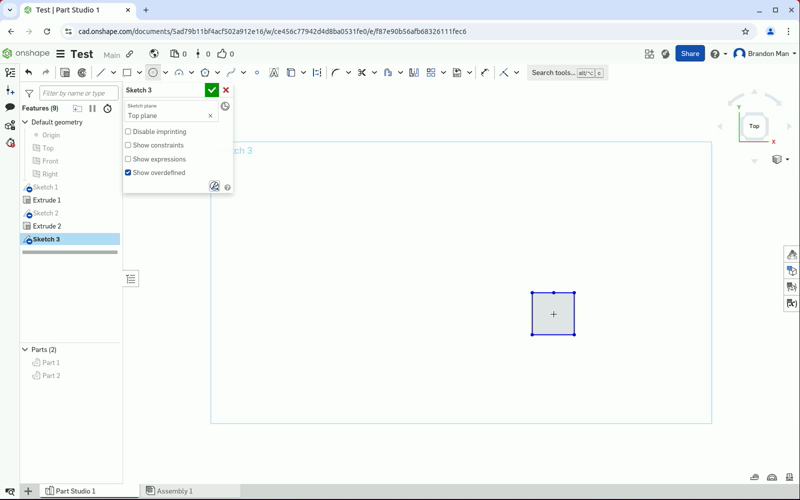
key_up(shift)
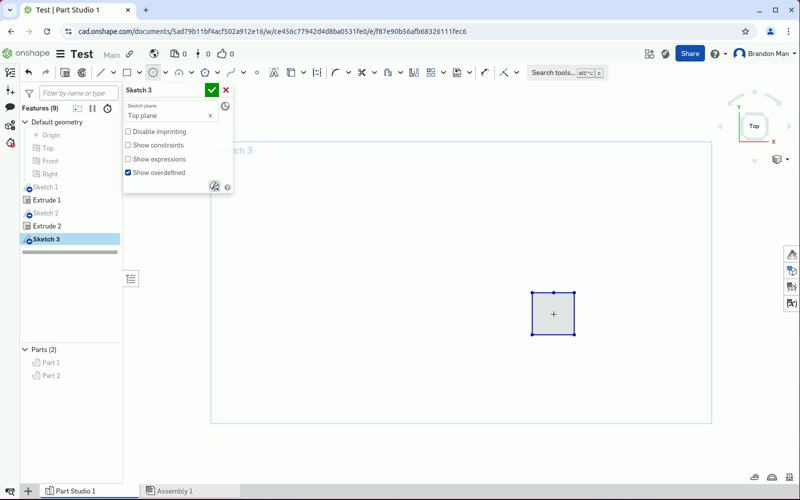
mouse_move(556, 313)
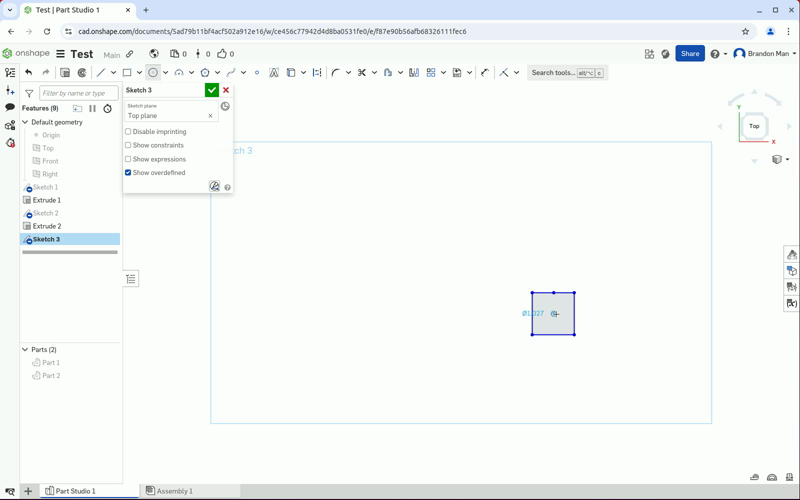
scroll(6)
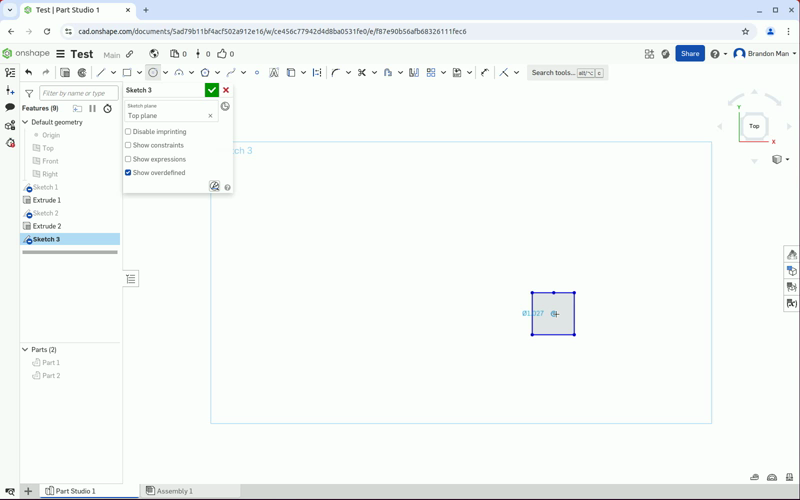
scroll(6)
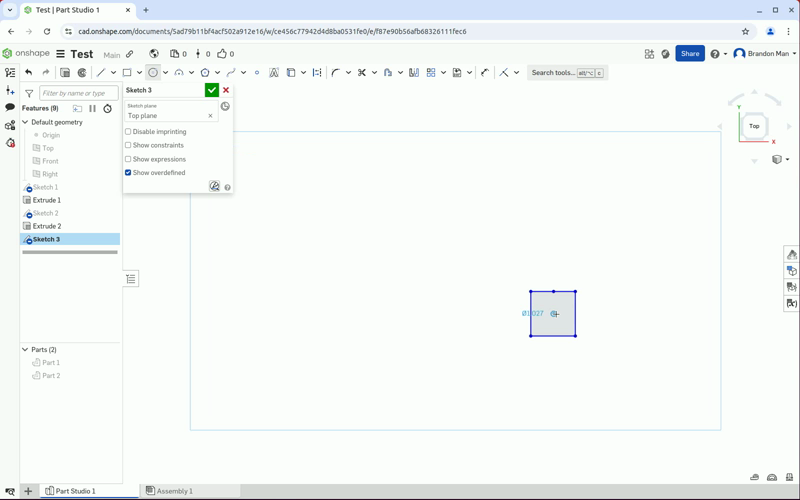
scroll(6)
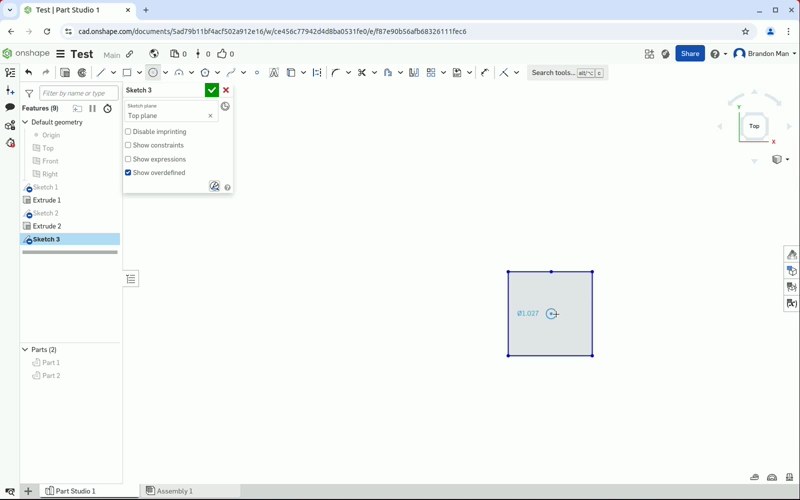
scroll(6)
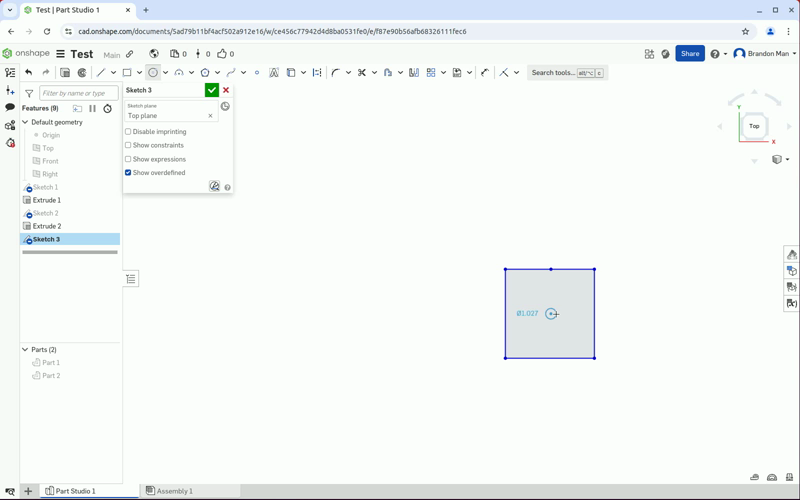
scroll(6)
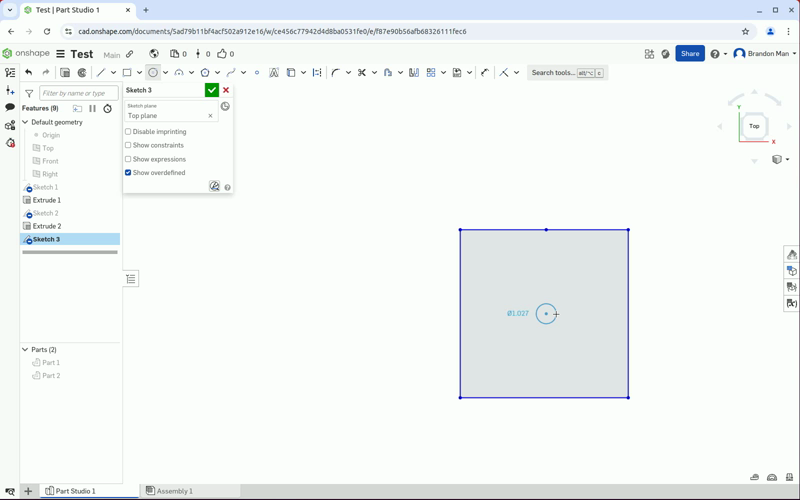
scroll(6)
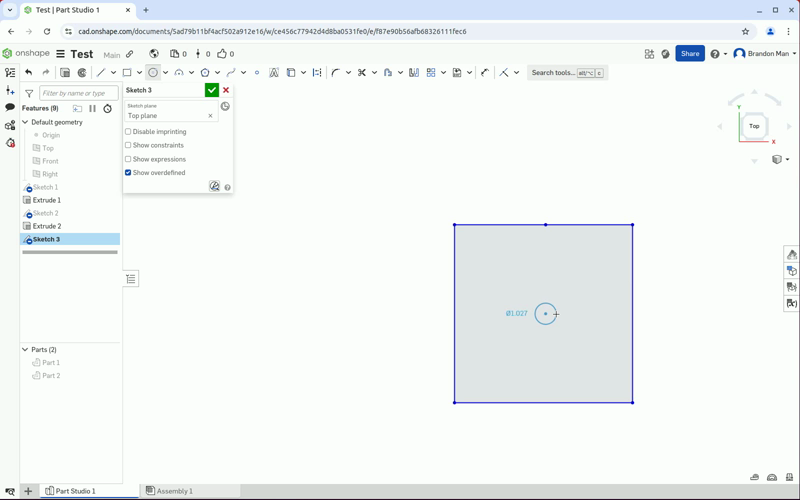
scroll(6)
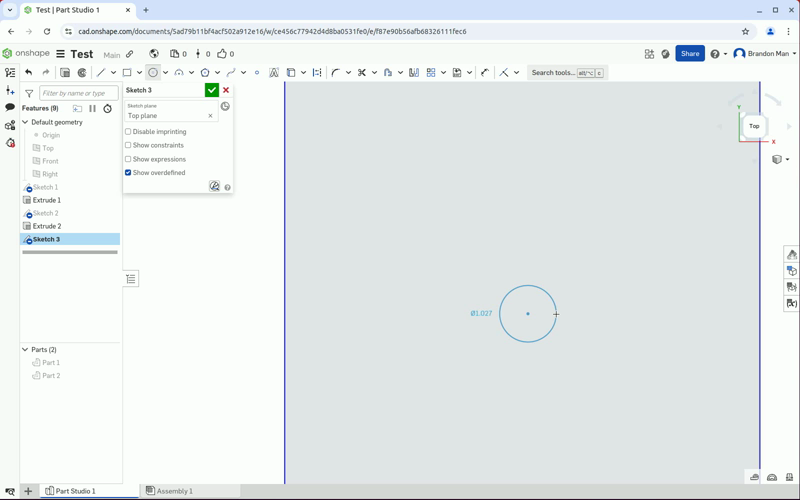
click(556, 313)
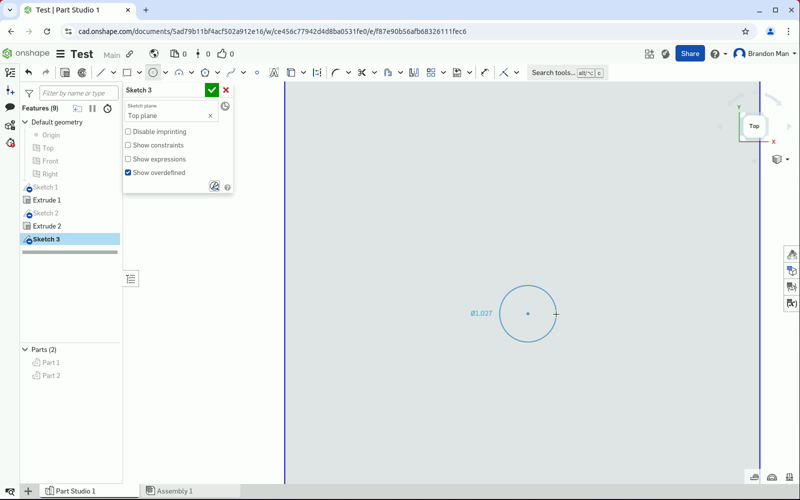
scroll(-6)
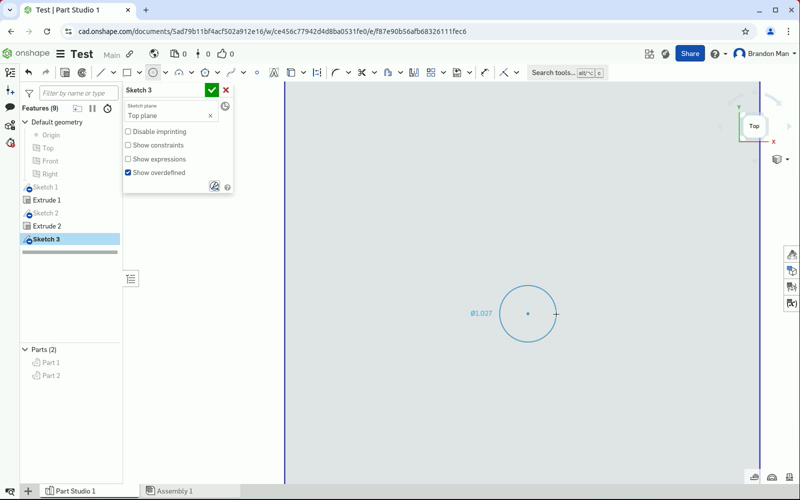
scroll(-6)
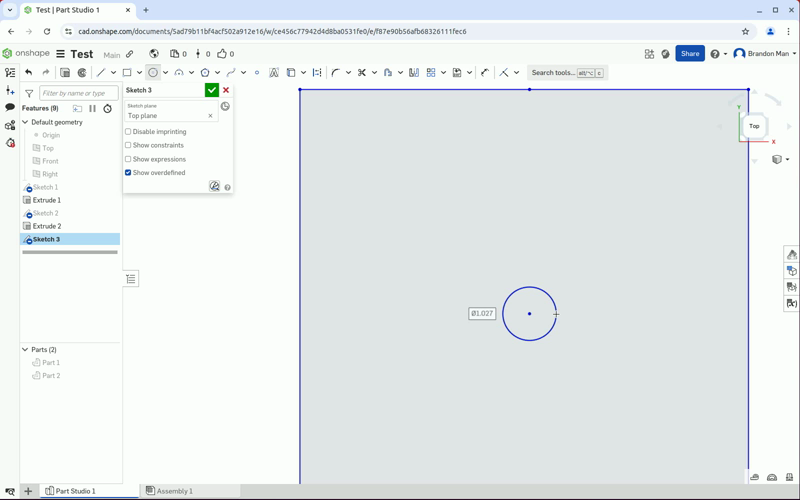
scroll(-6)
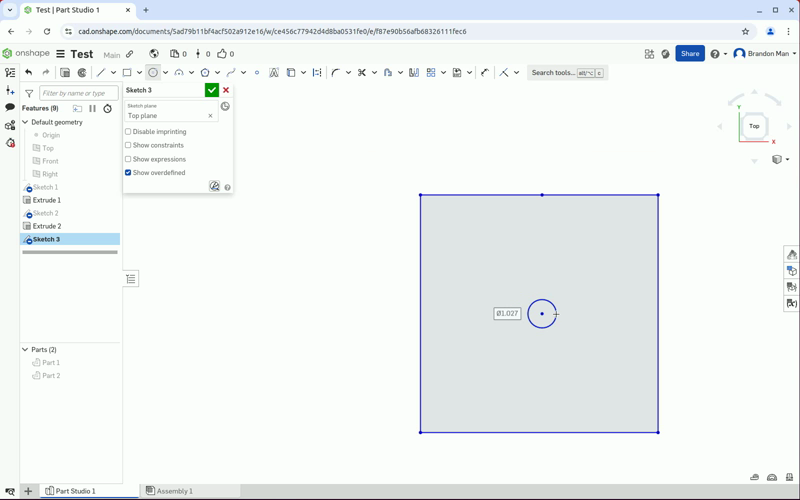
scroll(-6)
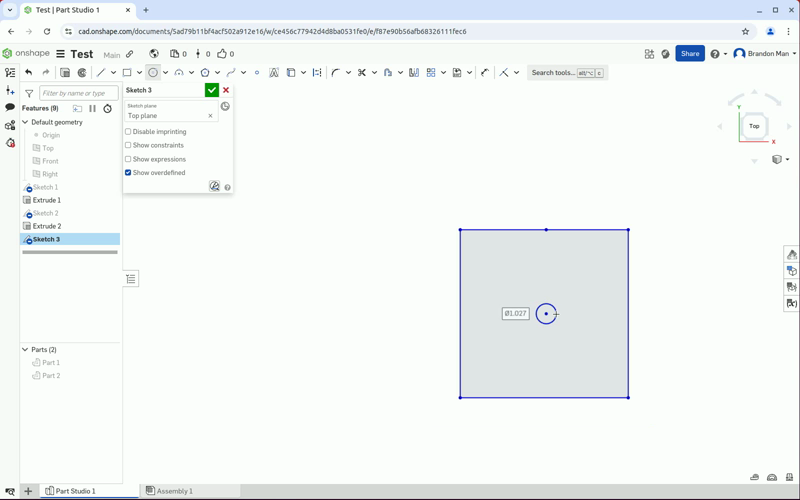
scroll(-6)
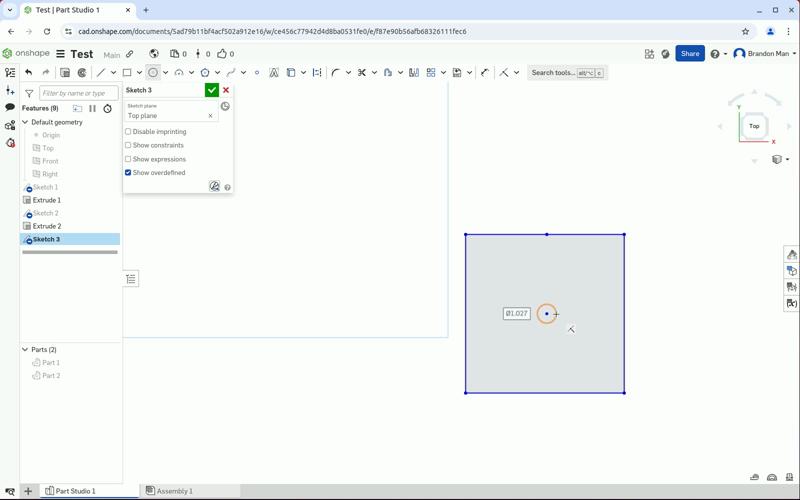
scroll(-6)
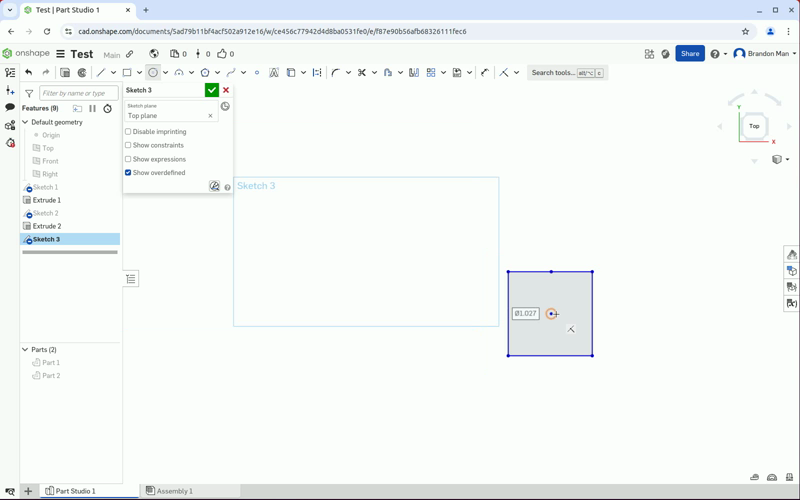
scroll(-6)
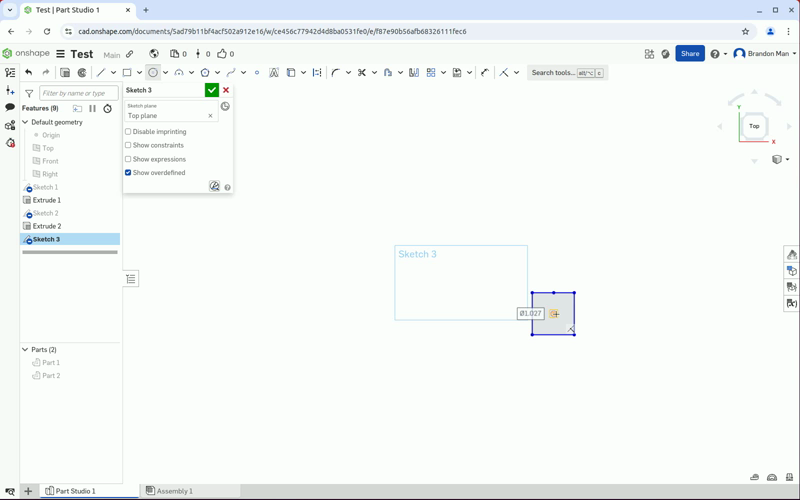
key(esc)
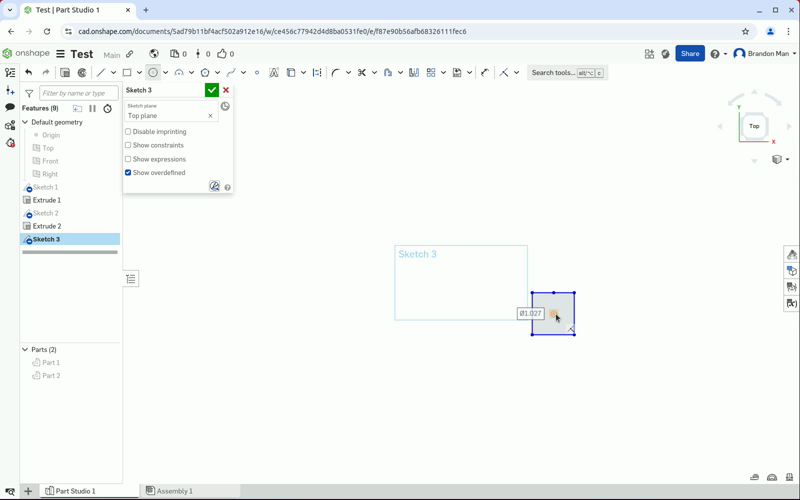
mouse_move(541, 295)
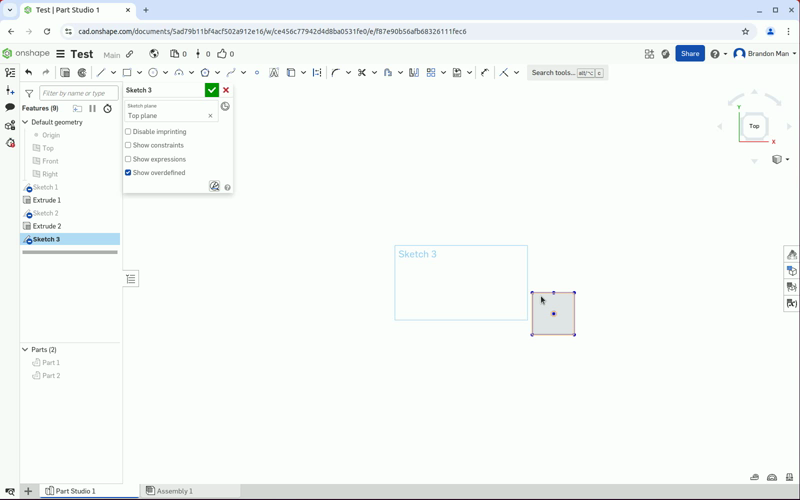
scroll(6)
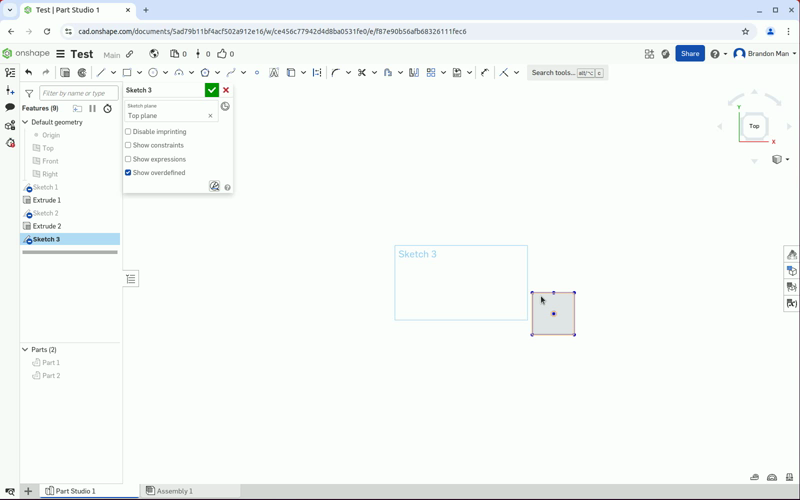
scroll(6)
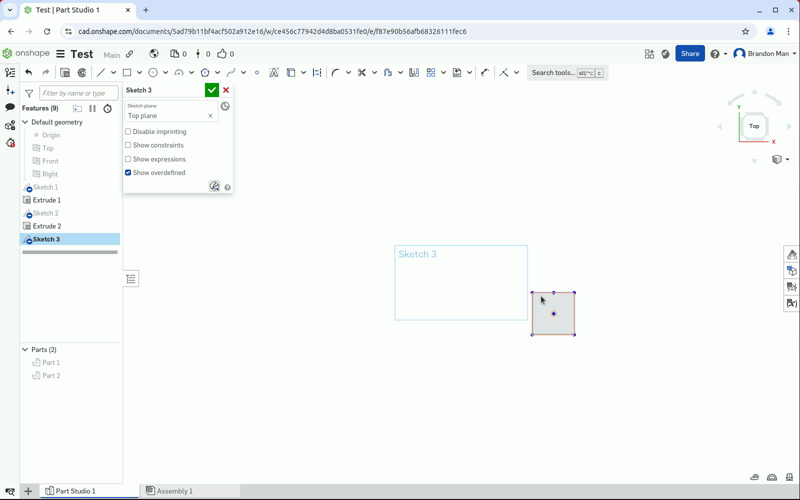
scroll(6)
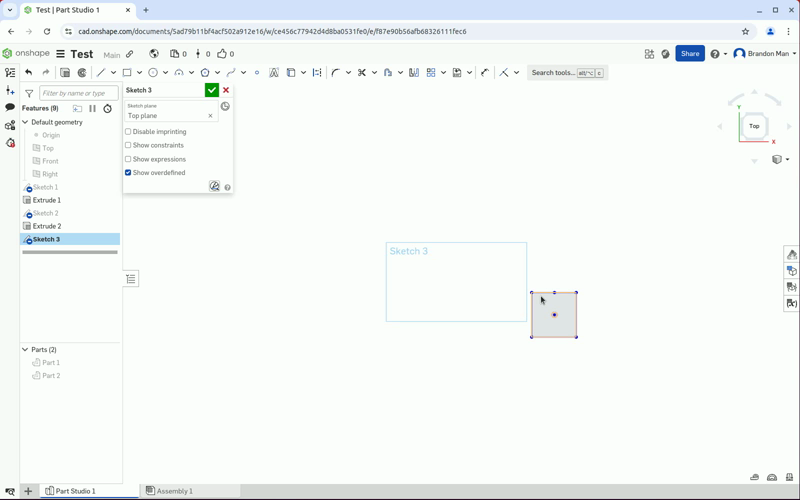
scroll(6)
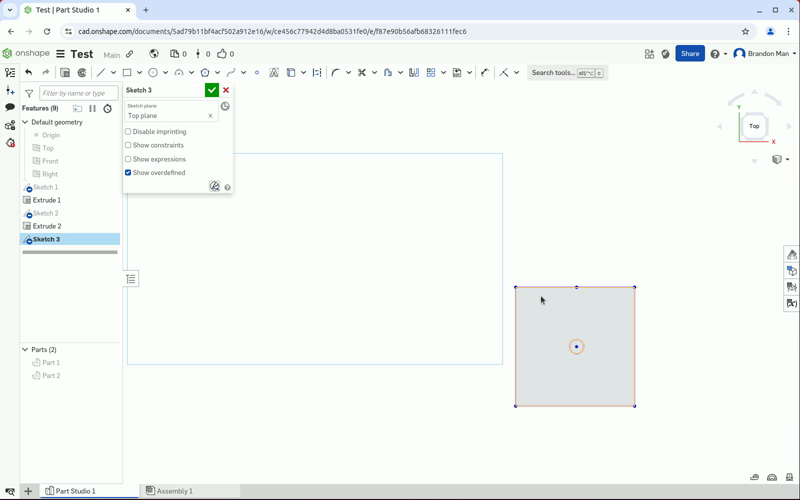
scroll(6)
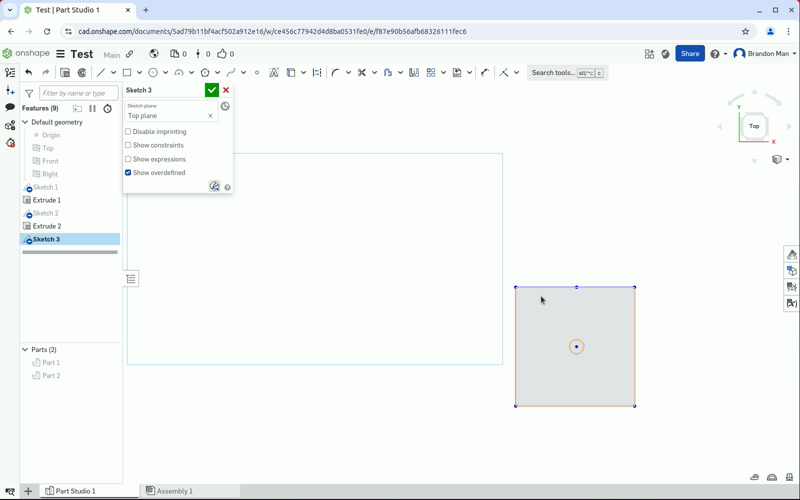
scroll(6)
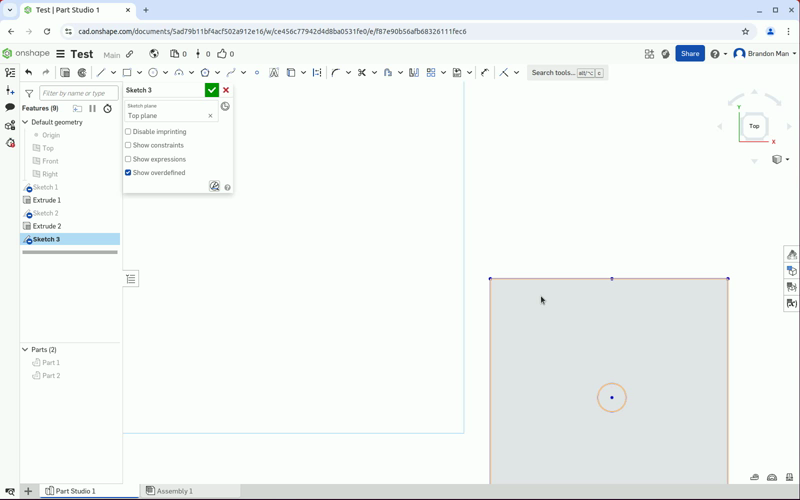
scroll(6)
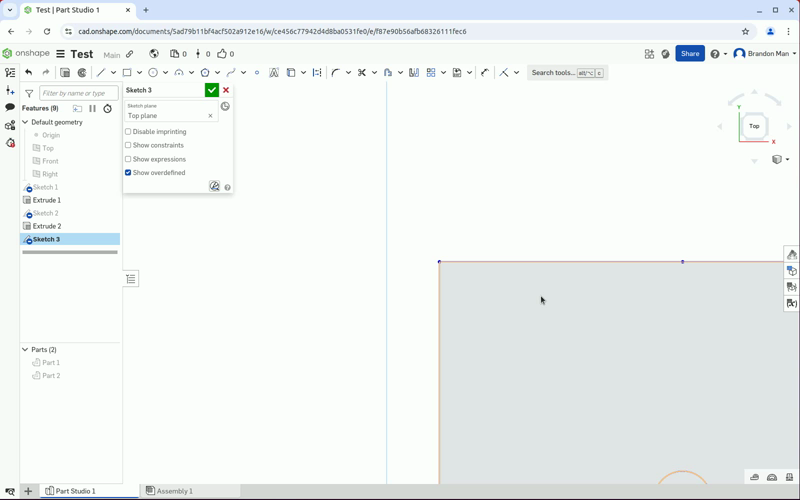
click(541, 295)
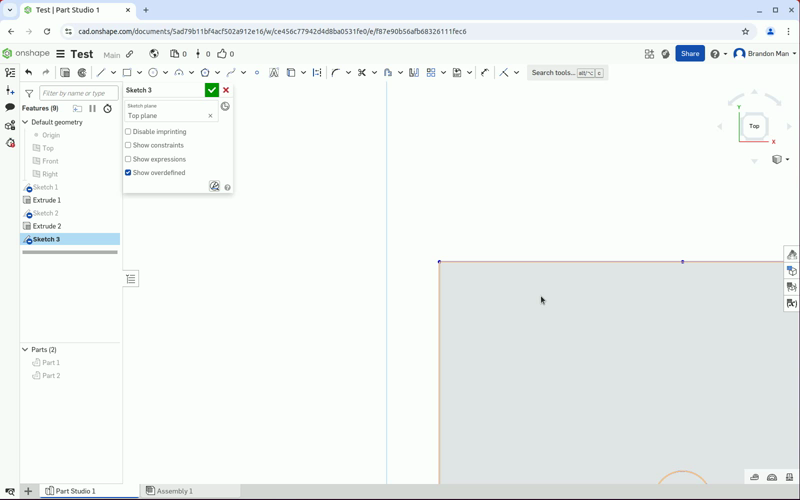
scroll(-6)
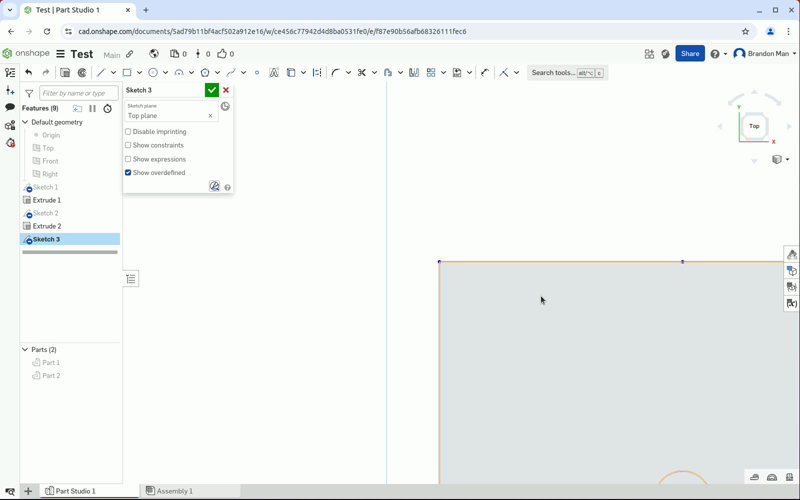
scroll(-6)
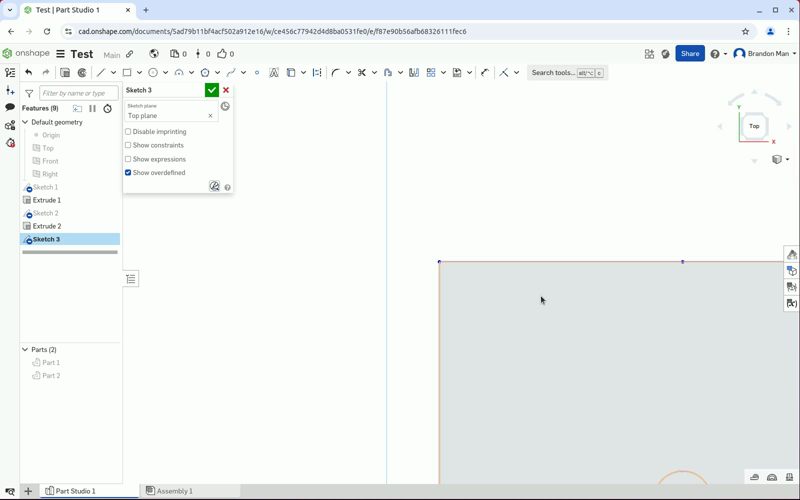
scroll(-6)
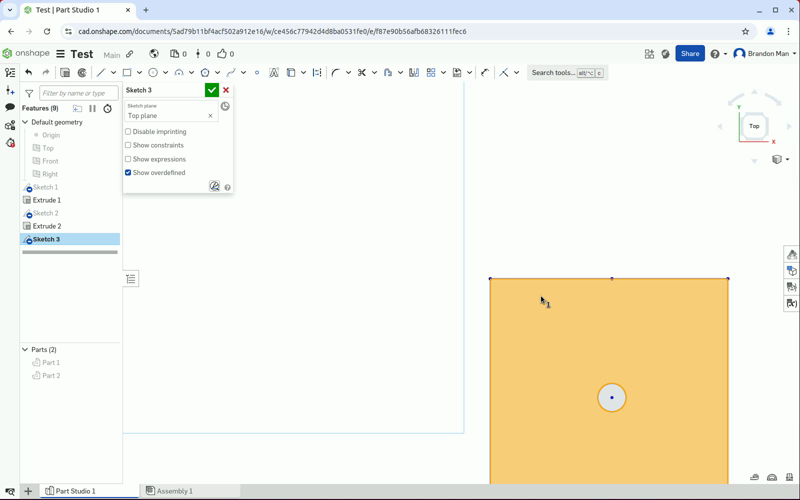
scroll(-6)
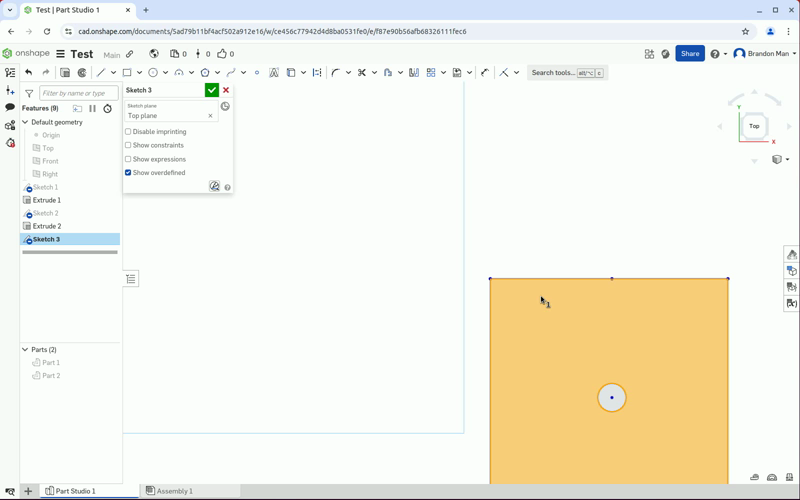
scroll(-6)
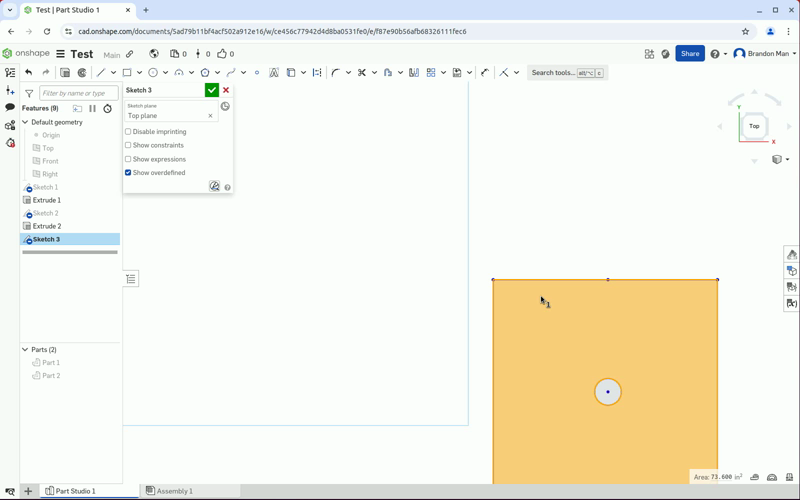
scroll(-6)
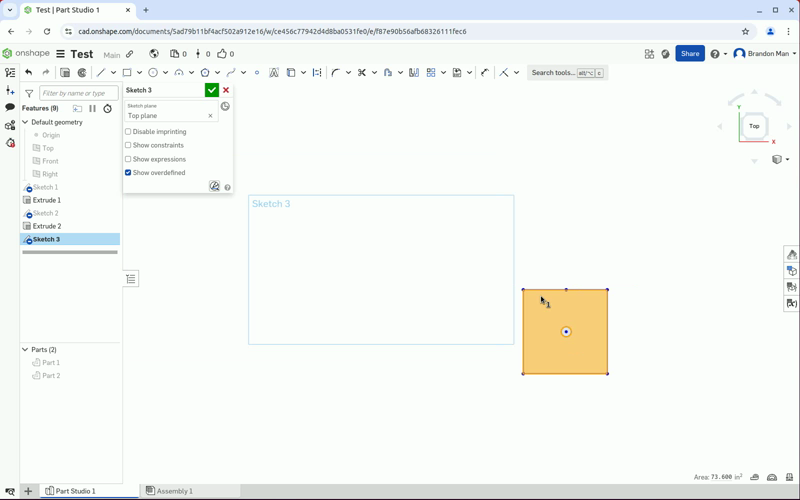
scroll(-6)
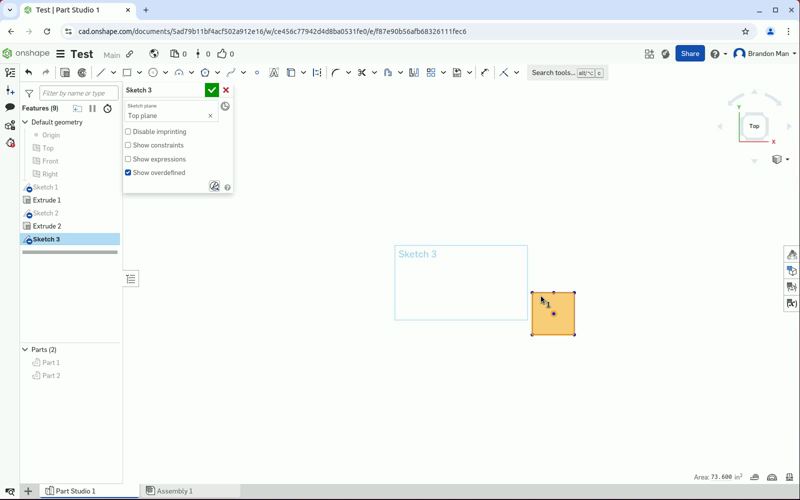
mouse_move(73, 352)
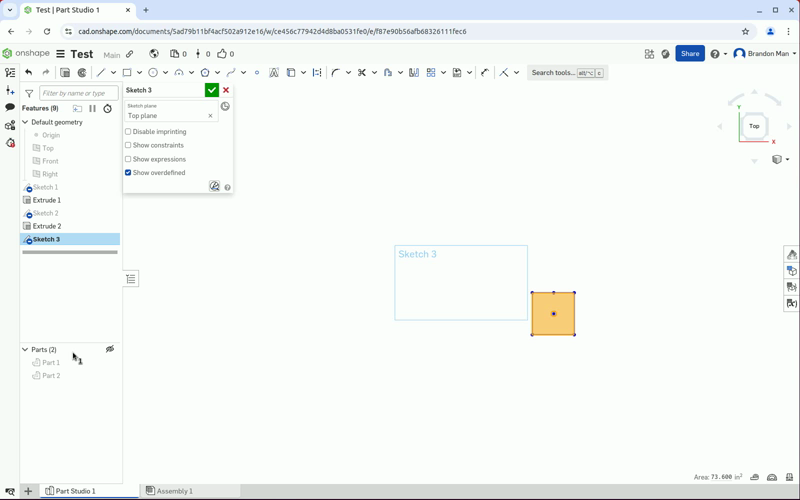
key(shift+y)
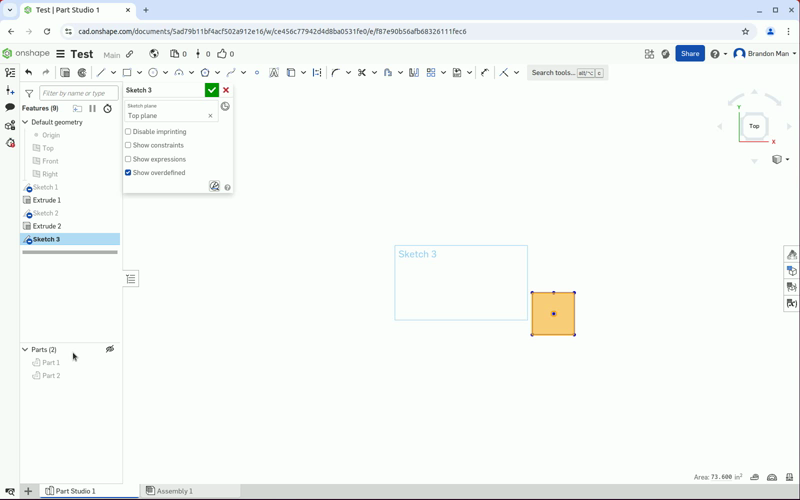
key(shift+e)
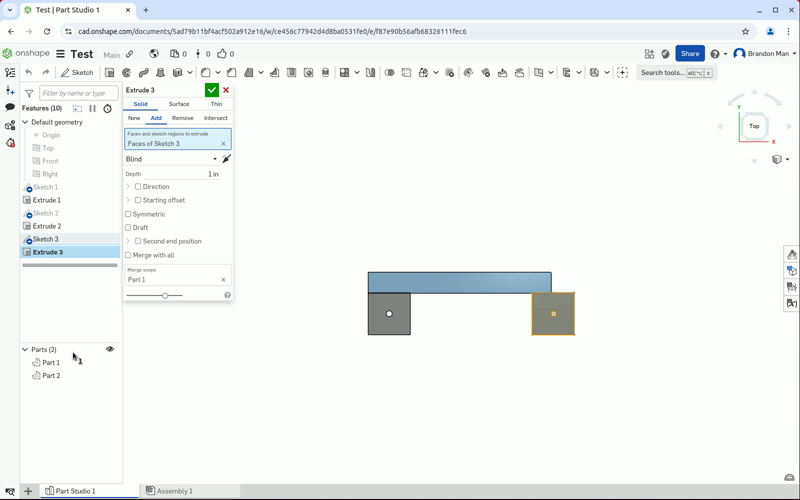
mouse_move(143, 106)
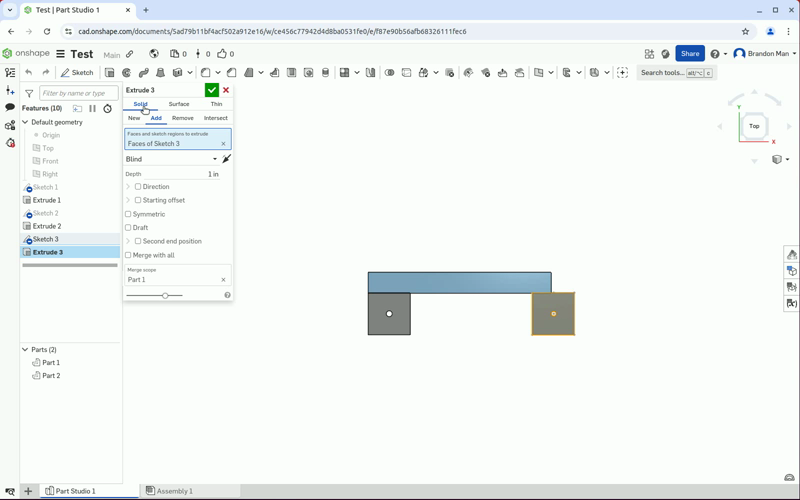
click(143, 106)
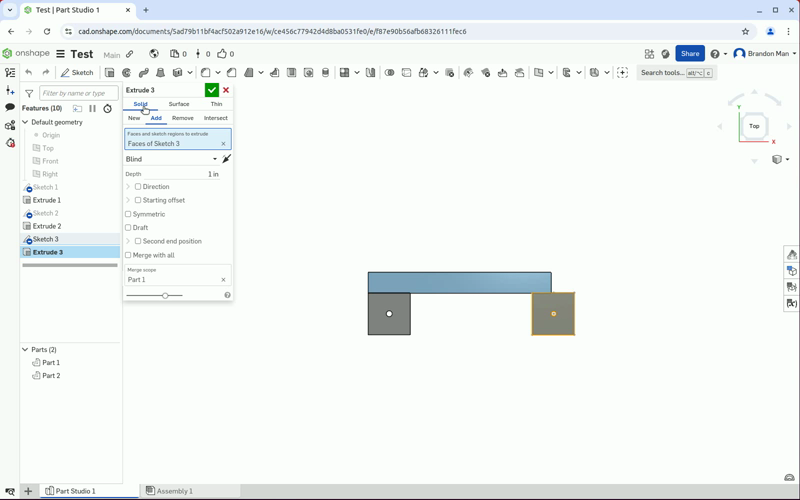
mouse_move(137, 120)
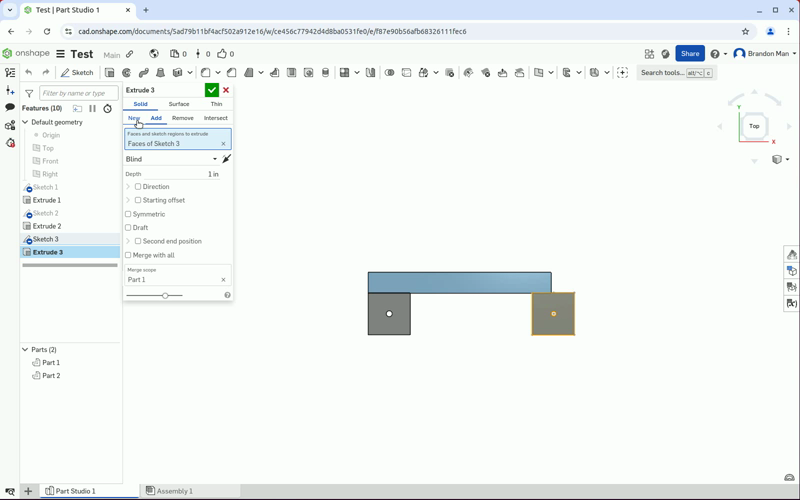
click(137, 120)
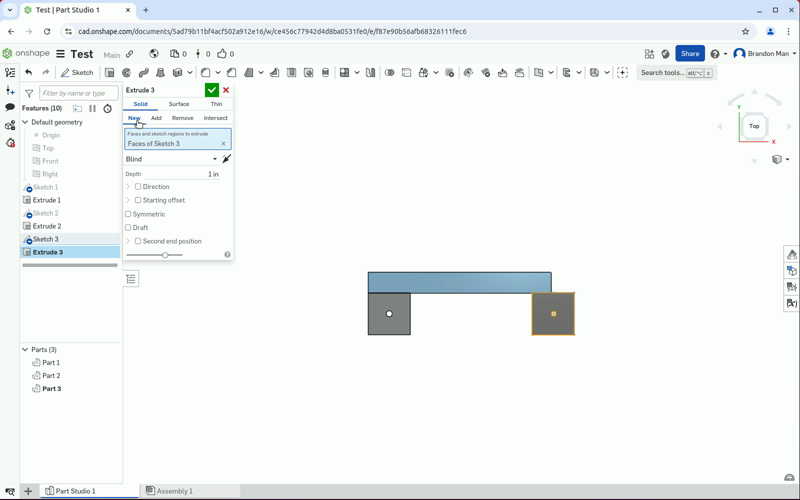
key(tab, 4)
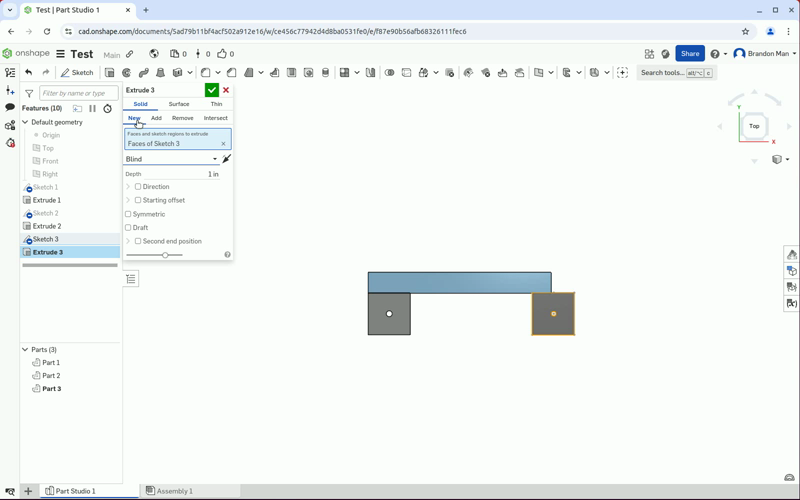
text(4.092)
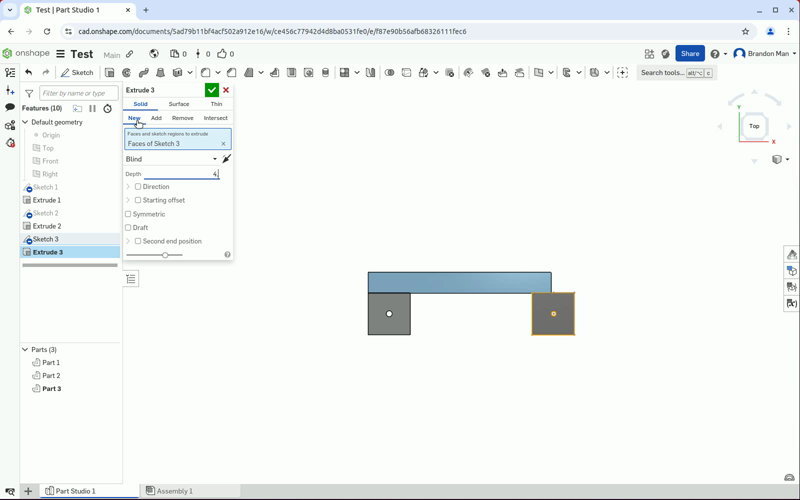
key(enter)
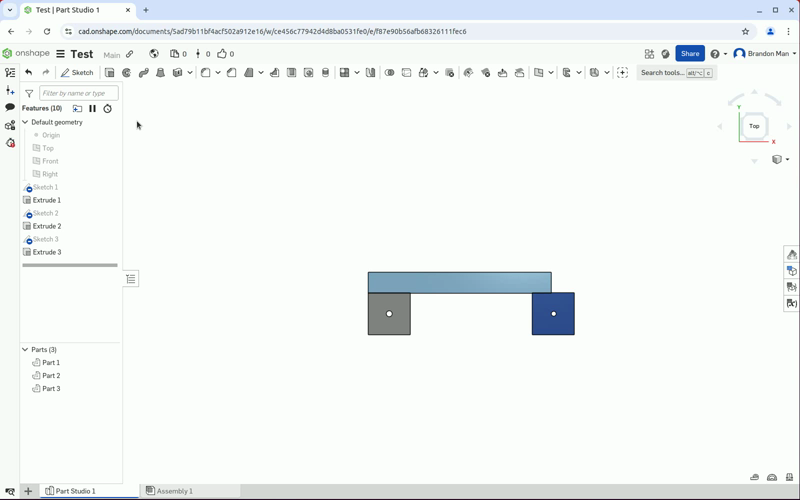
key(shift+h)
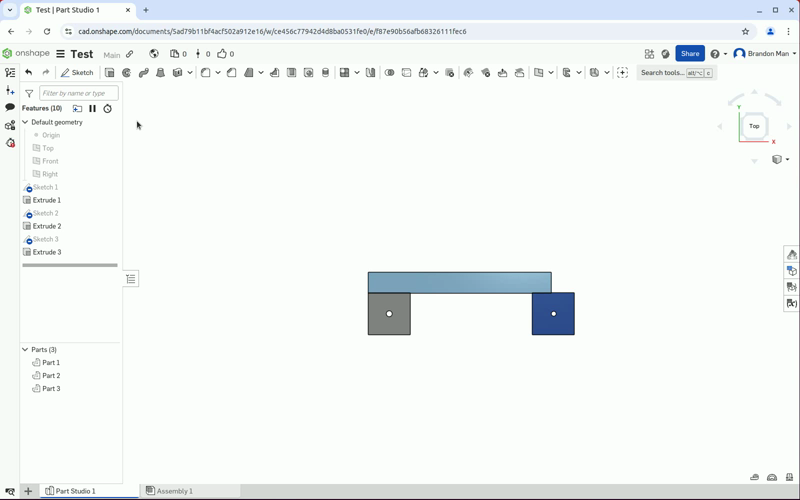
key(shift+h)
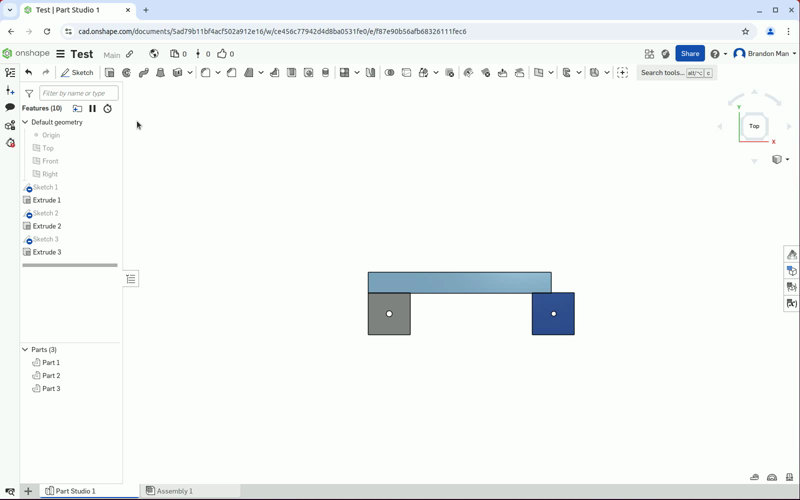
mouse_move(73, 189)
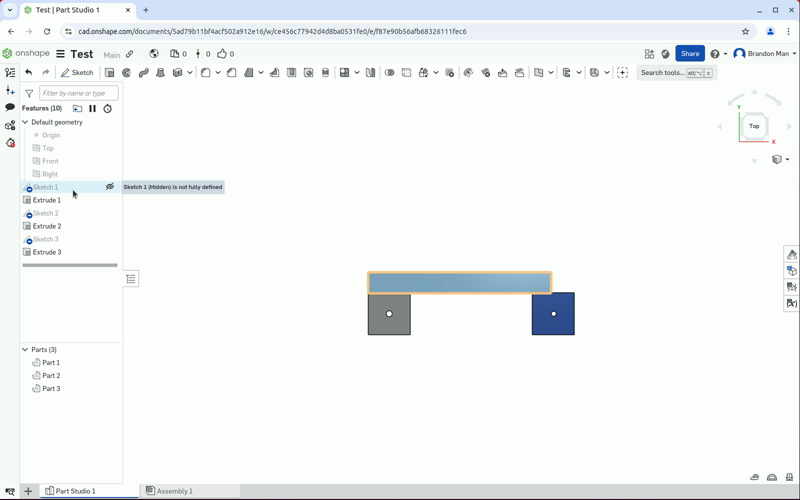
click(73, 189)
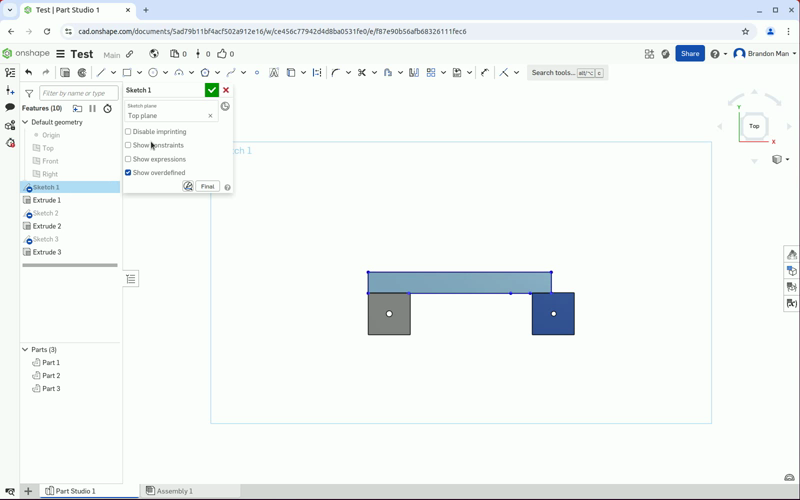
mouse_move(229, 92)
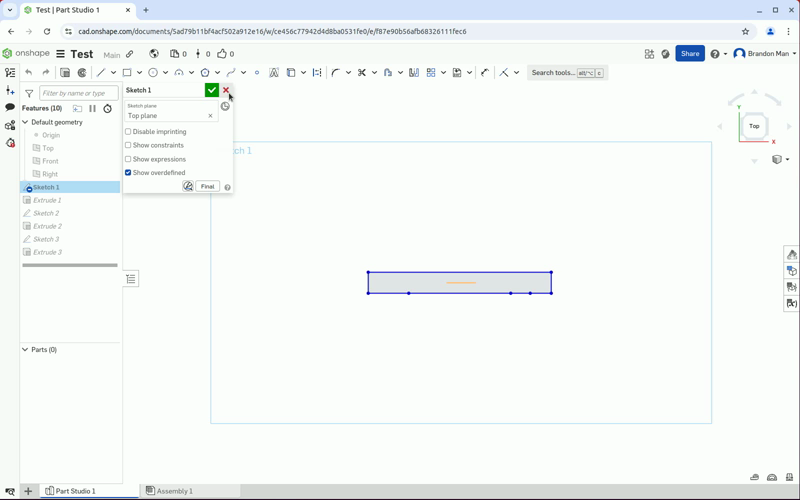
click(229, 92)
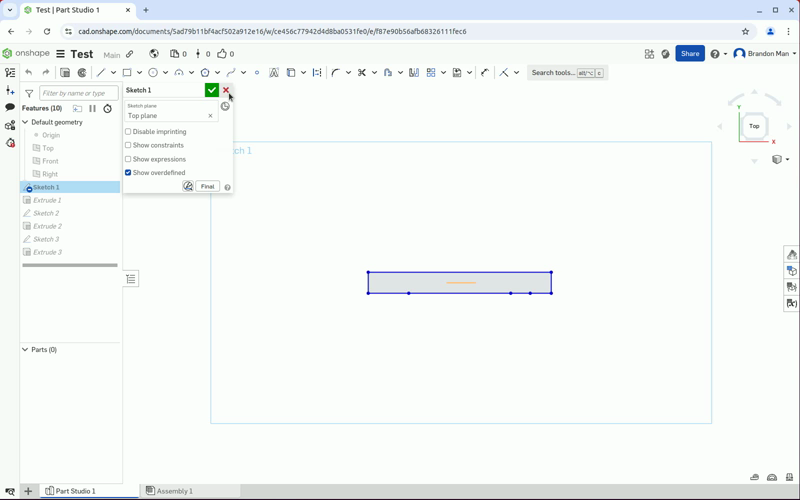
key(shift+s)
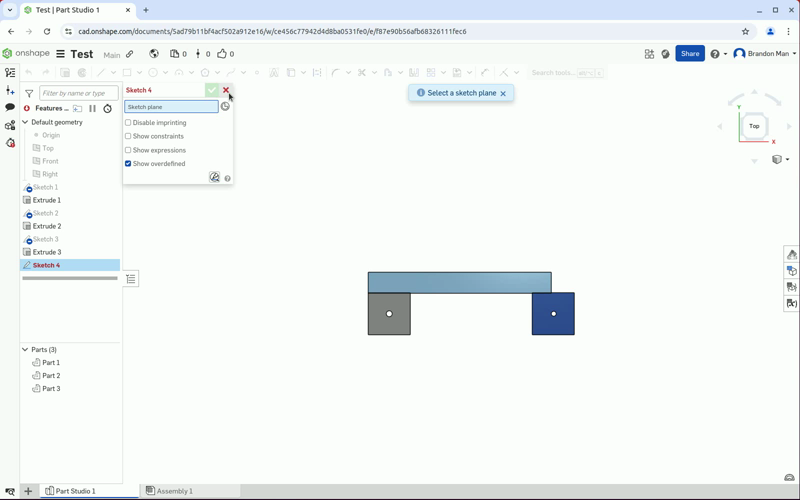
mouse_move(73, 150)
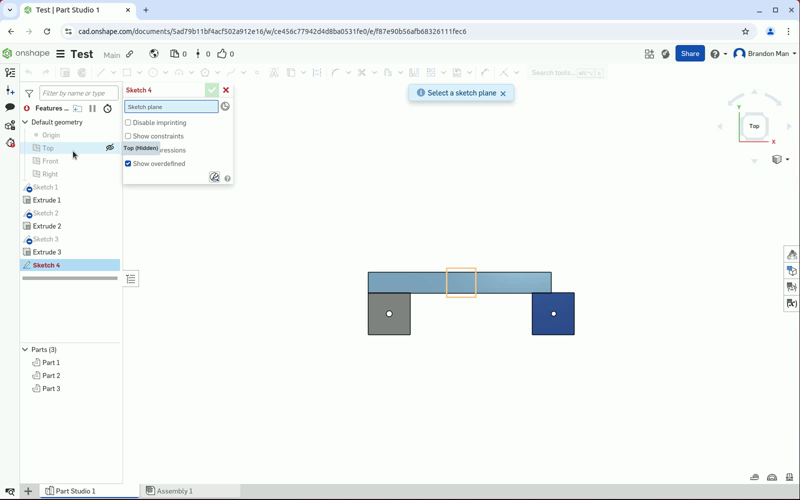
click(73, 150)
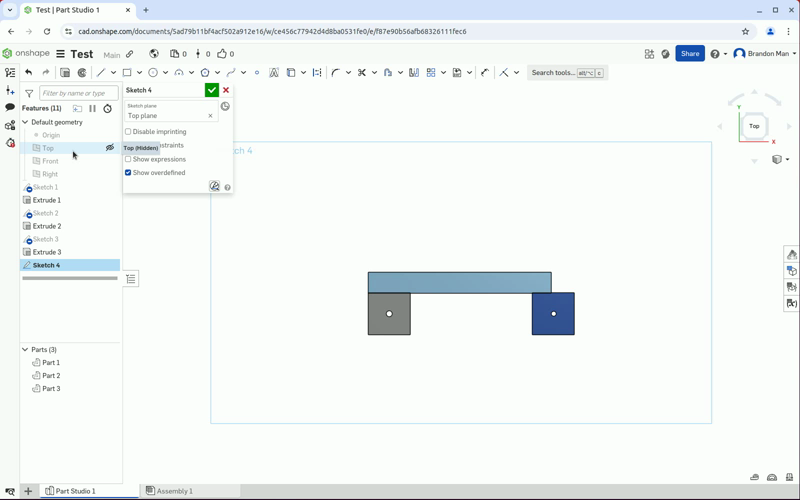
mouse_move(73, 352)
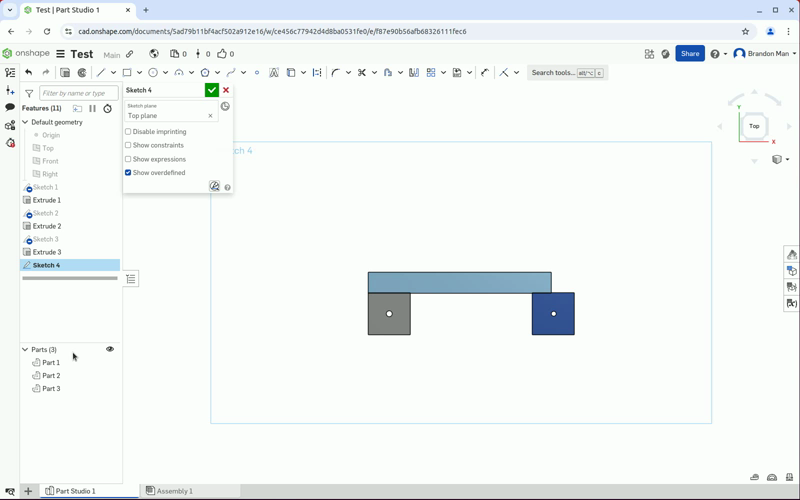
key(y)
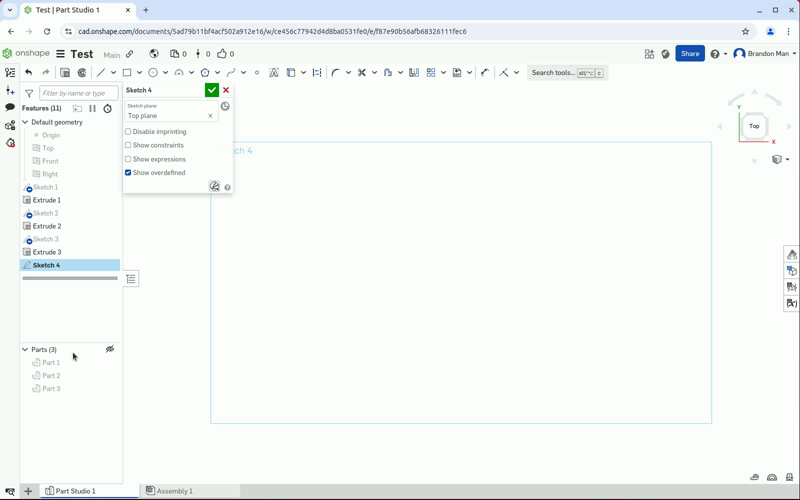
key(l)
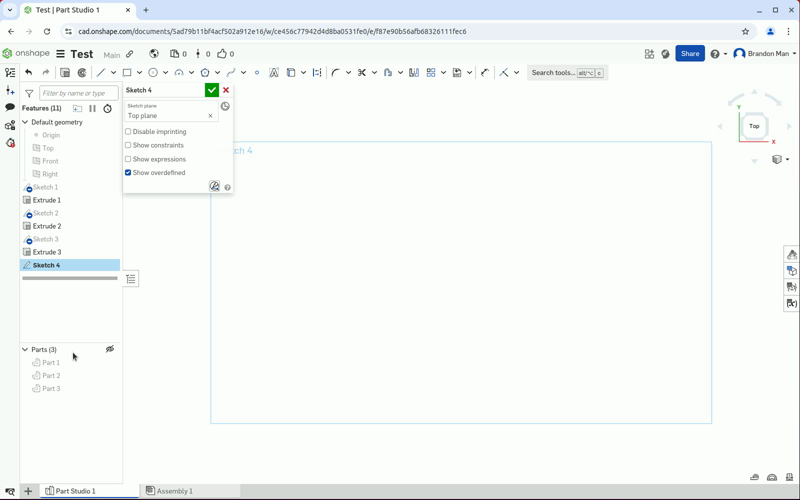
key_down(shift)
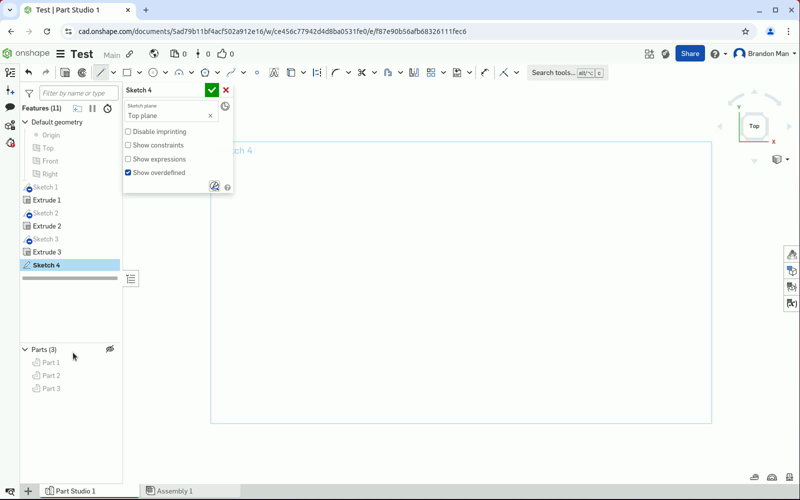
mouse_move(553, 293)
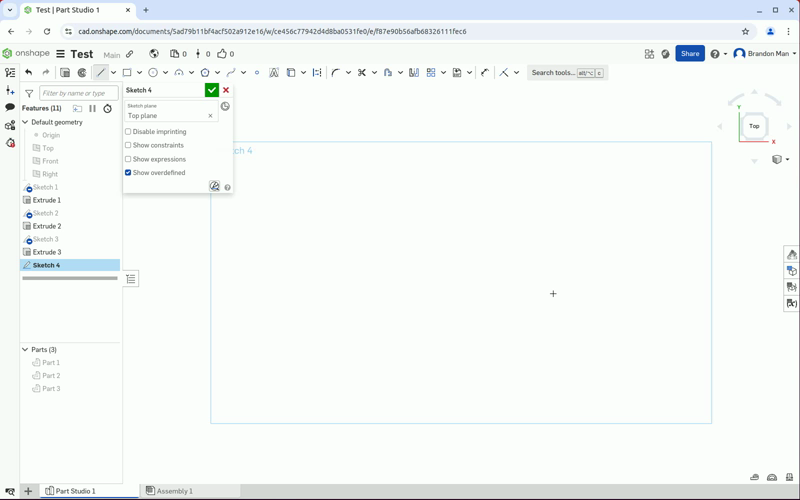
click(553, 293)
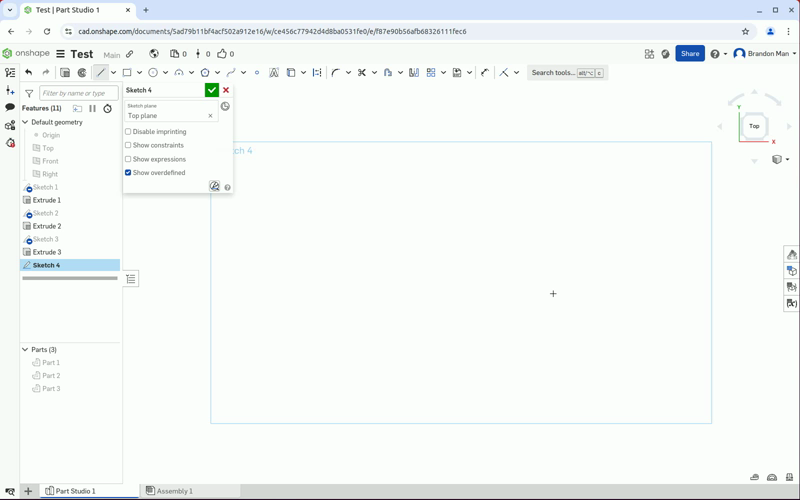
key_up(shift)
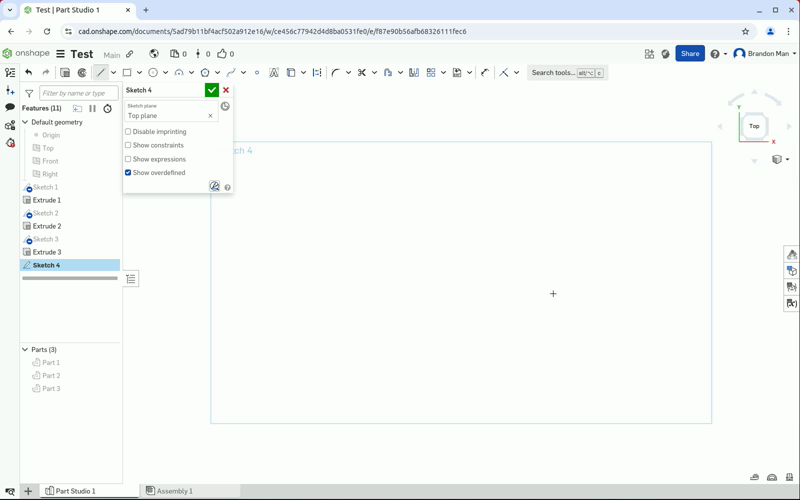
key_down(shift)
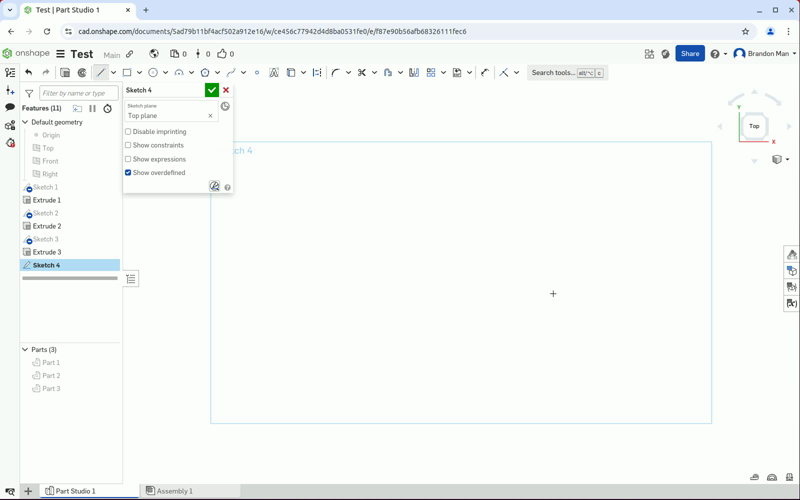
mouse_move(583, 293)
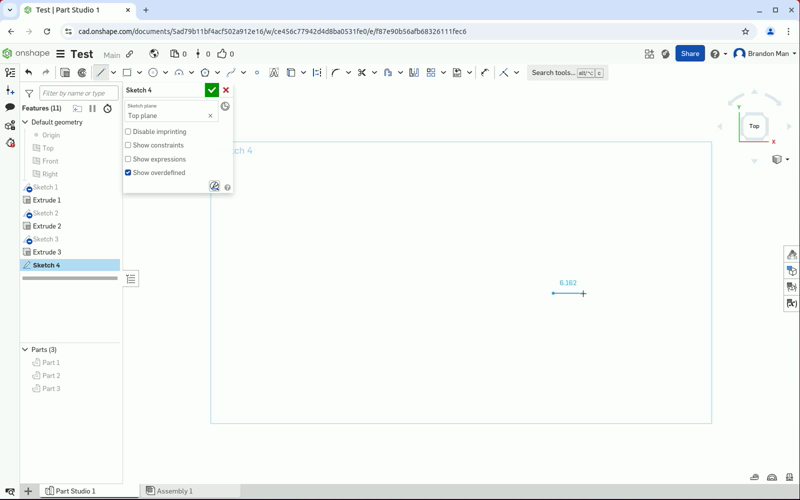
mouse_move(574, 293)
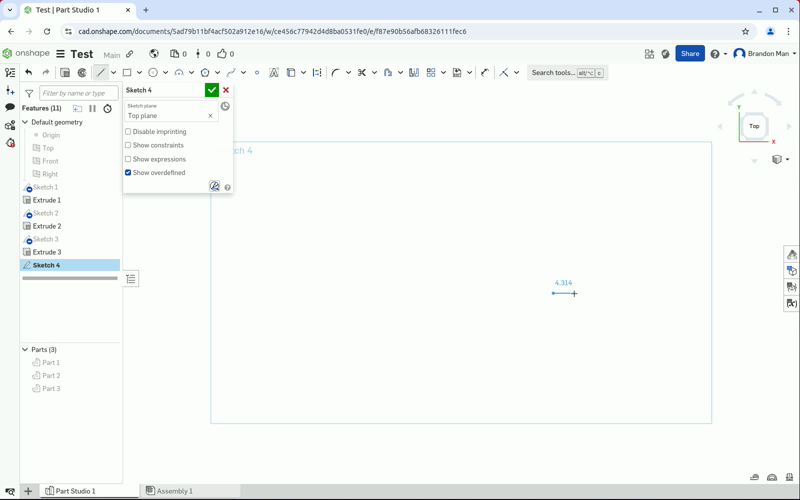
click(574, 293)
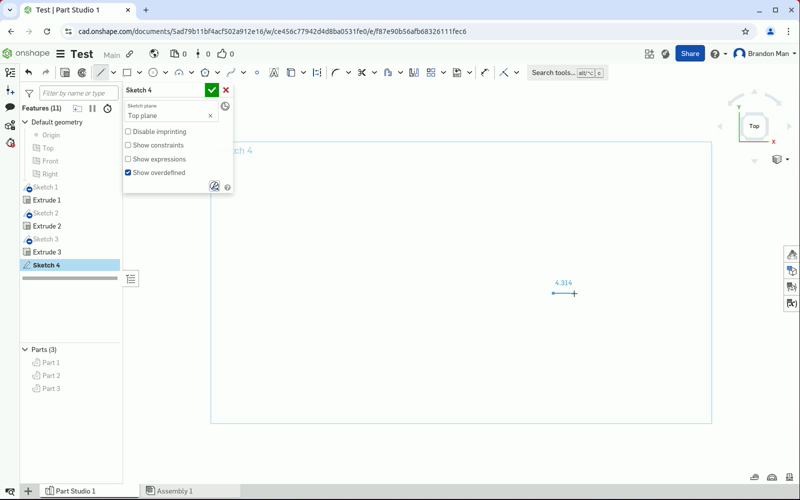
key_up(shift)
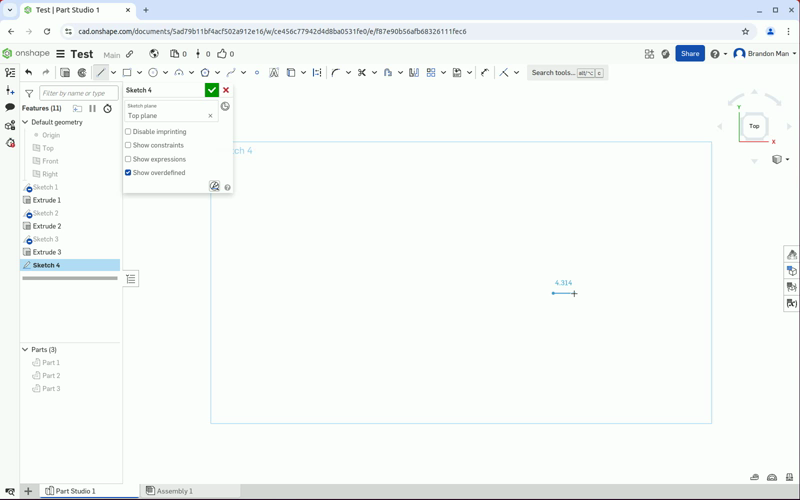
key_down(shift)
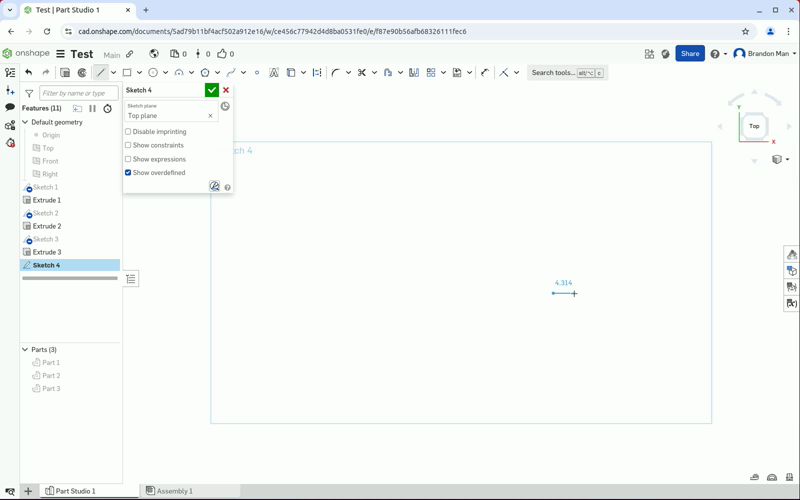
mouse_move(574, 231)
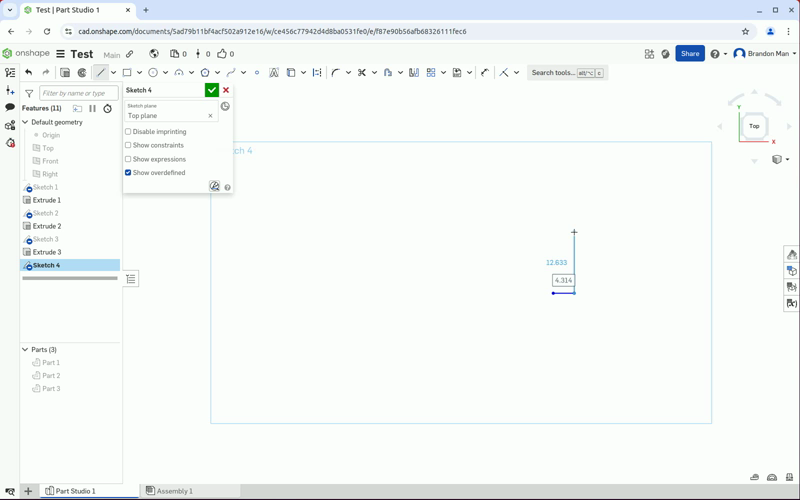
click(574, 231)
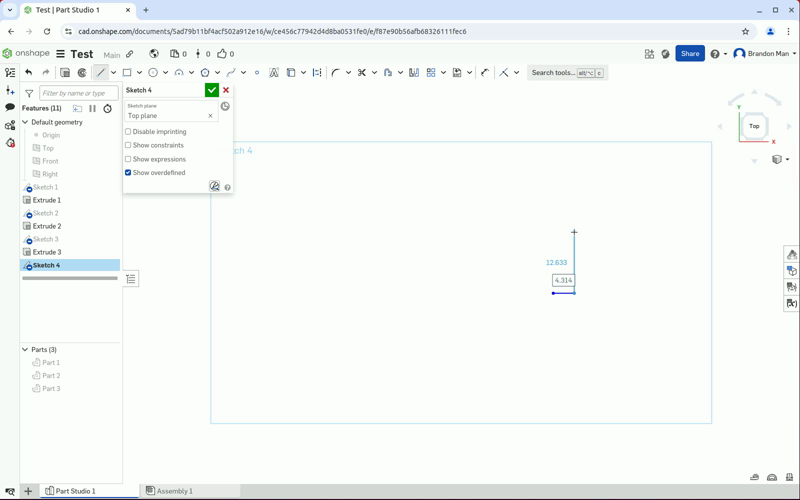
key_up(shift)
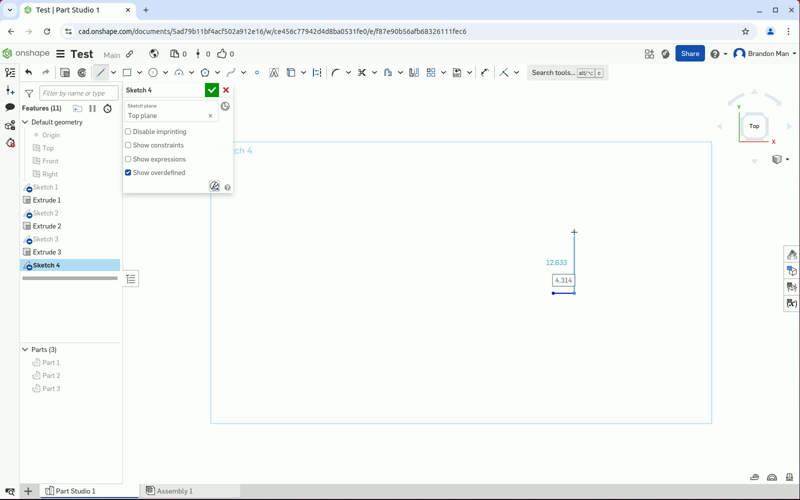
key_down(shift)
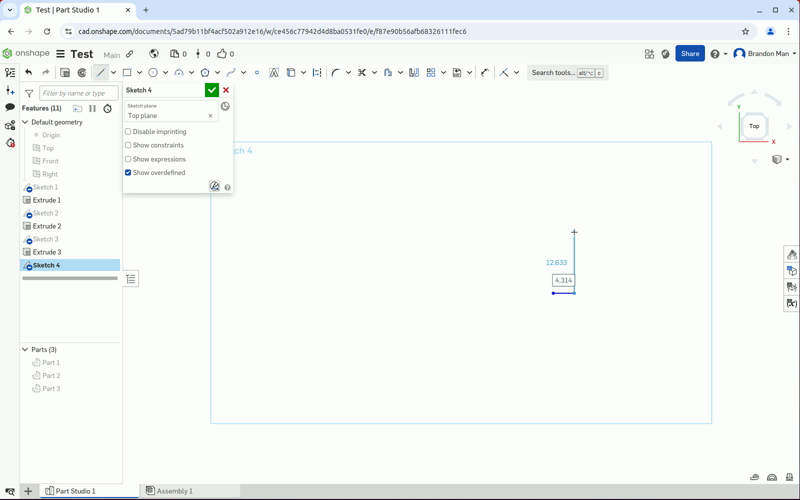
mouse_move(589, 231)
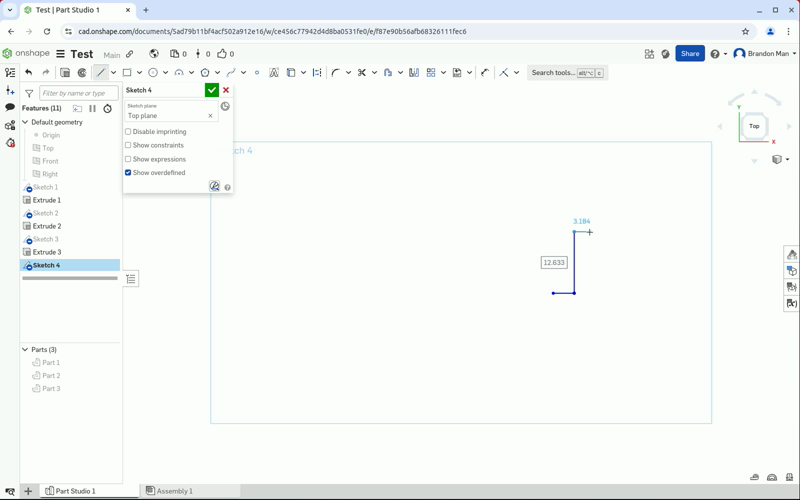
mouse_move(553, 231)
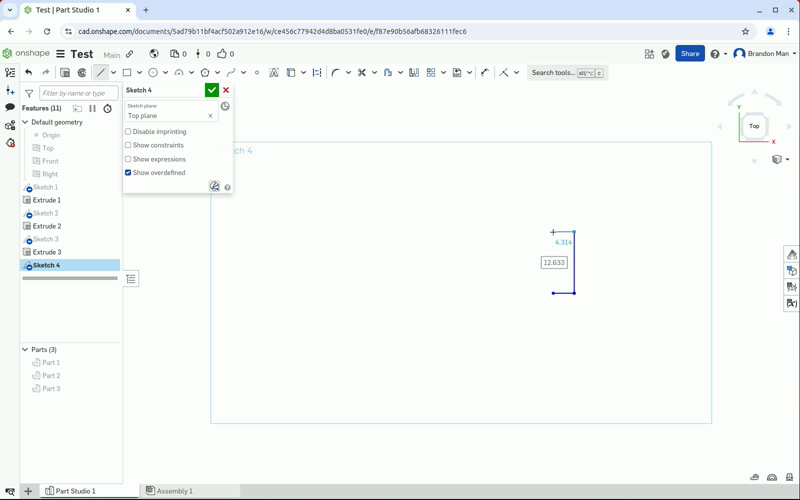
click(553, 231)
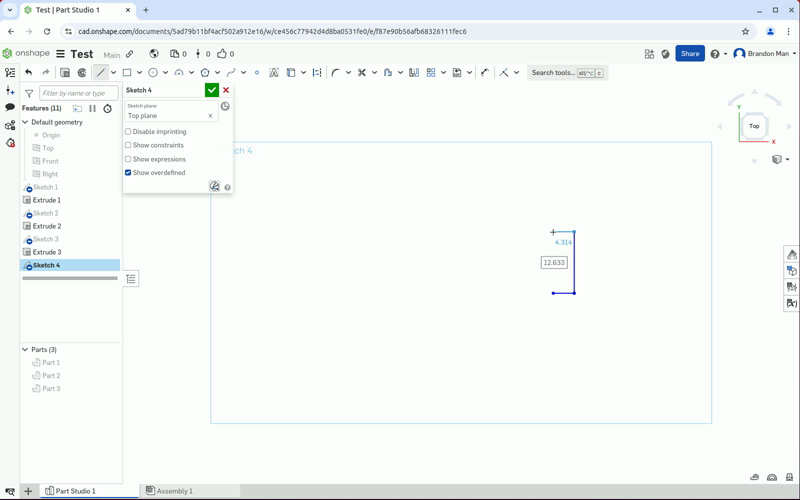
key_up(shift)
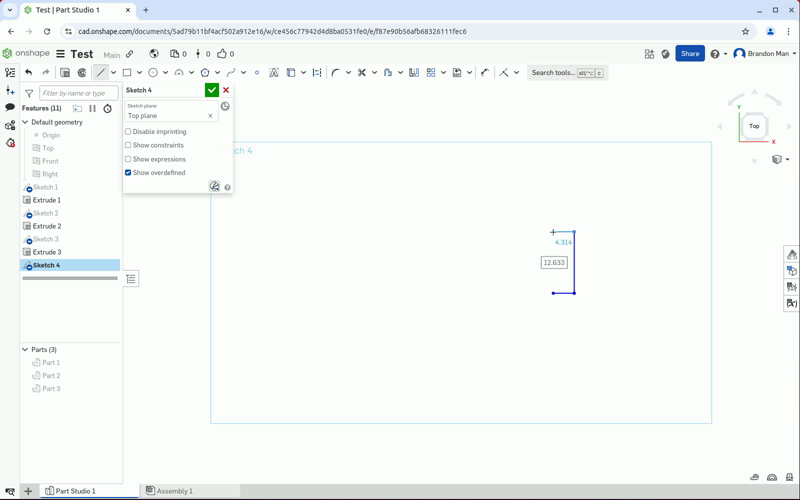
key_down(shift)
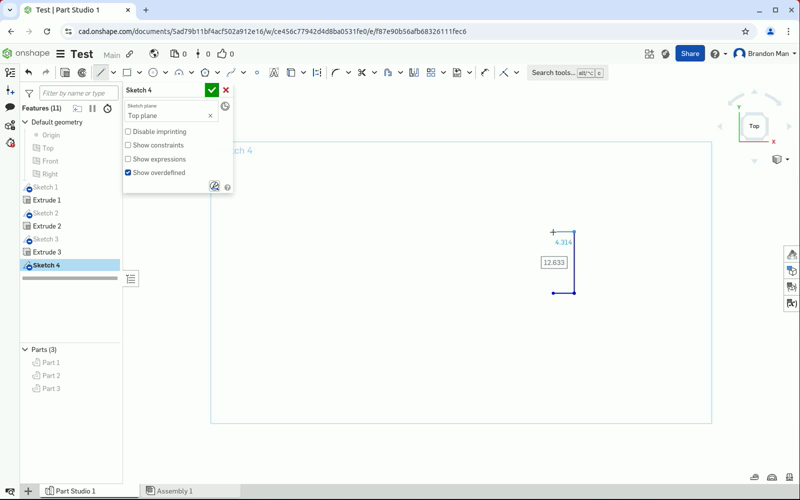
mouse_move(583, 231)
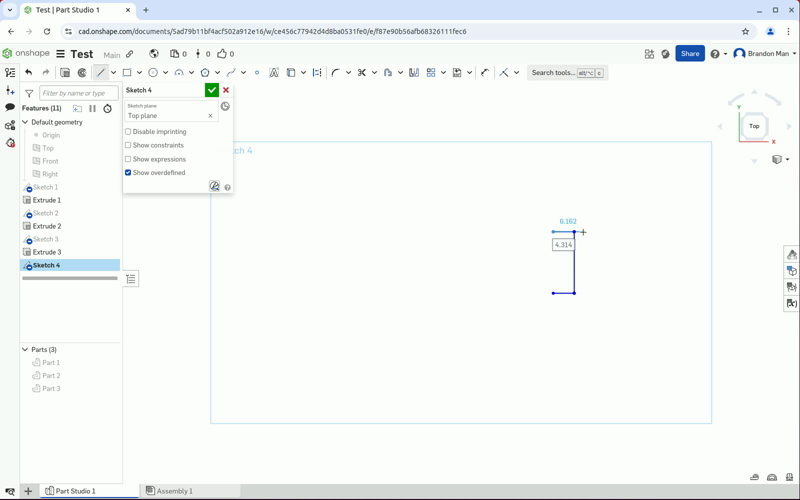
mouse_move(553, 272)
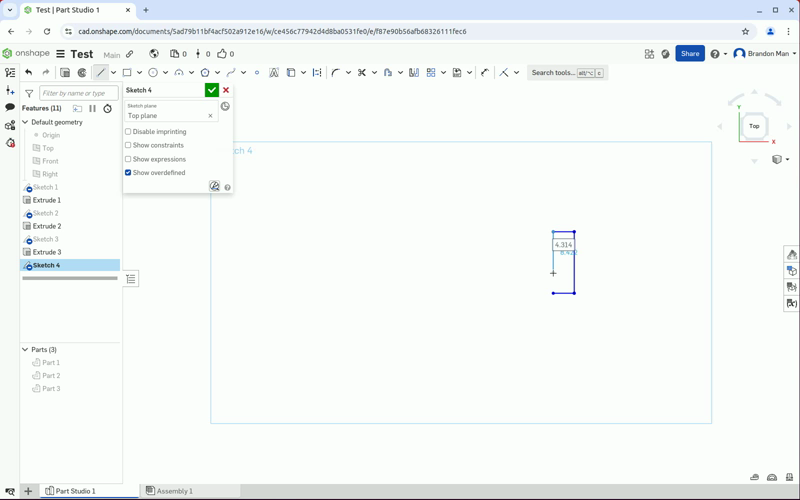
click(553, 272)
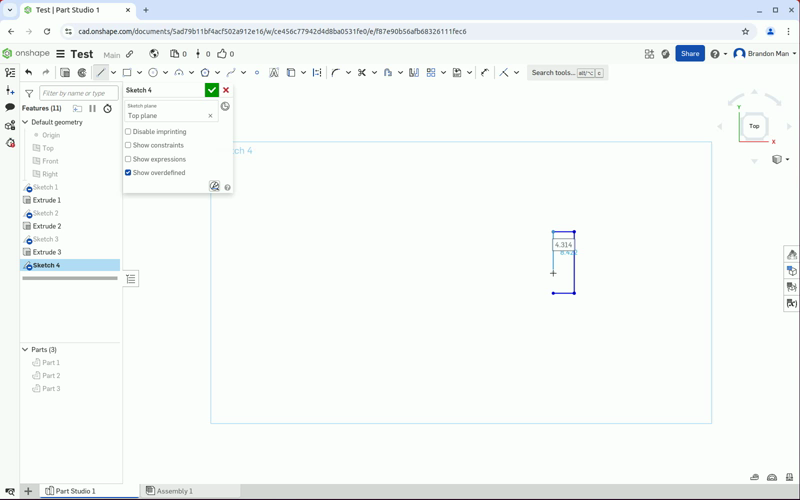
key_up(shift)
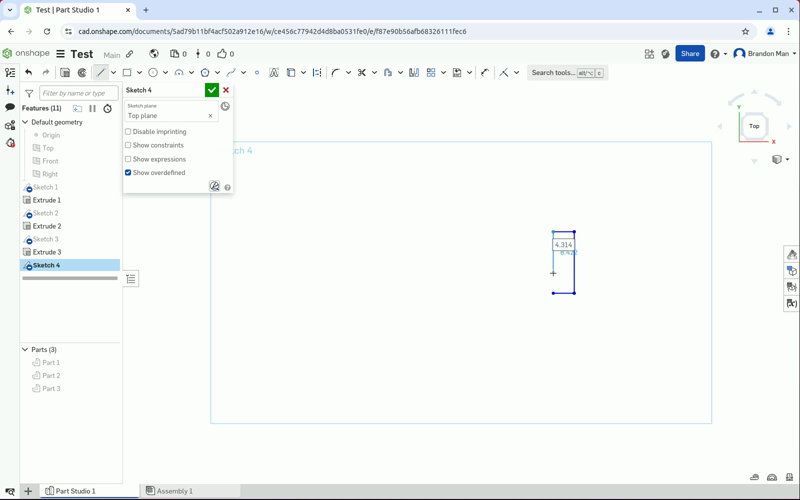
mouse_move(583, 272)
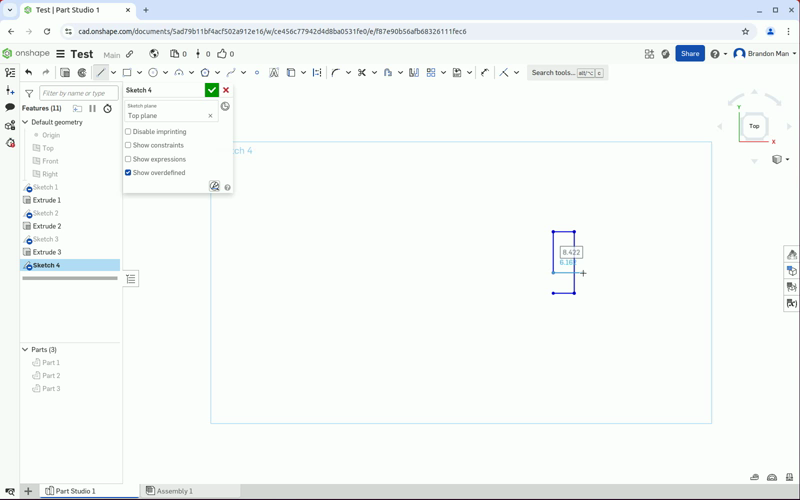
key_down(shift)
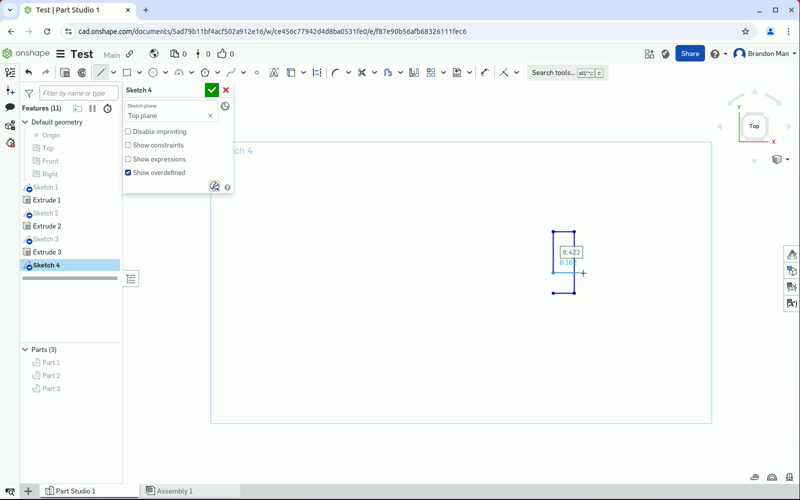
mouse_move(553, 293)
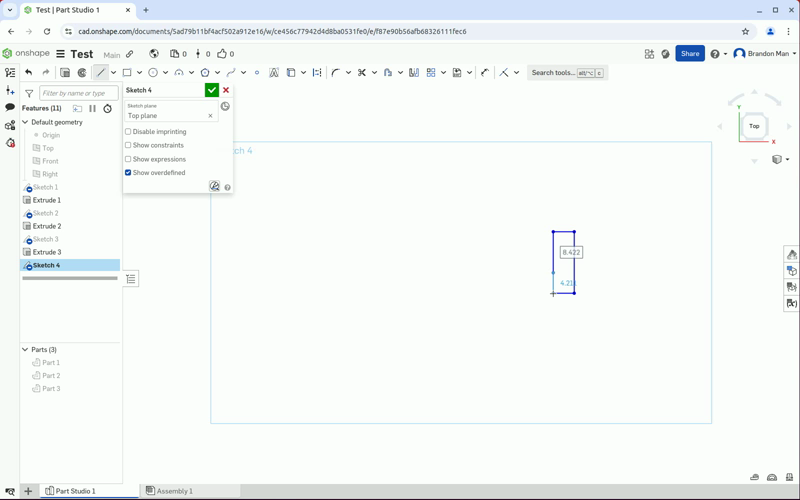
key_up(shift)
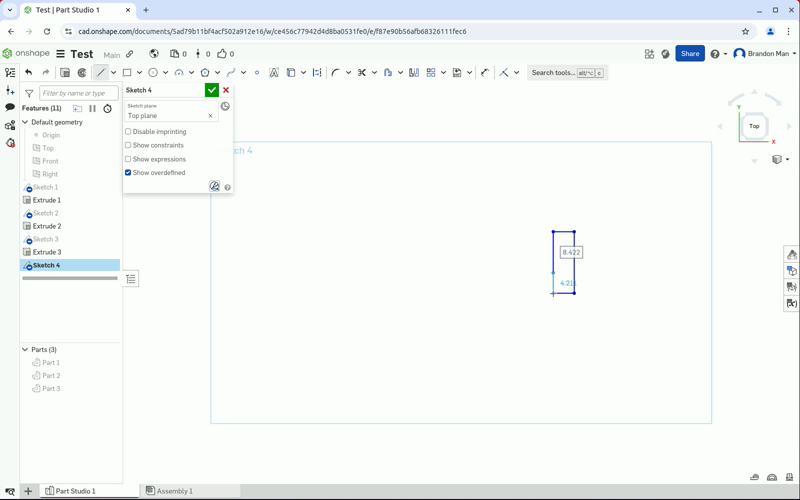
click(553, 293)
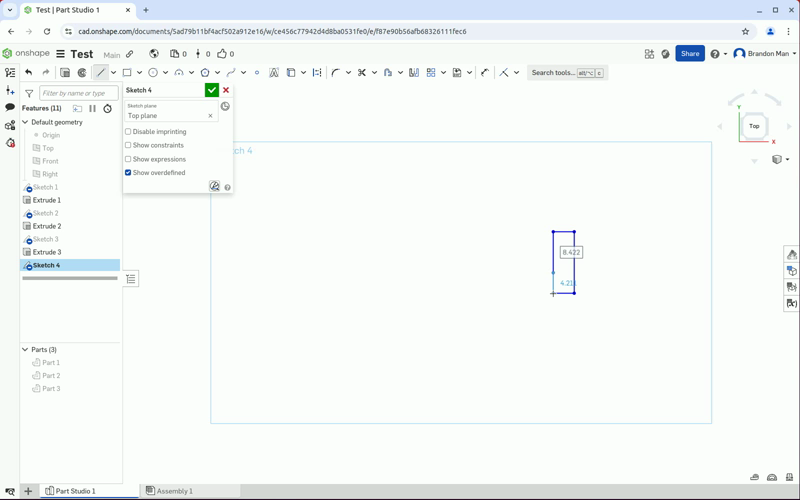
key(esc)
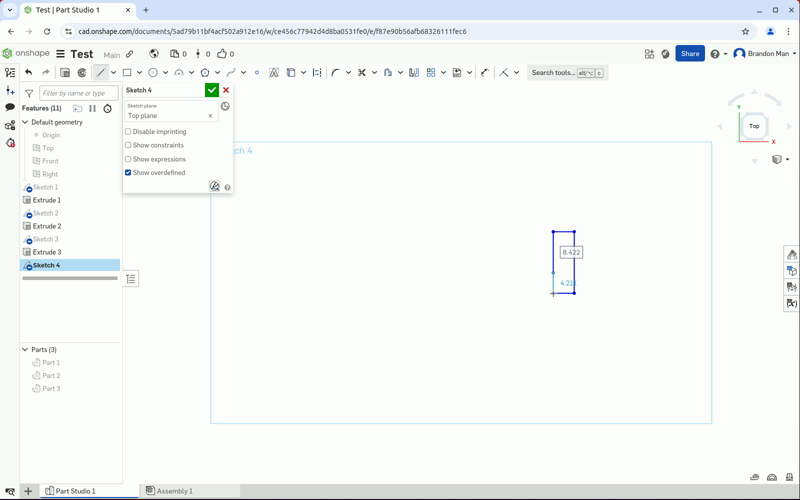
key(c)
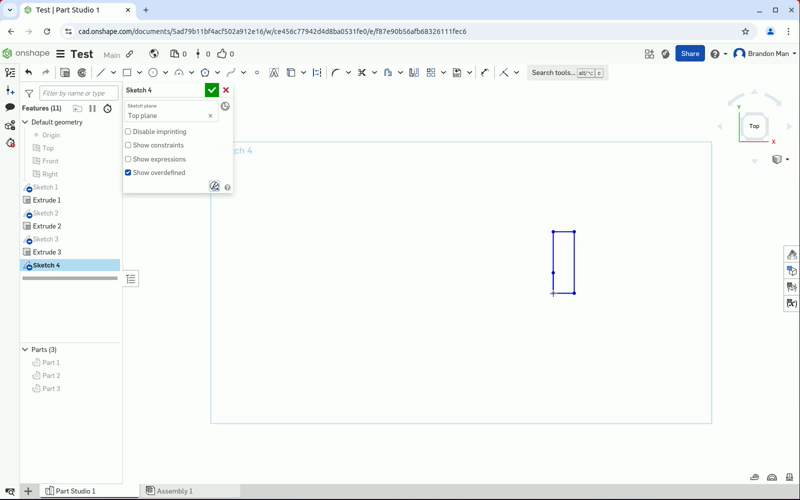
key_down(shift)
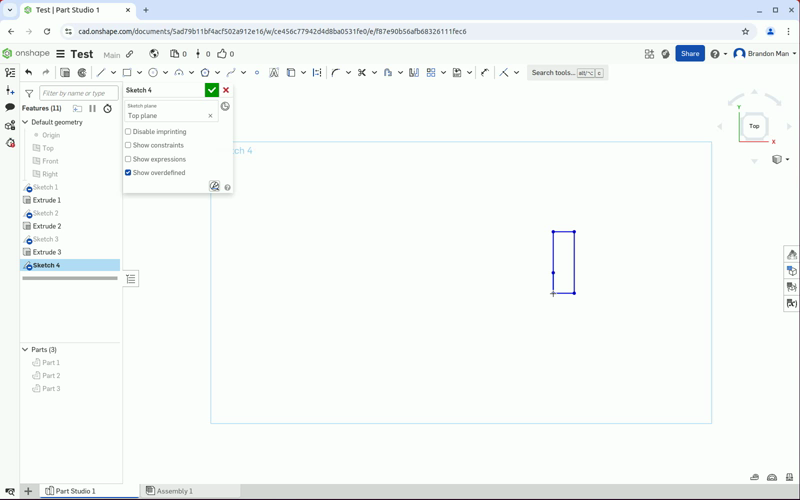
mouse_move(563, 239)
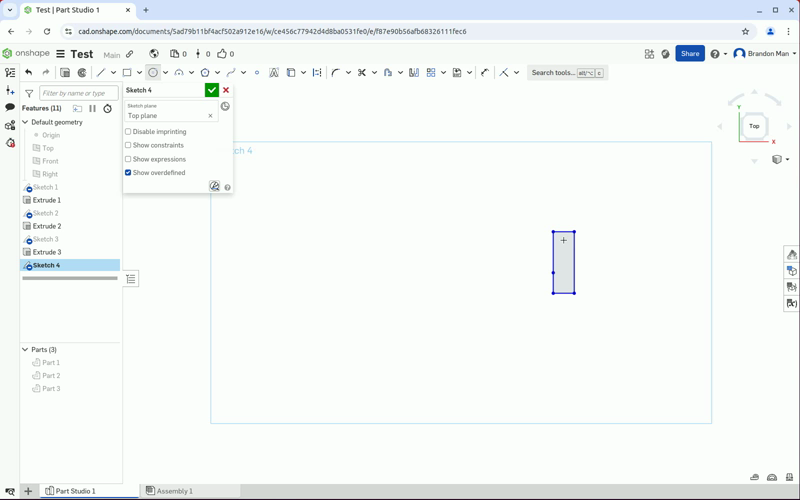
click(563, 239)
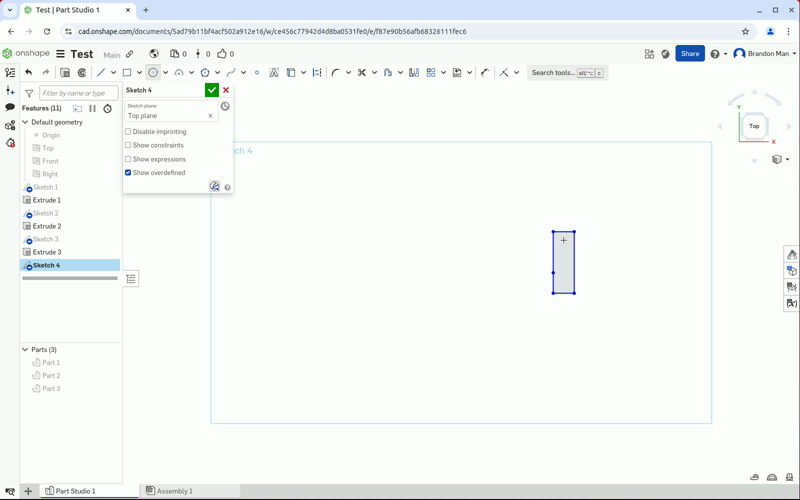
key_up(shift)
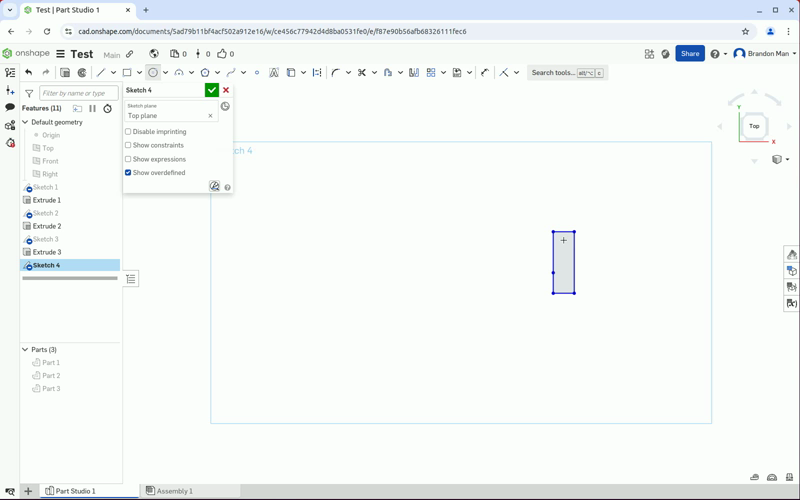
mouse_move(566, 239)
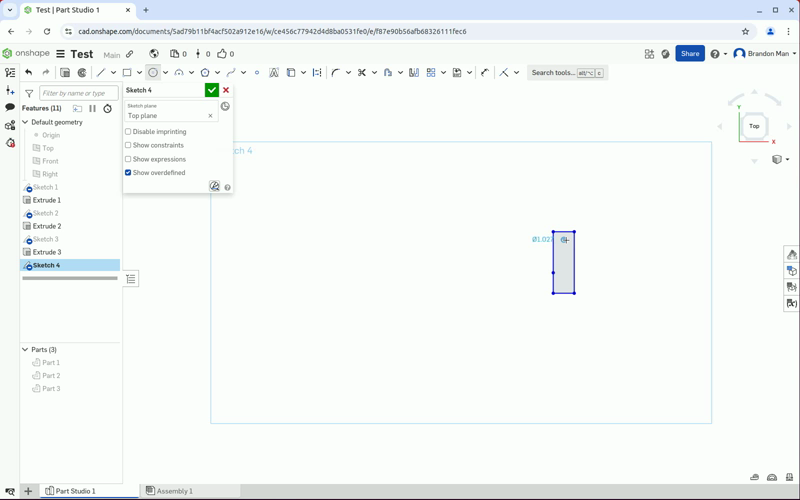
scroll(6)
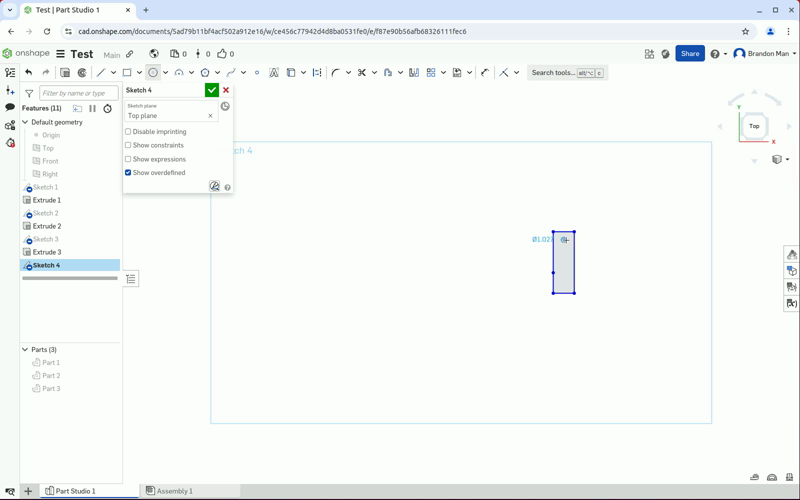
scroll(6)
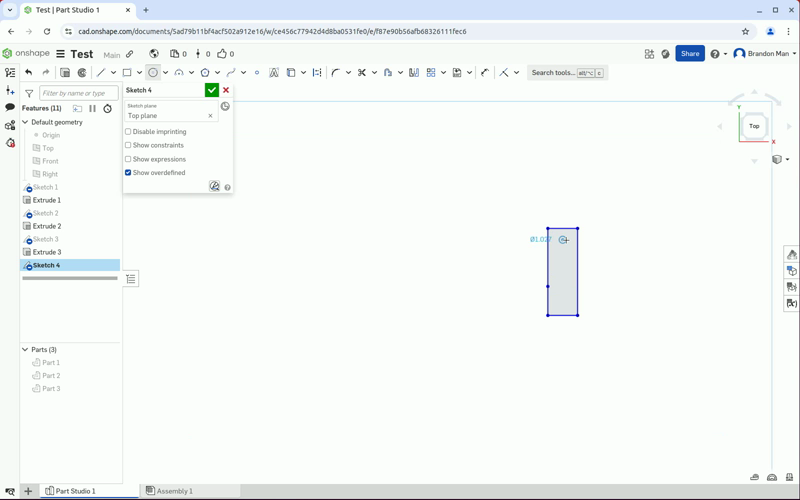
scroll(6)
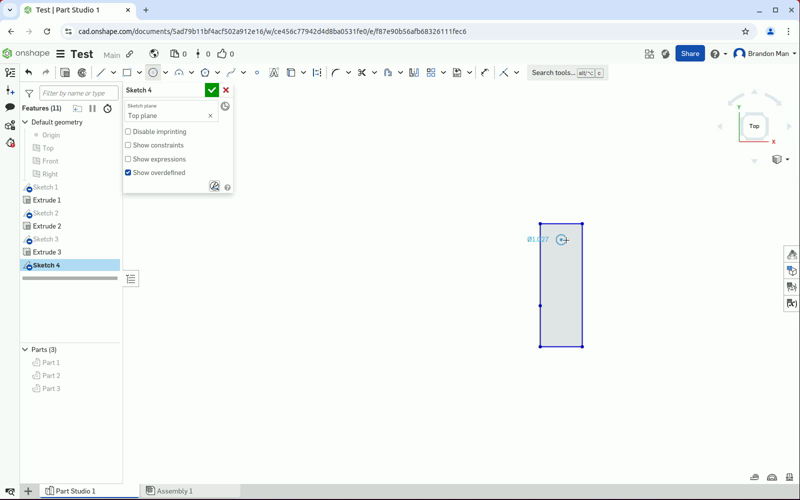
scroll(6)
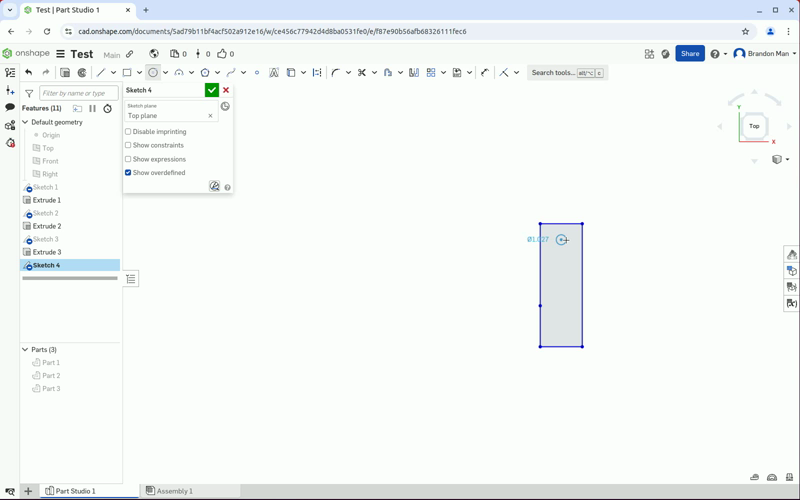
scroll(6)
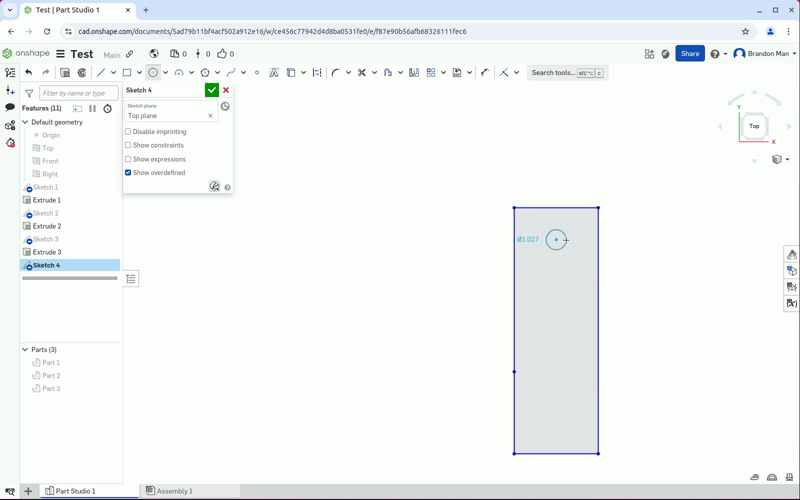
scroll(6)
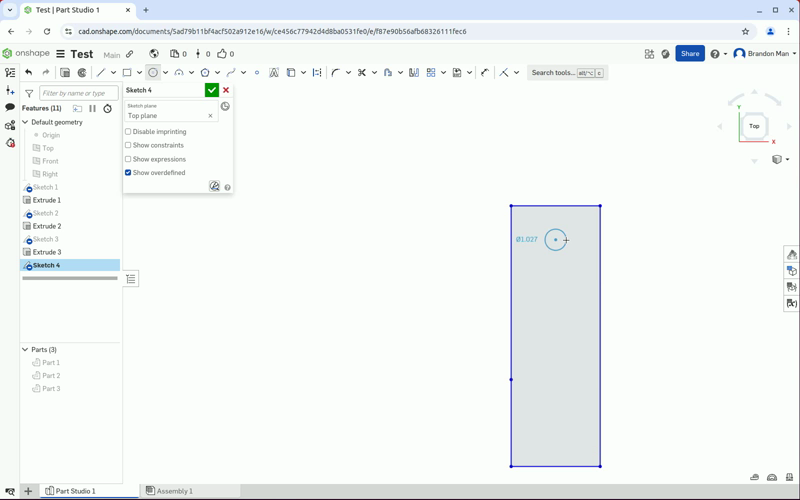
scroll(6)
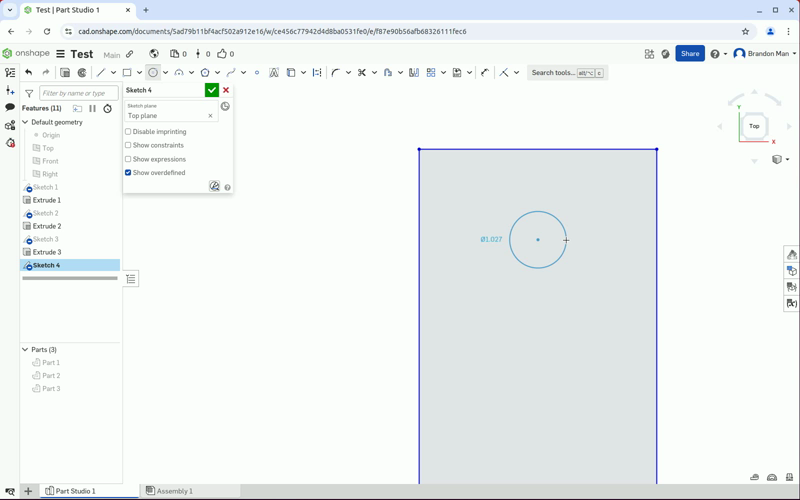
click(566, 239)
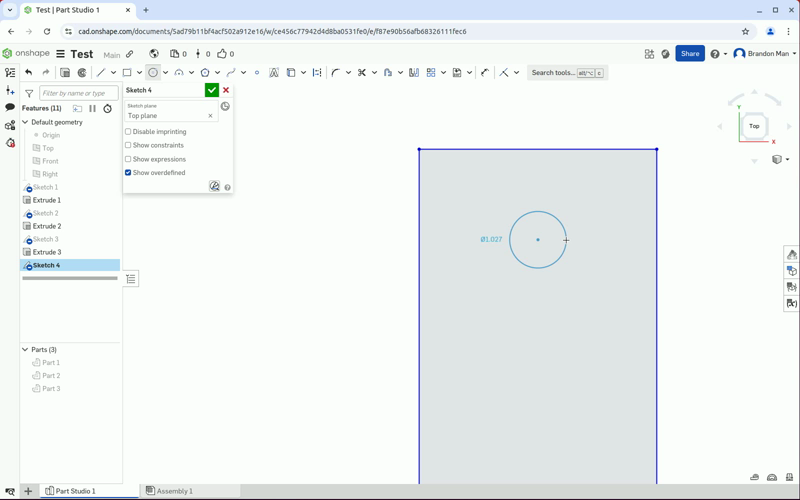
scroll(-6)
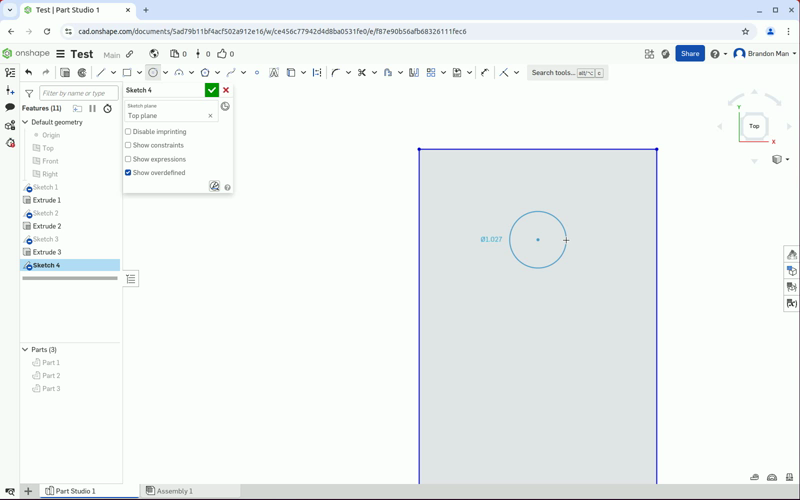
scroll(-6)
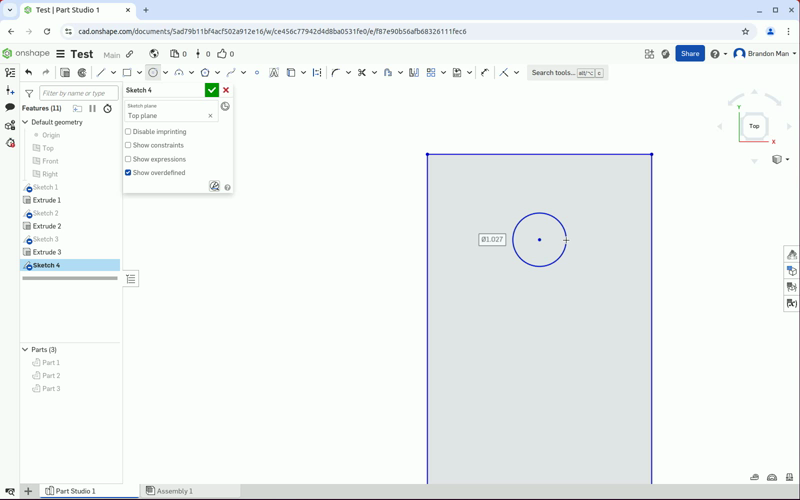
scroll(-6)
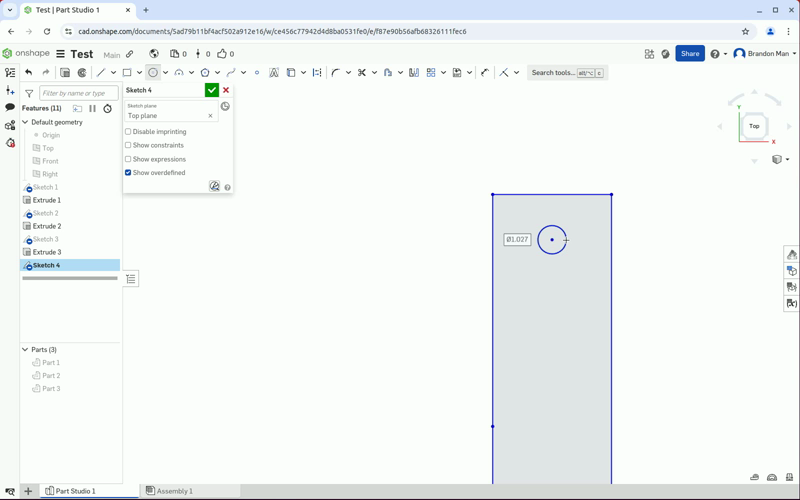
scroll(-6)
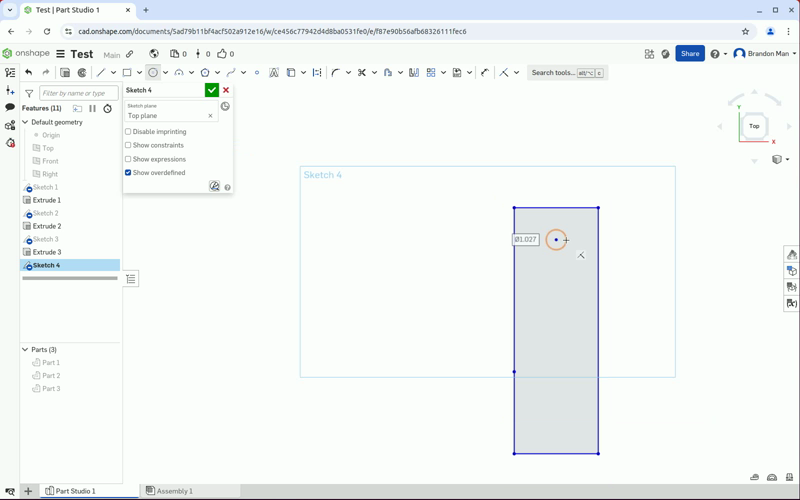
scroll(-6)
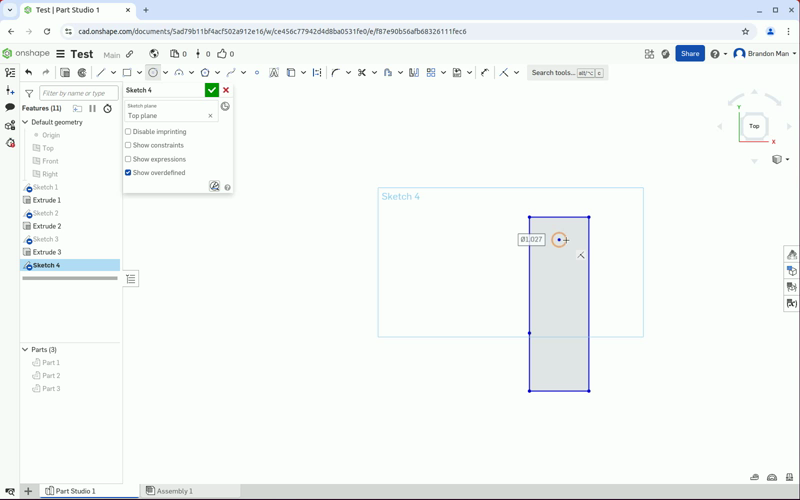
scroll(-6)
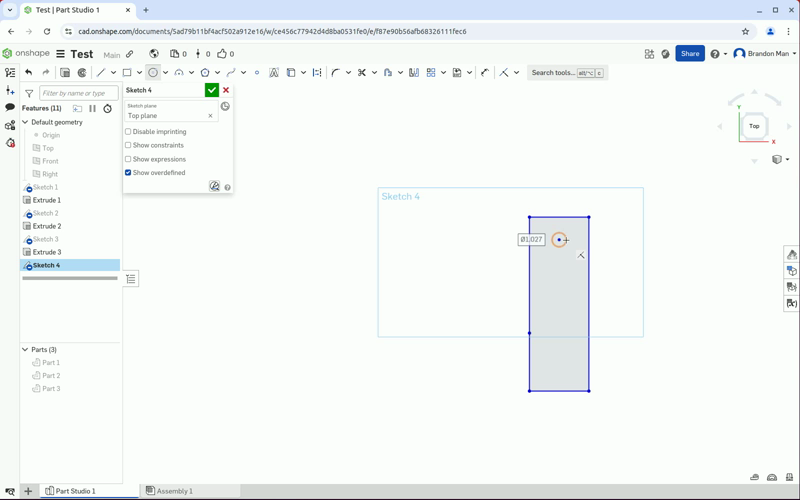
scroll(-6)
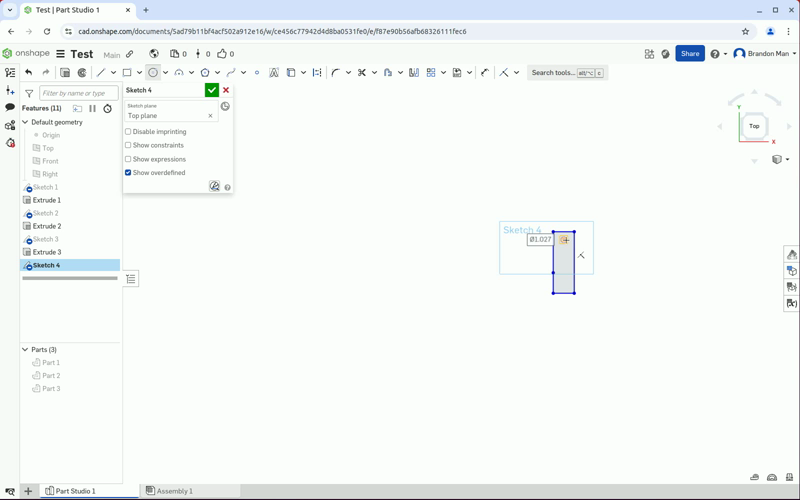
key(esc)
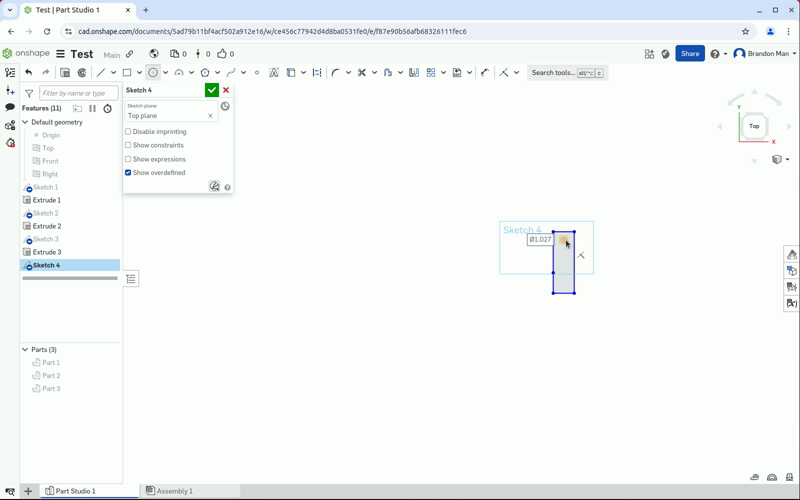
mouse_move(571, 283)
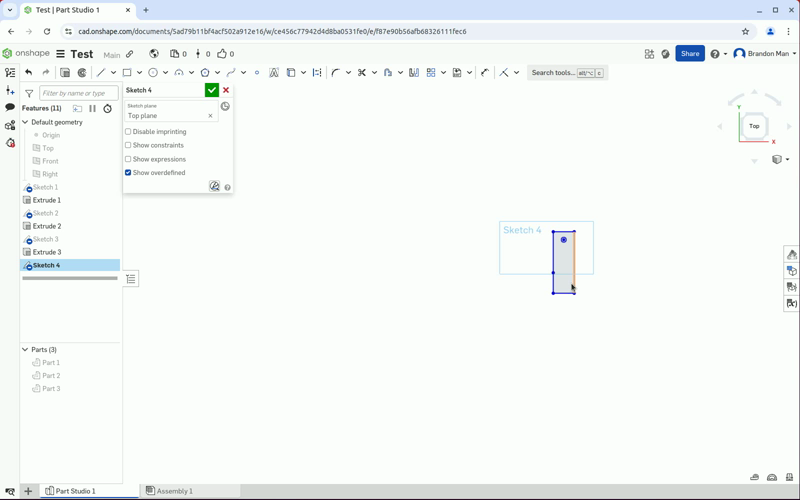
scroll(6)
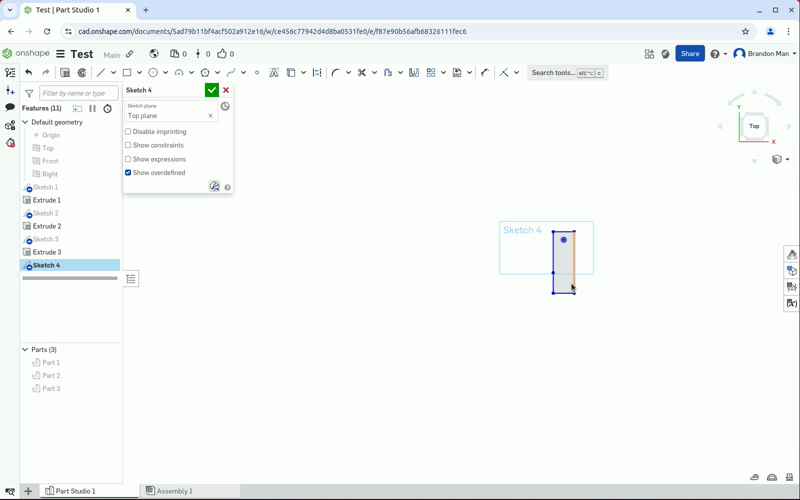
scroll(6)
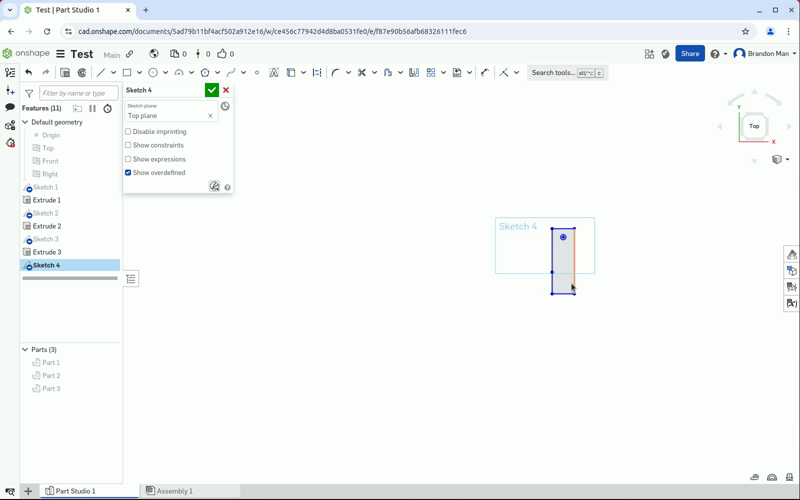
scroll(6)
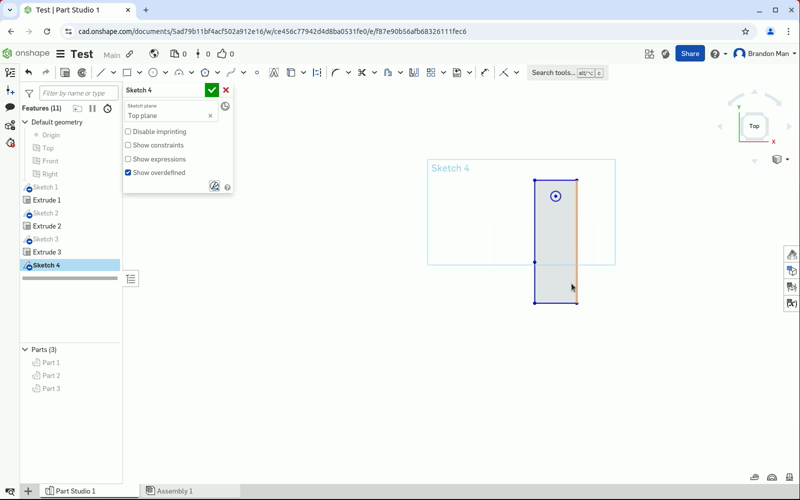
scroll(6)
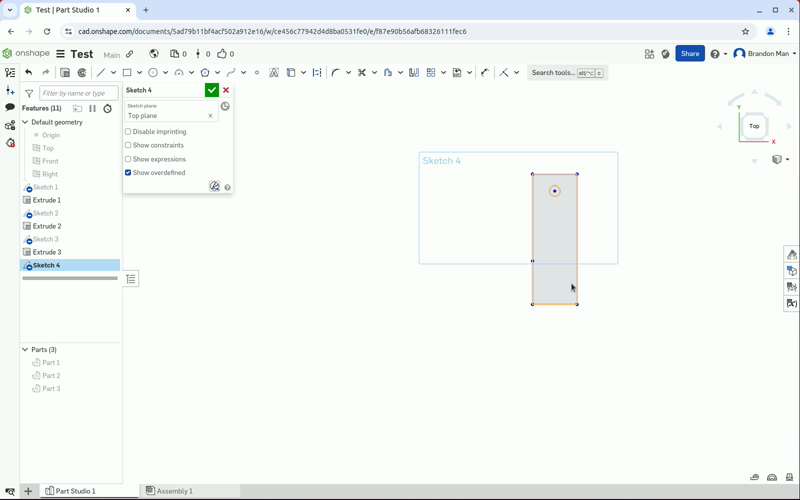
scroll(6)
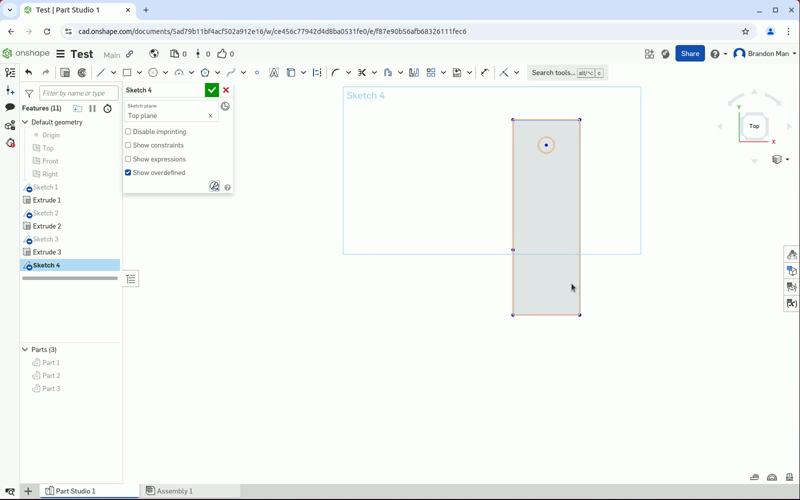
scroll(6)
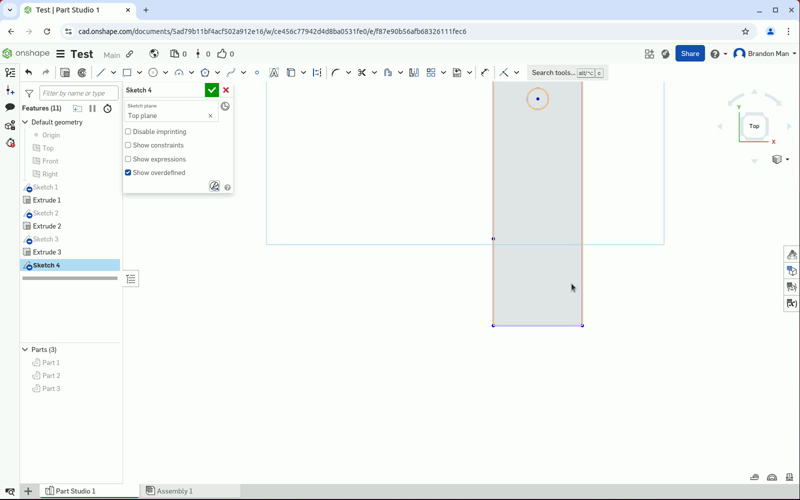
scroll(6)
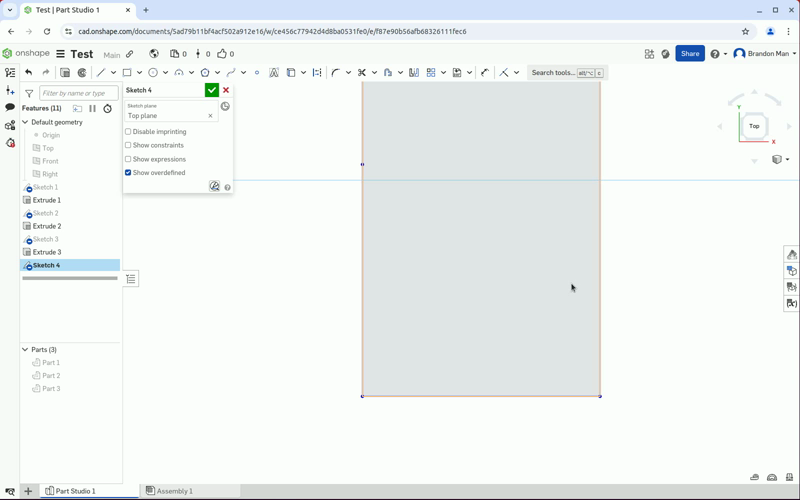
click(571, 283)
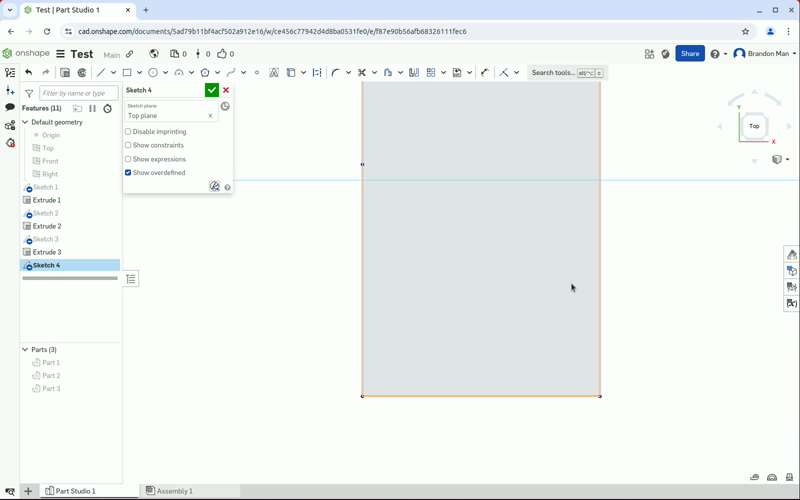
scroll(-6)
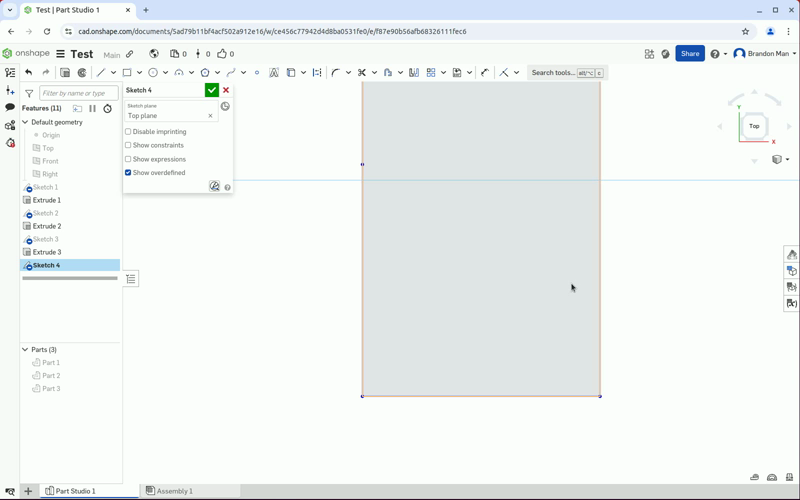
scroll(-6)
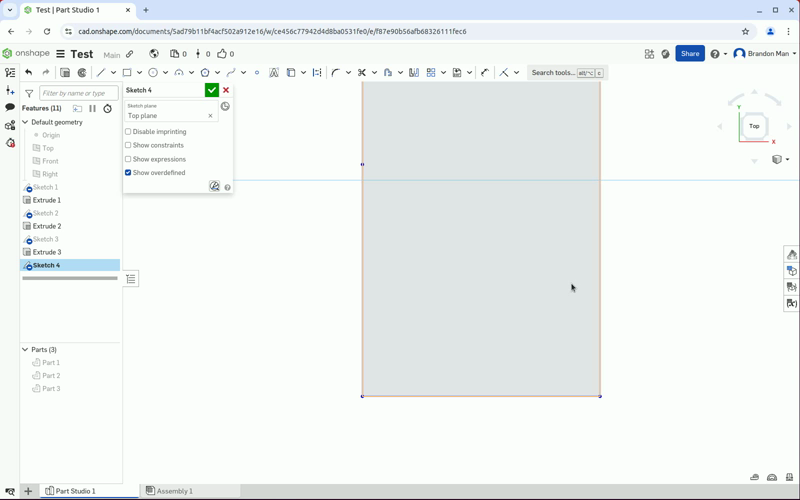
scroll(-6)
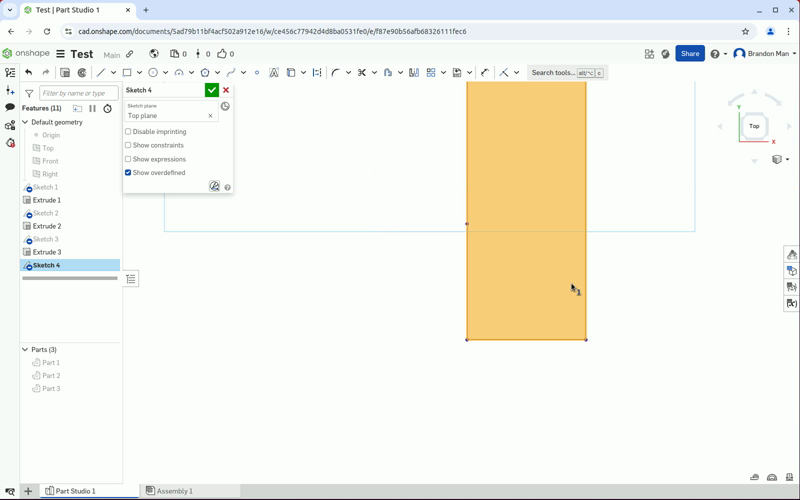
scroll(-6)
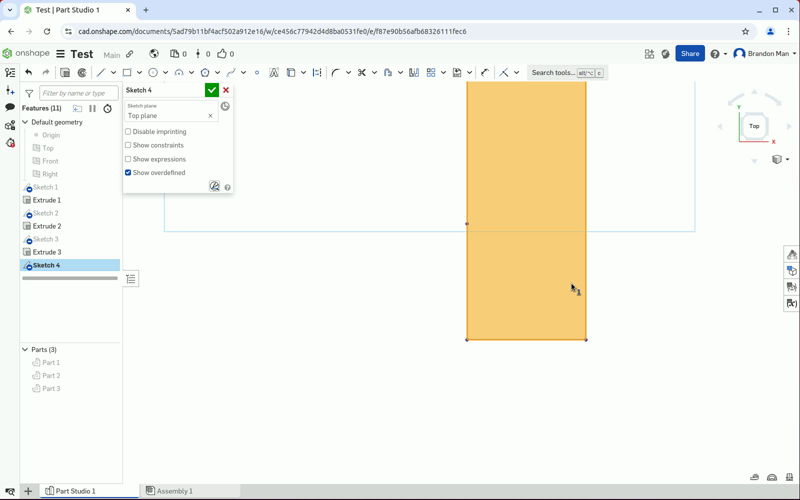
scroll(-6)
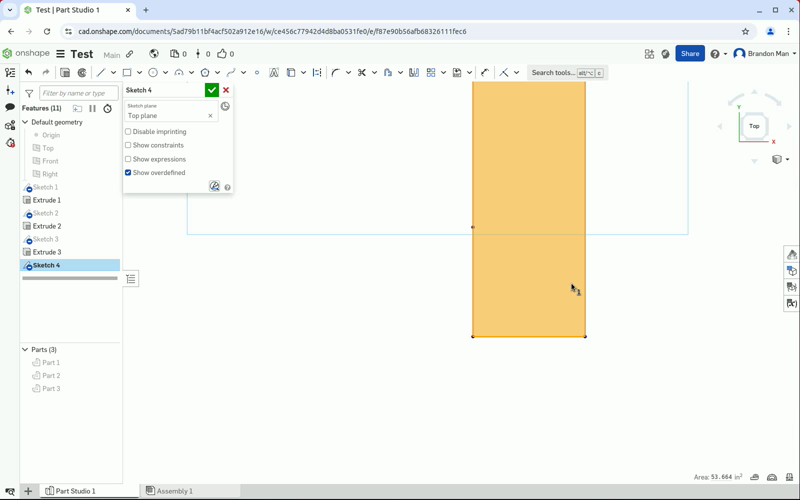
scroll(-6)
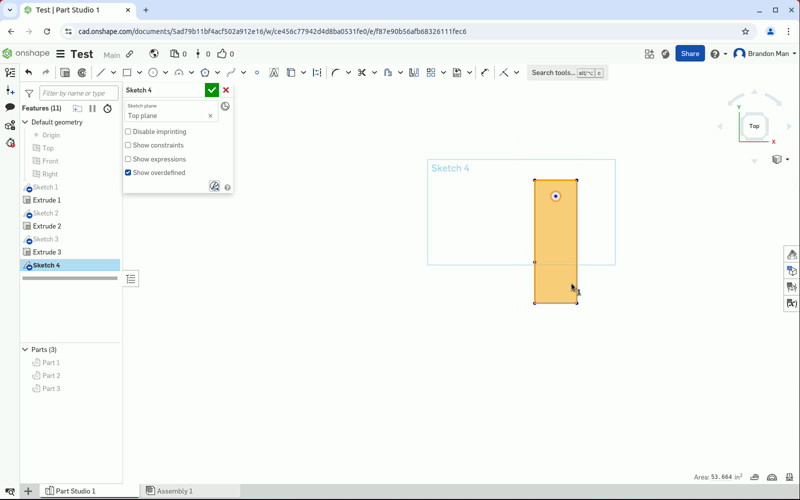
scroll(-6)
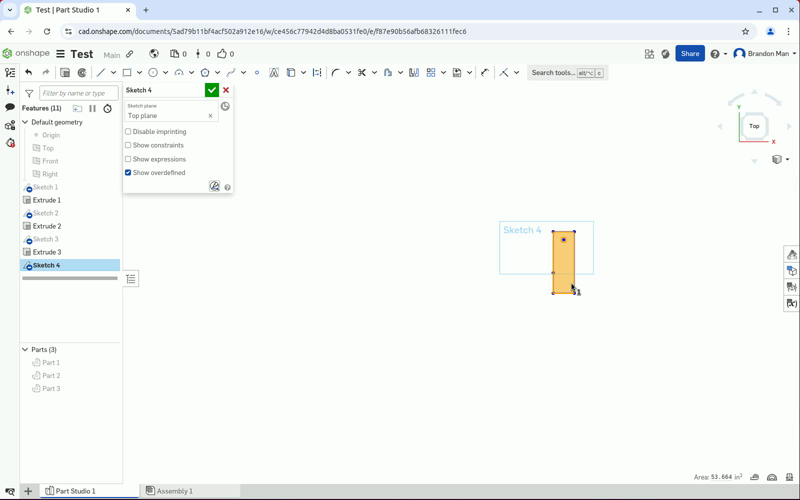
mouse_move(73, 352)
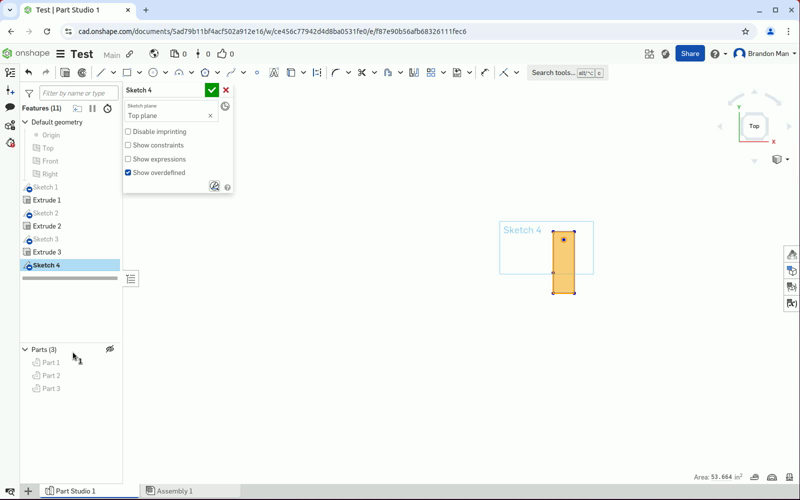
key(shift+y)
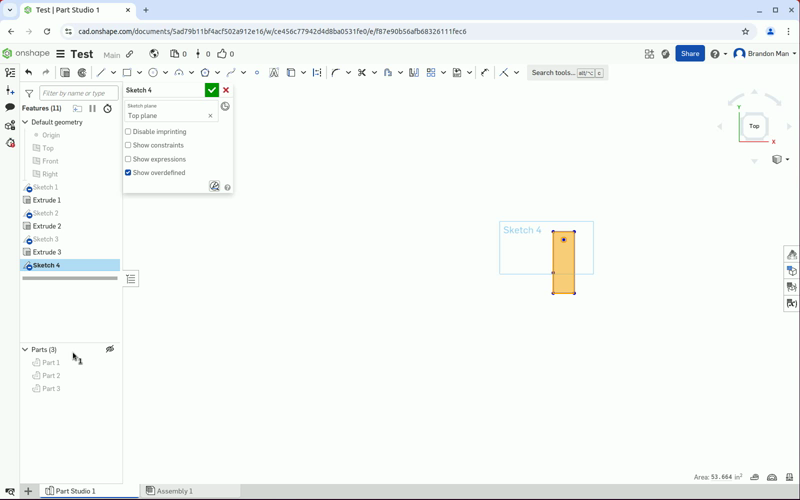
key(shift+e)
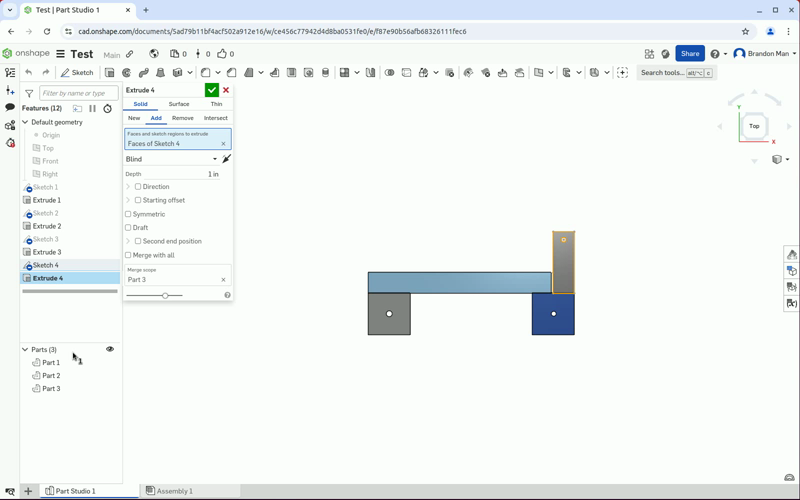
mouse_move(143, 106)
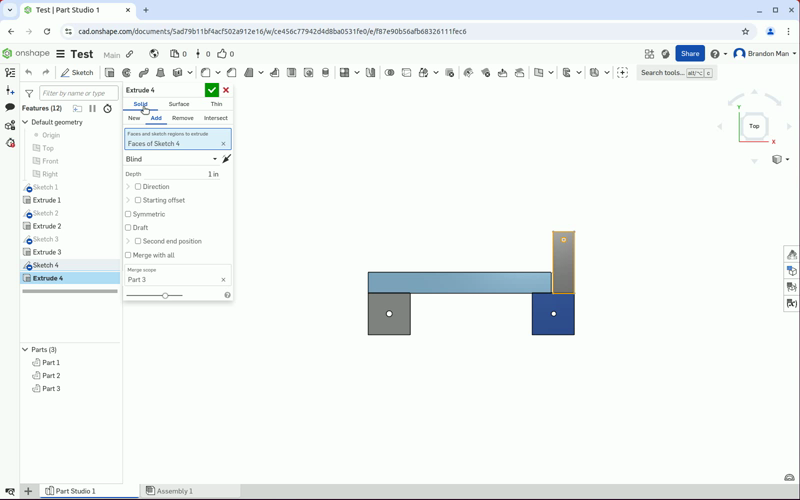
click(143, 106)
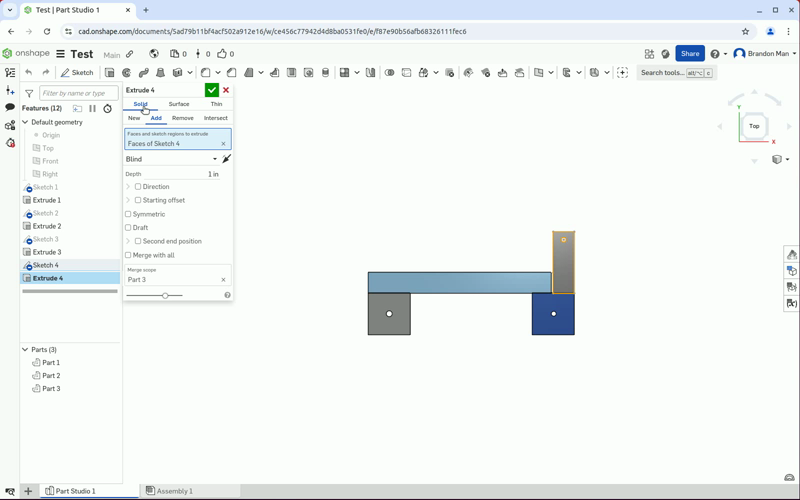
mouse_move(137, 120)
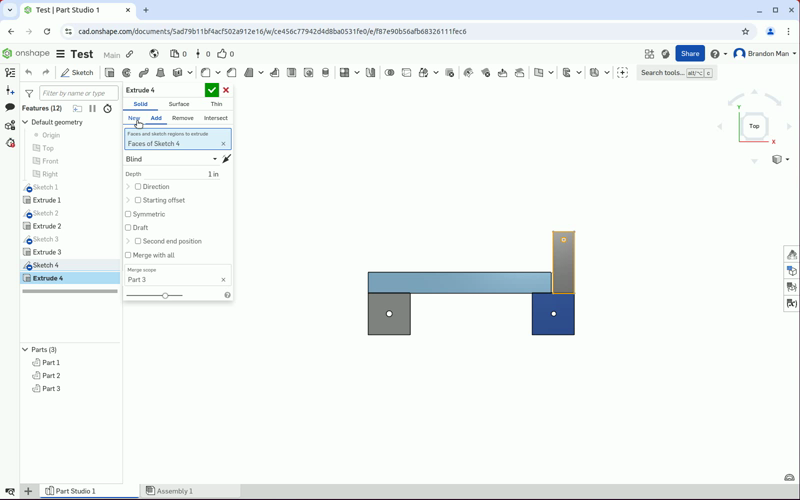
click(137, 120)
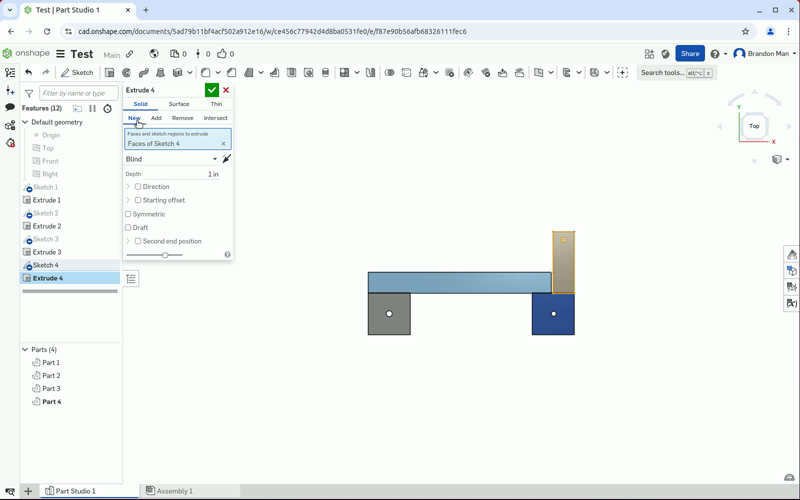
key(tab, 4)
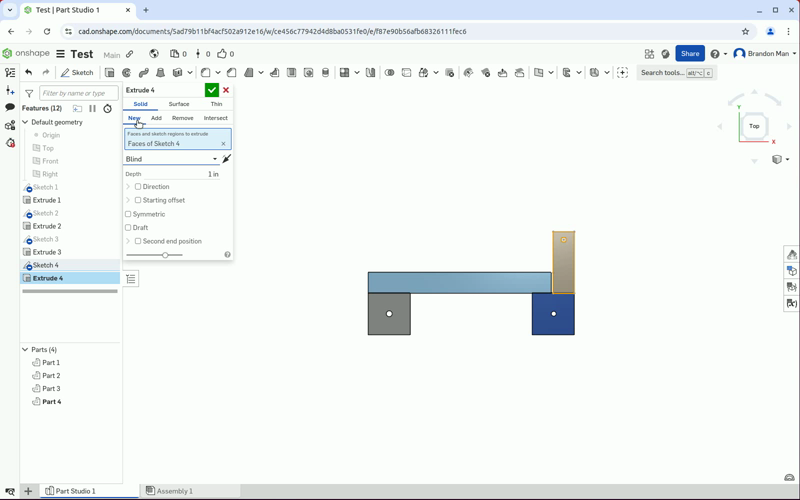
text(4.092)
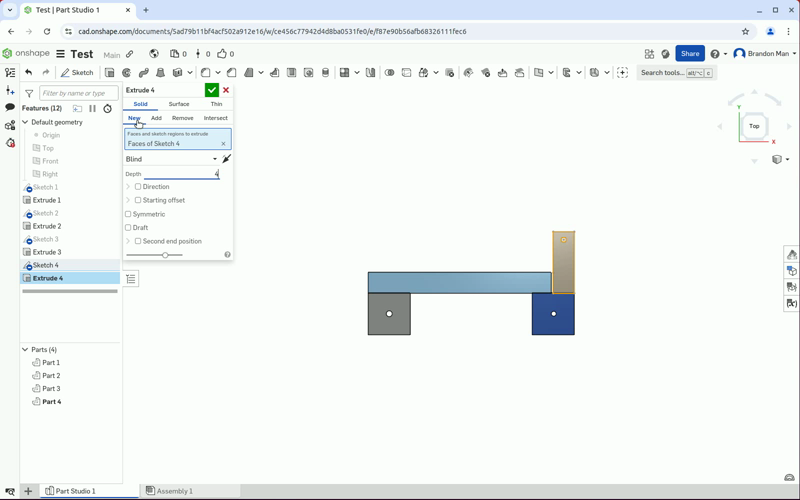
key(enter)
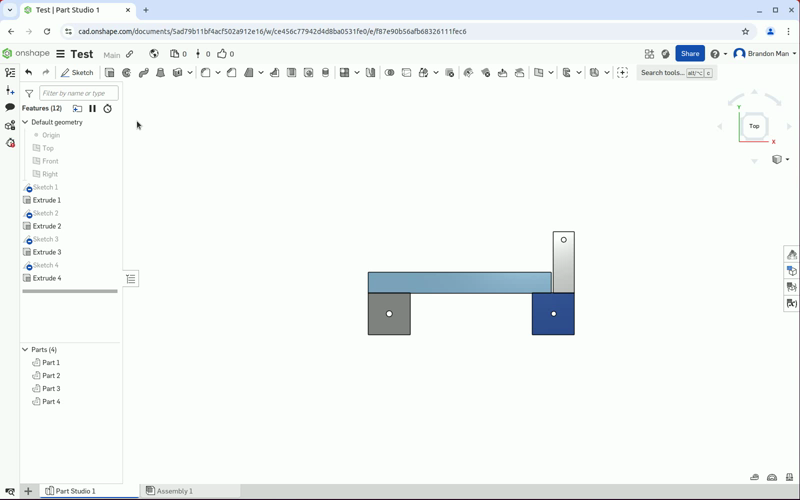
key(shift+h)
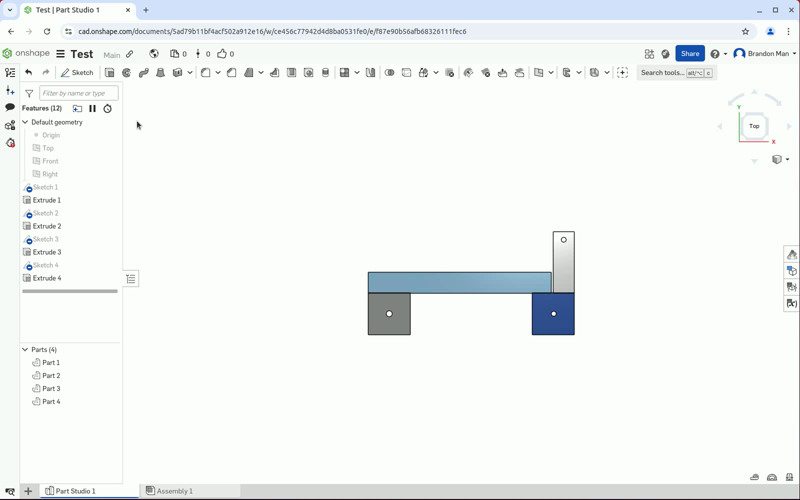
key(shift+h)
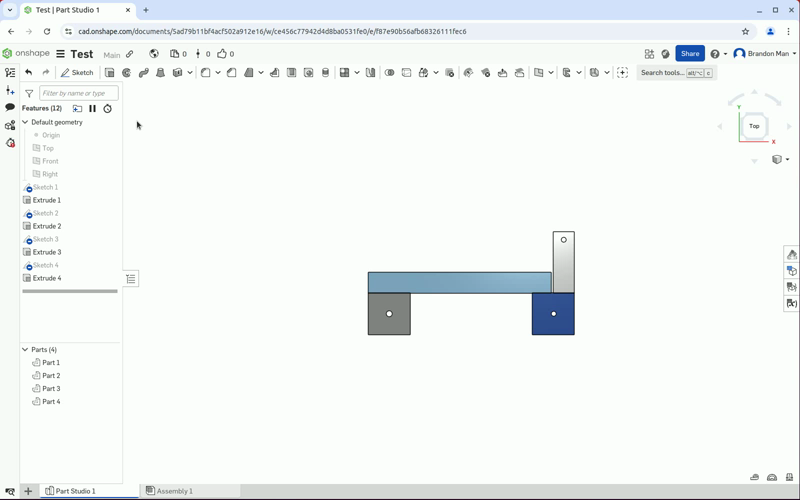
key(shift+7)
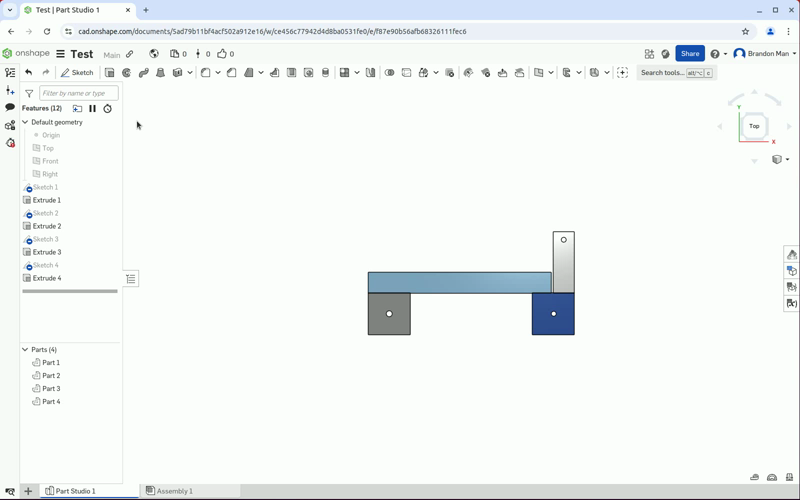
key(up, 3)
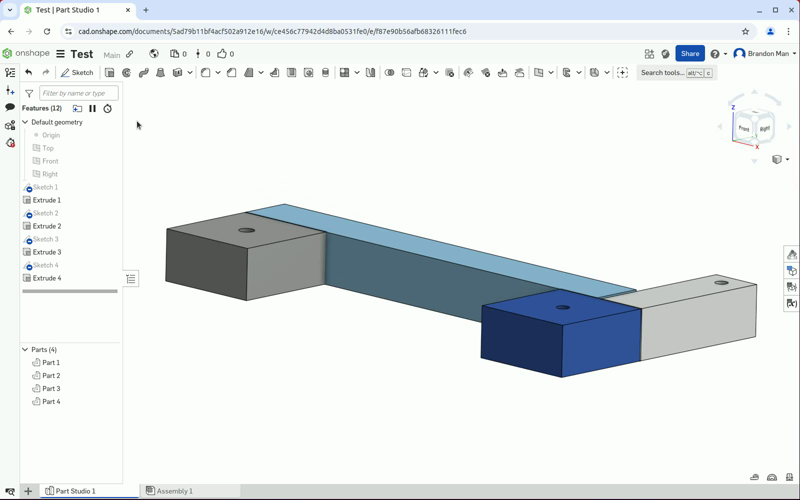
key(left, 3)
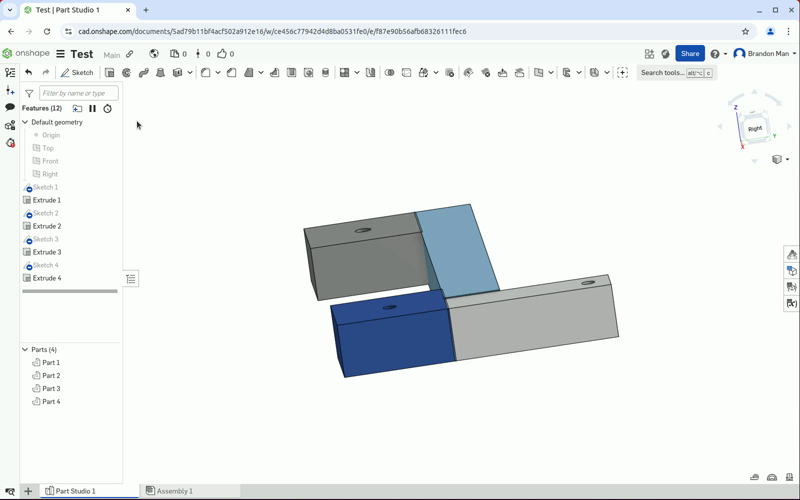
key(right, 3)
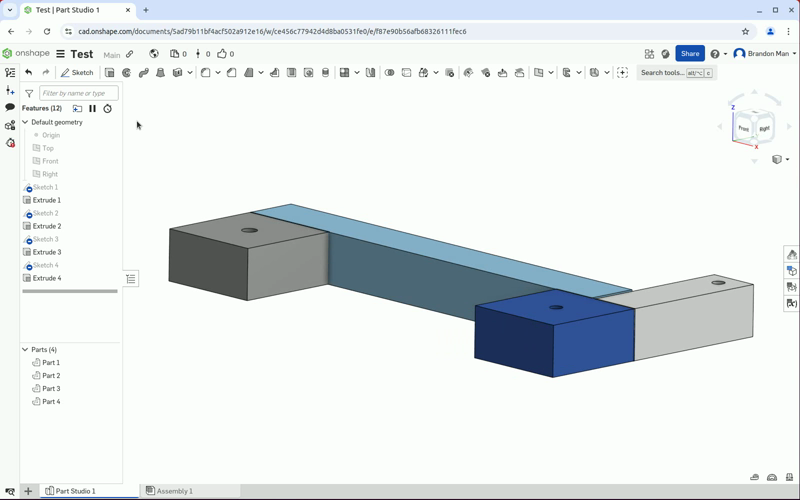
key(down, 3)
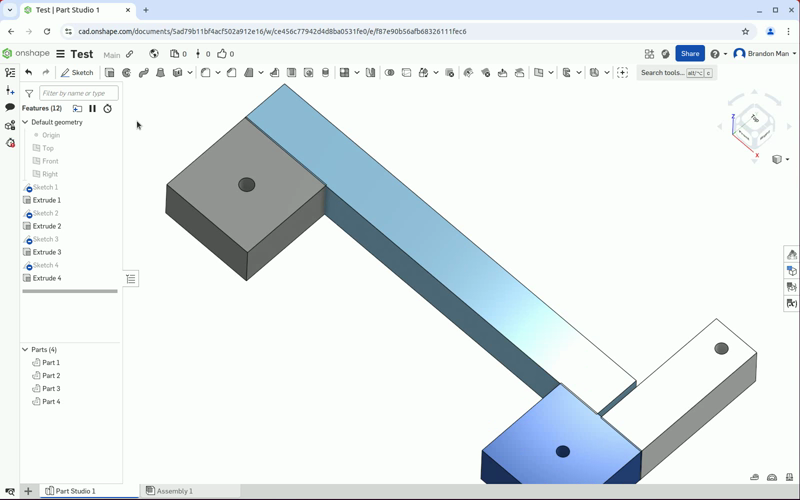
mouse_move(73, 189)
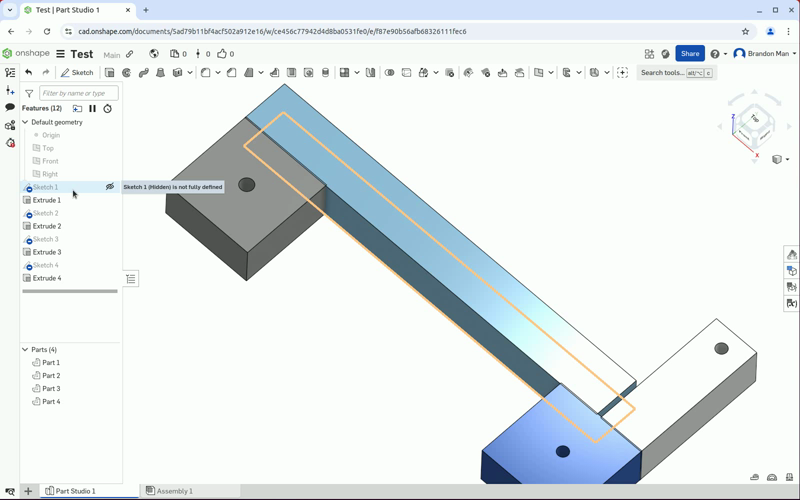
click(73, 189)